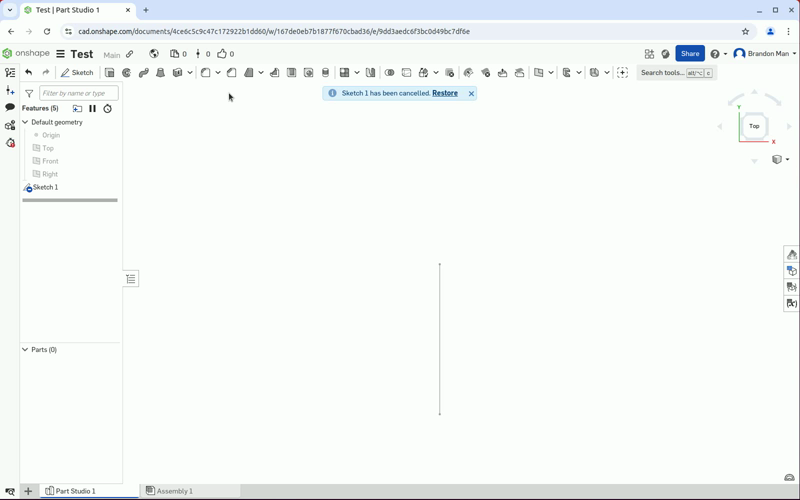
key(shift+h)
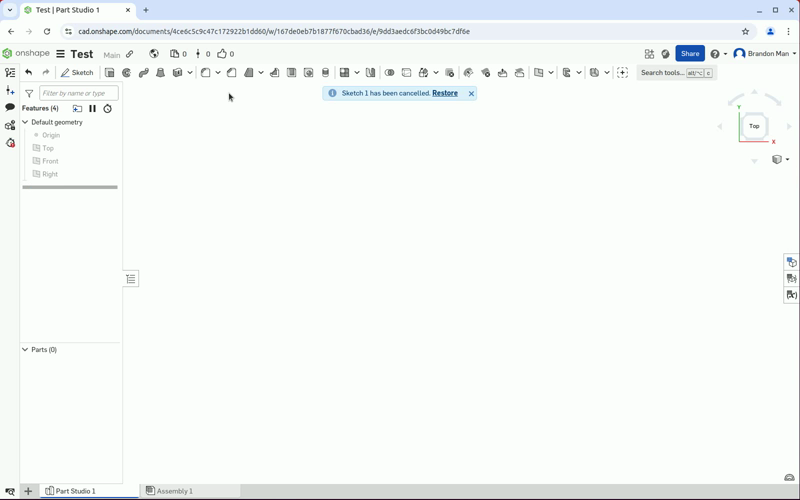
mouse_move(73, 352)
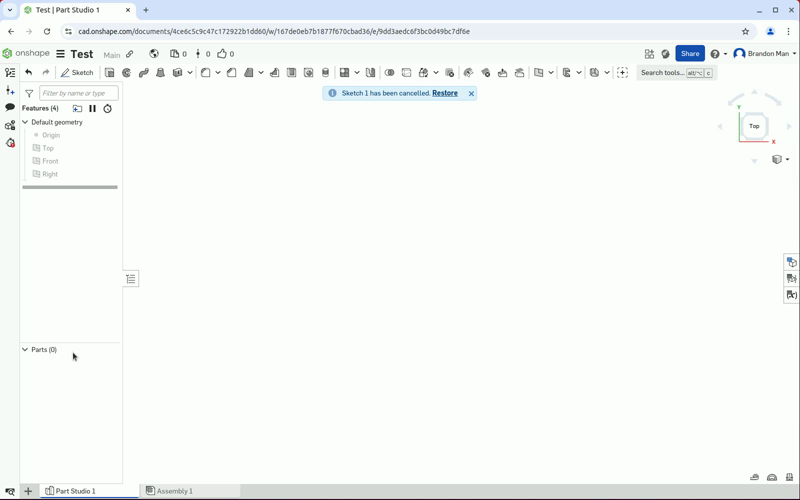
key(y)
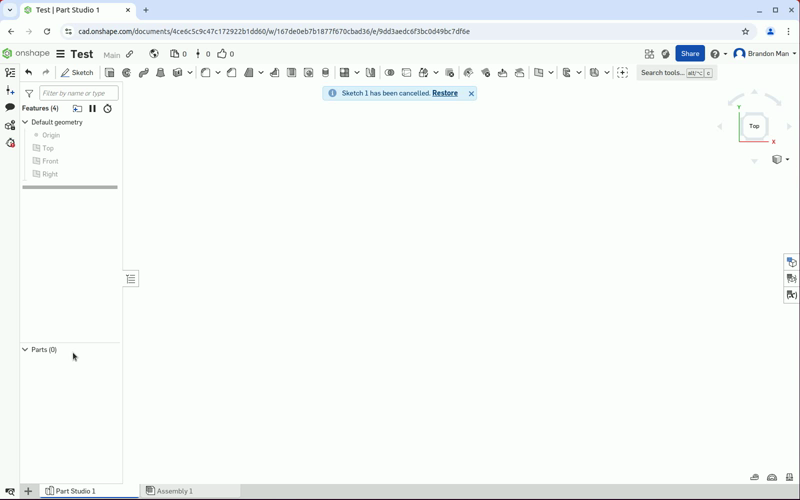
key(shift+p)
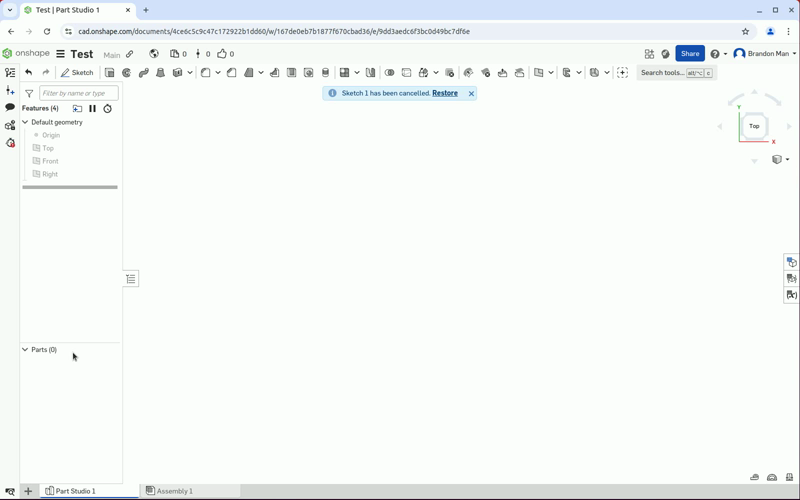
key(space)
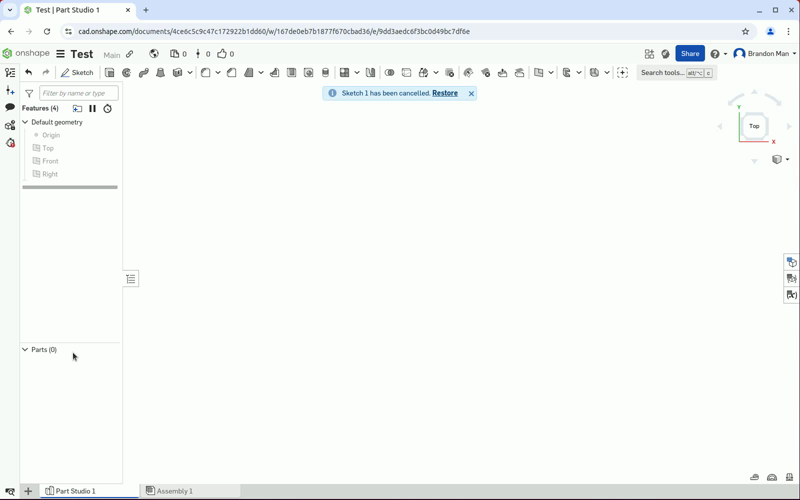
key_down(shift)
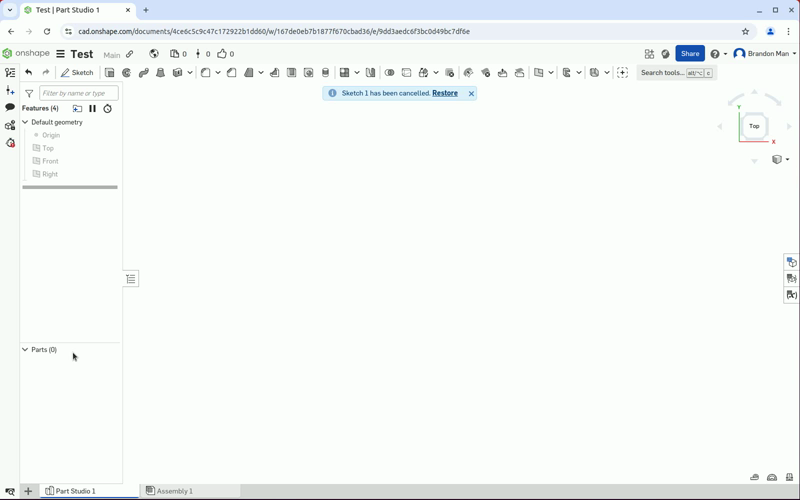
key(up)
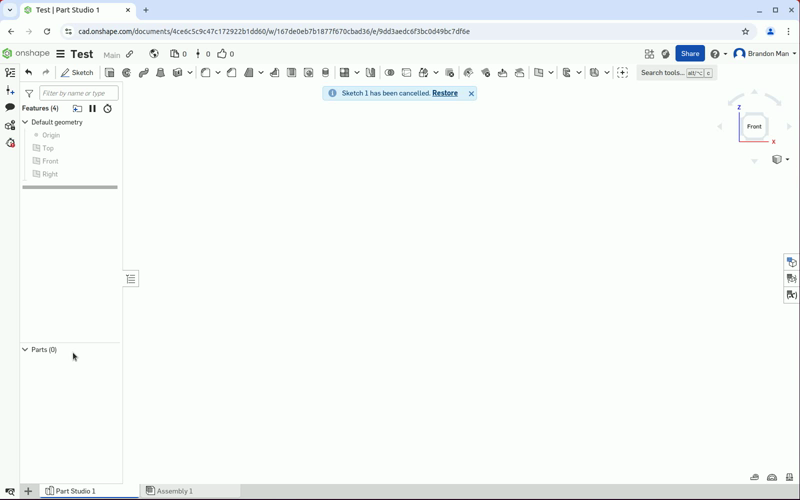
key_up(shift)
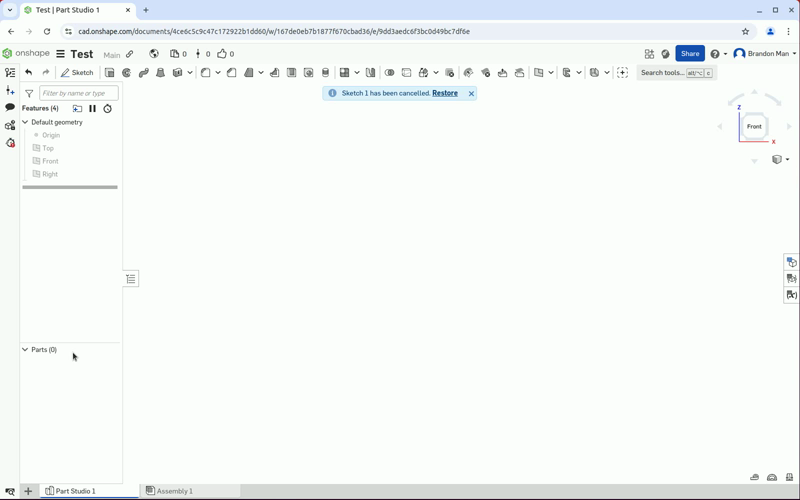
mouse_move(73, 352)
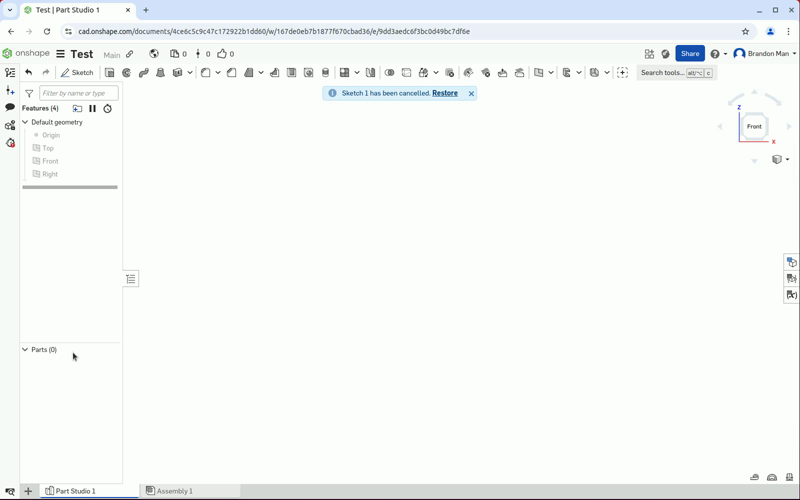
key(shift+y)
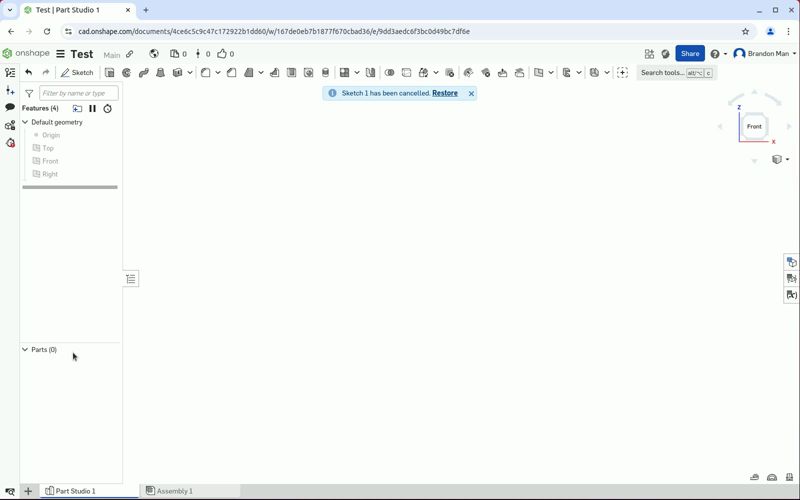
key(shift+s)
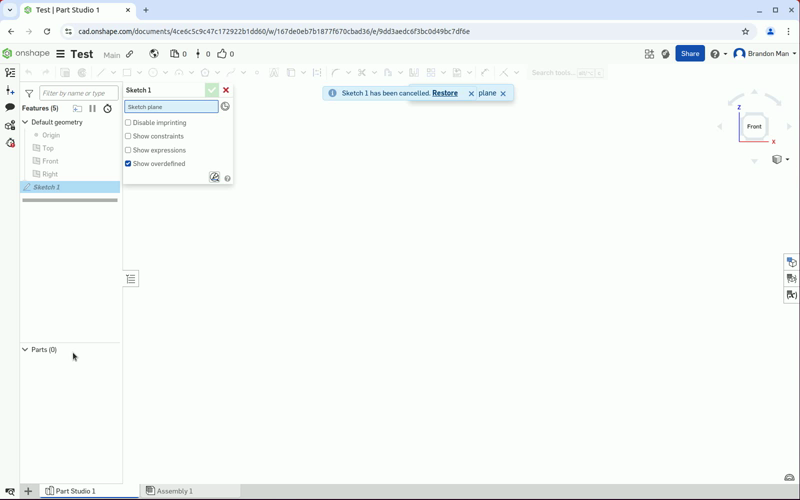
mouse_move(73, 163)
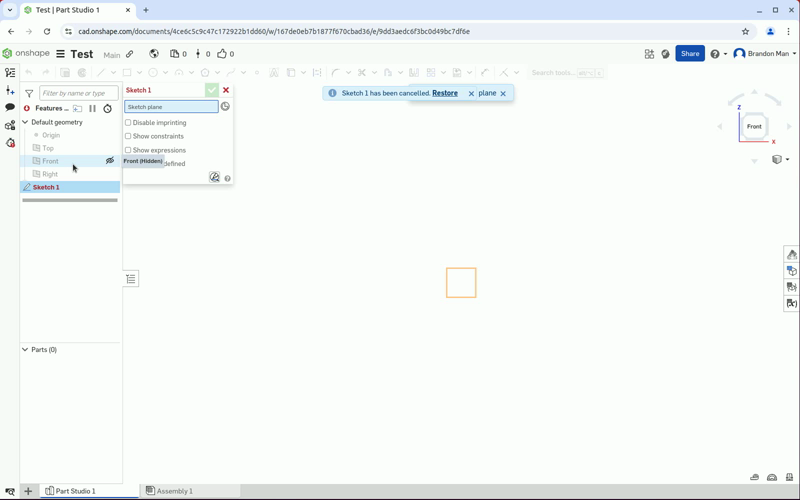
click(73, 163)
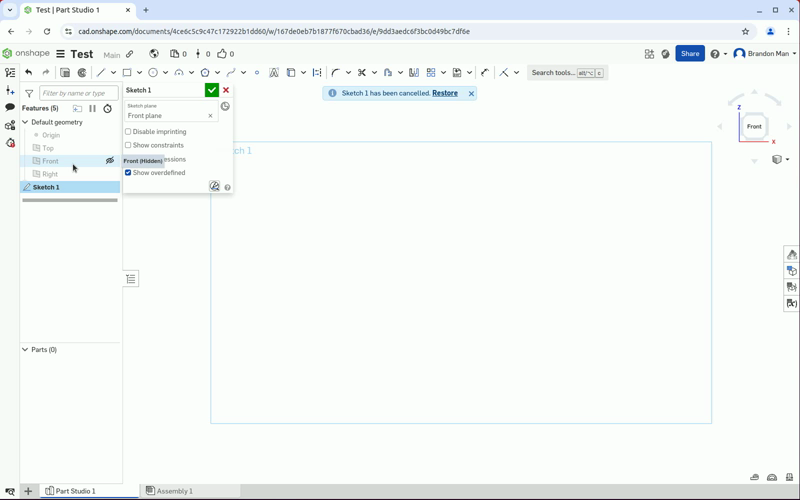
mouse_move(73, 352)
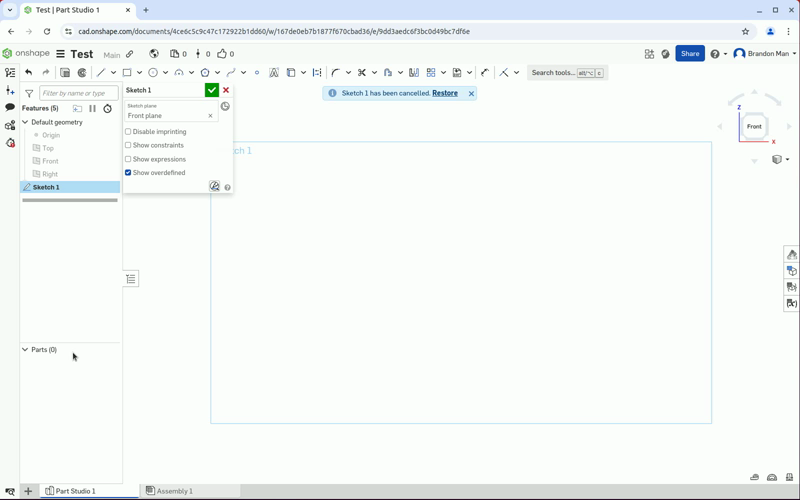
key(y)
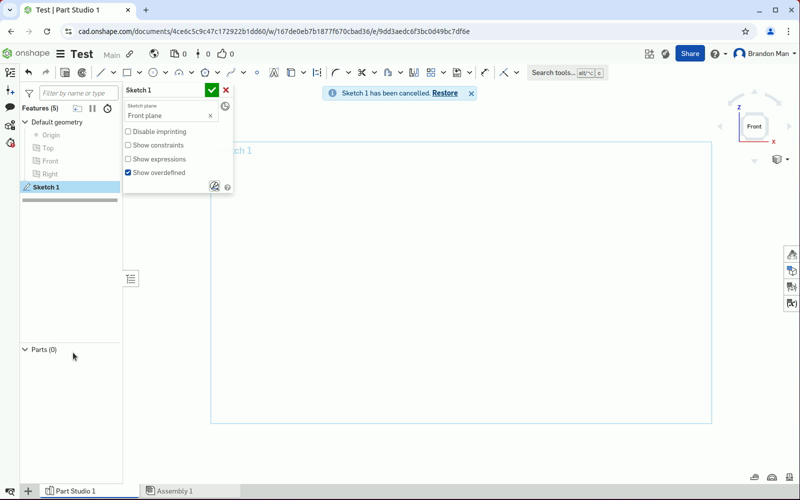
key(l)
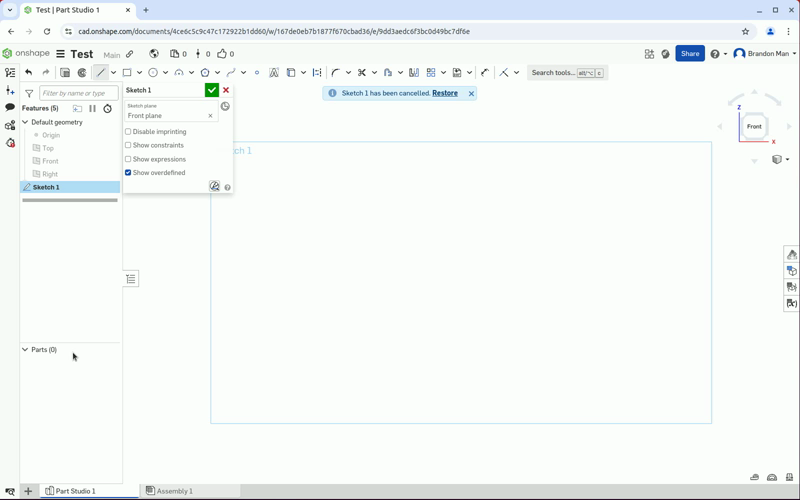
key_down(shift)
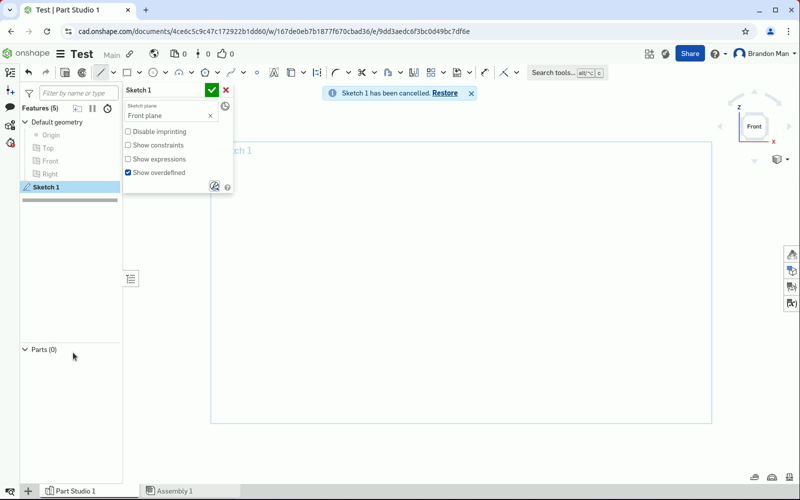
mouse_move(368, 347)
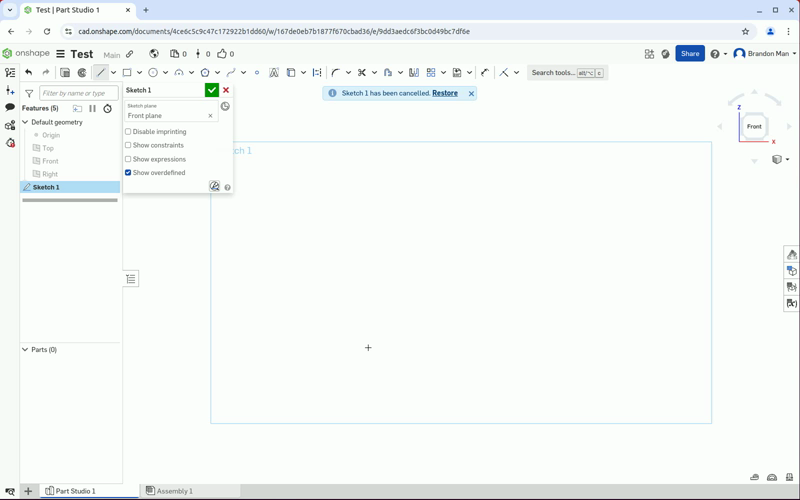
click(368, 347)
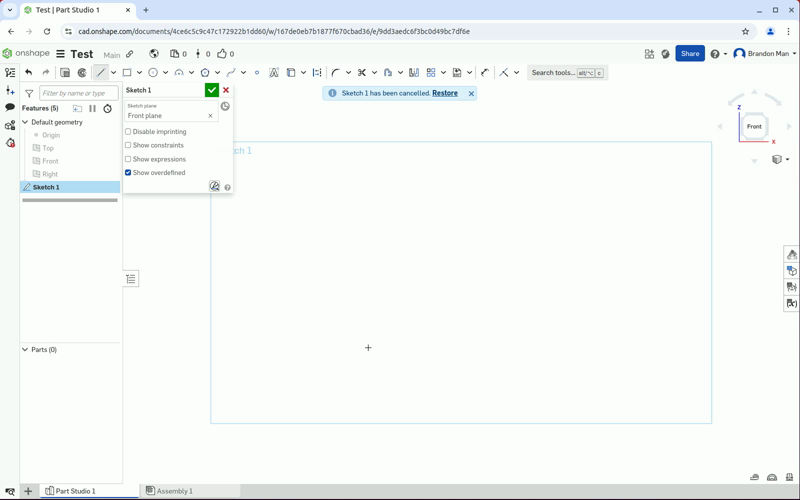
key_up(shift)
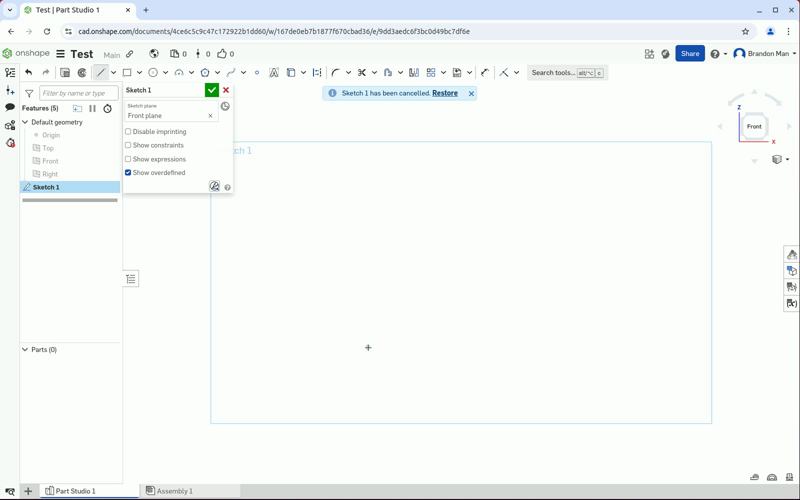
key_down(shift)
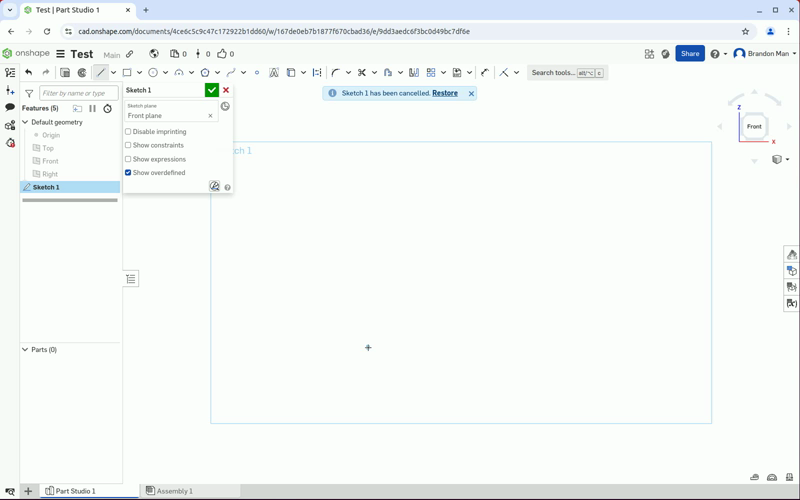
mouse_move(450, 347)
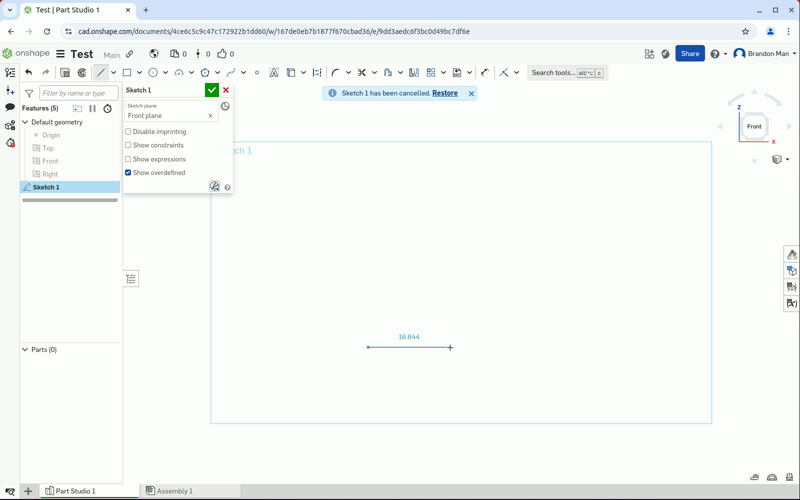
click(450, 347)
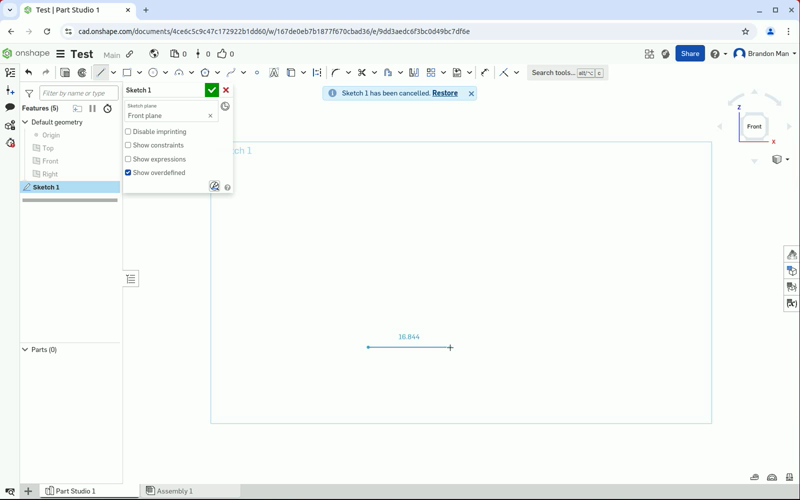
key_up(shift)
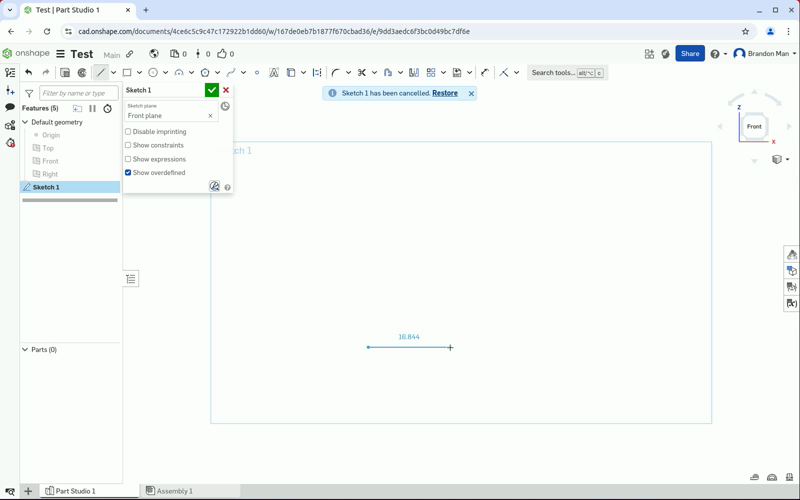
key_down(shift)
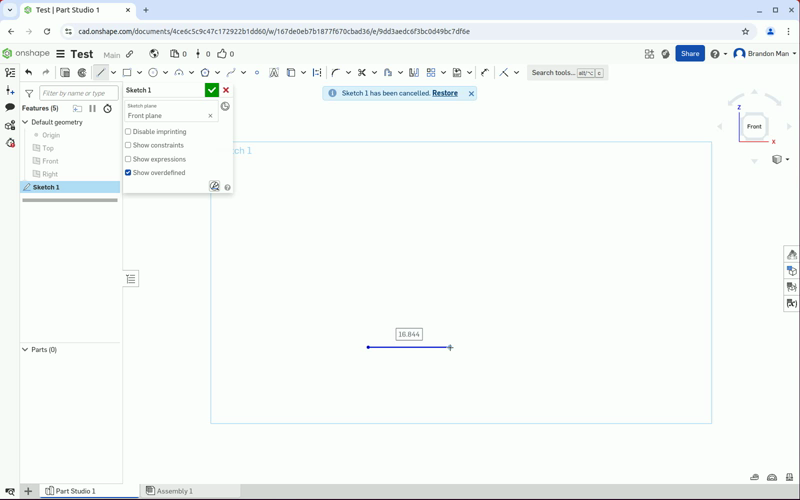
mouse_move(450, 170)
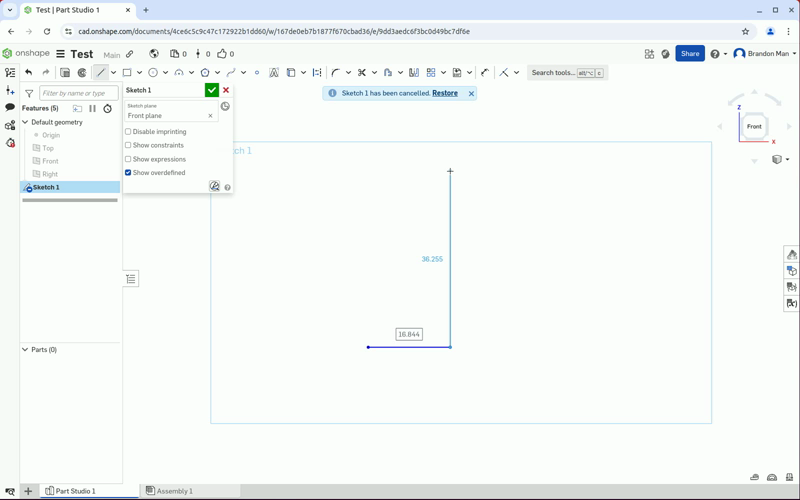
click(450, 170)
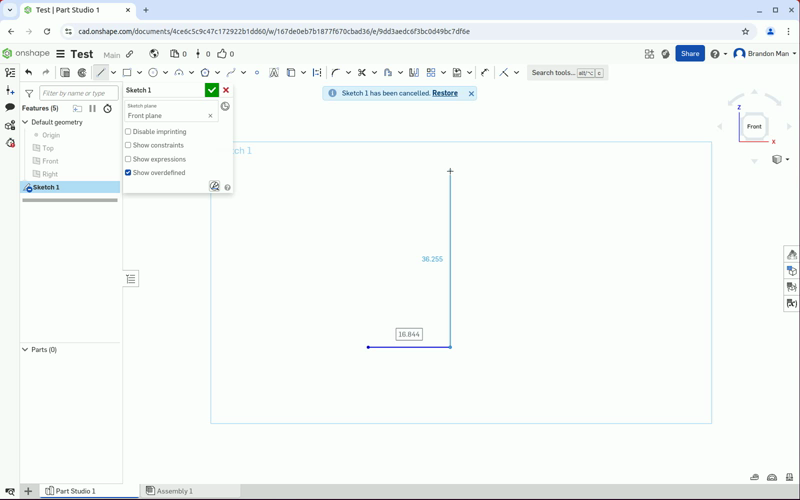
key_up(shift)
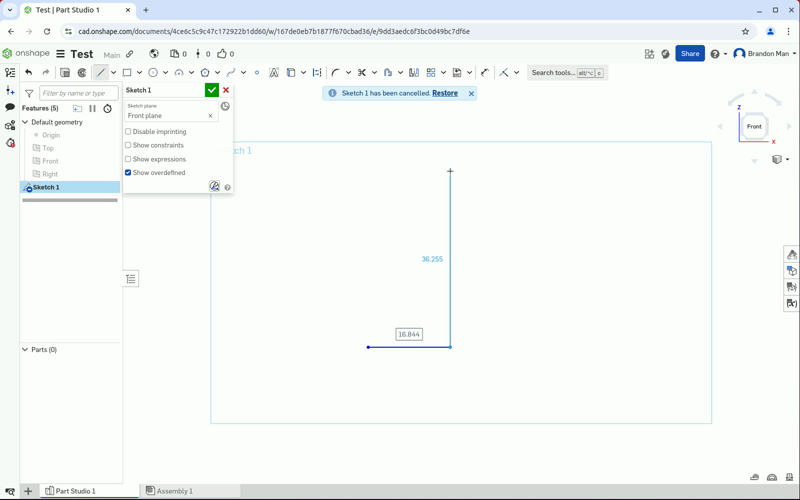
key_down(shift)
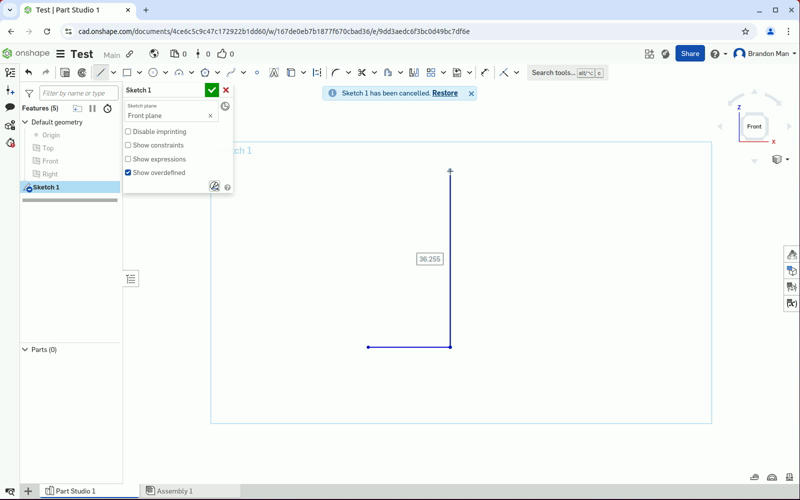
mouse_move(368, 170)
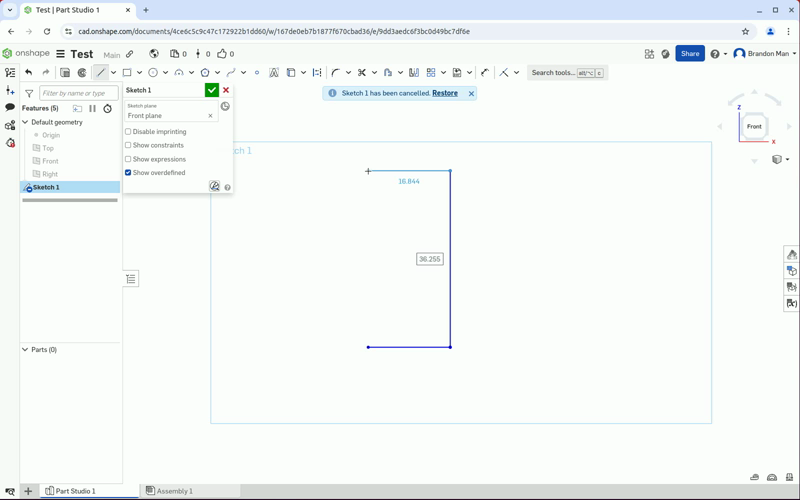
click(368, 170)
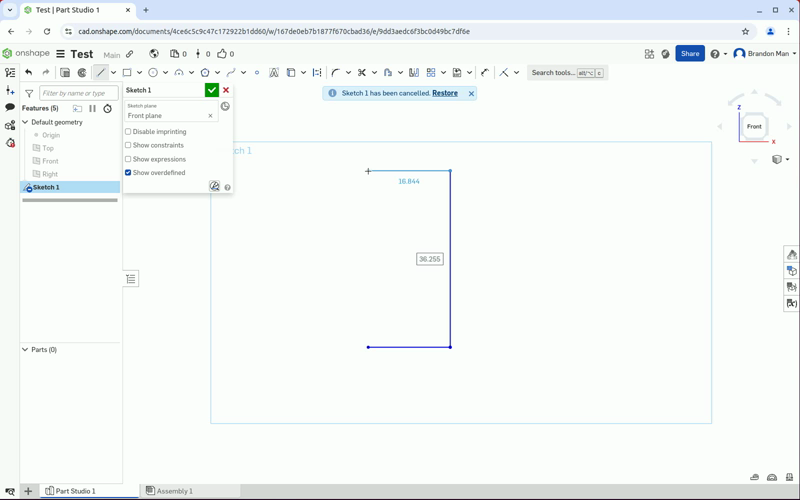
key_up(shift)
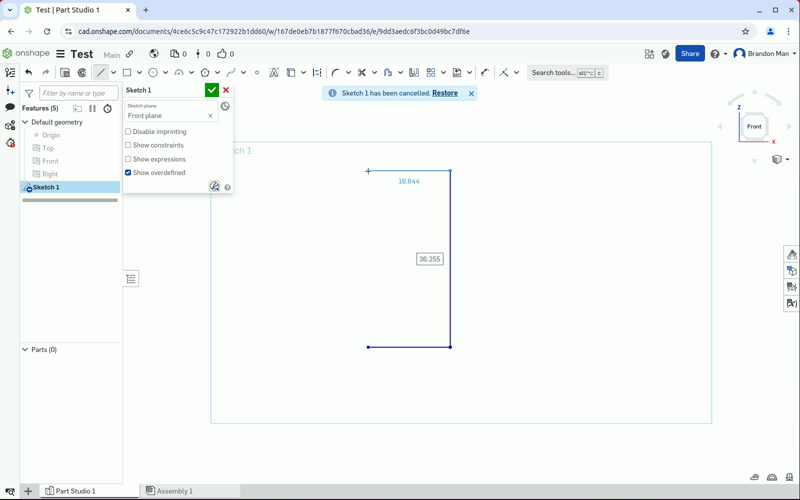
key_down(shift)
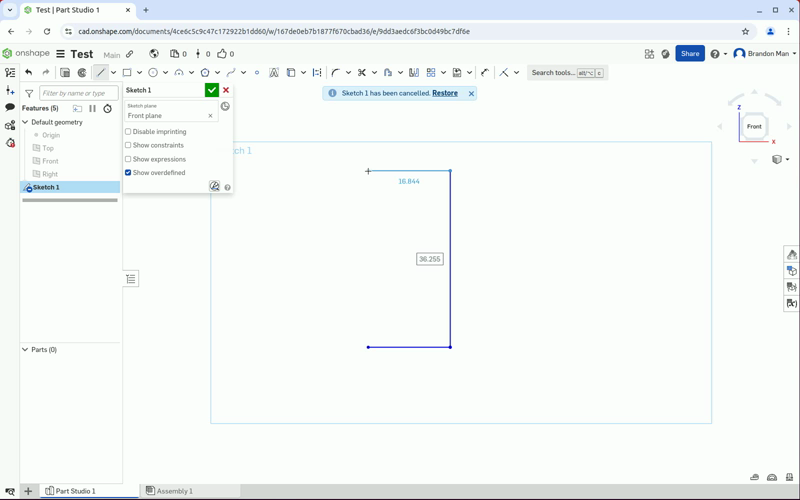
mouse_move(368, 347)
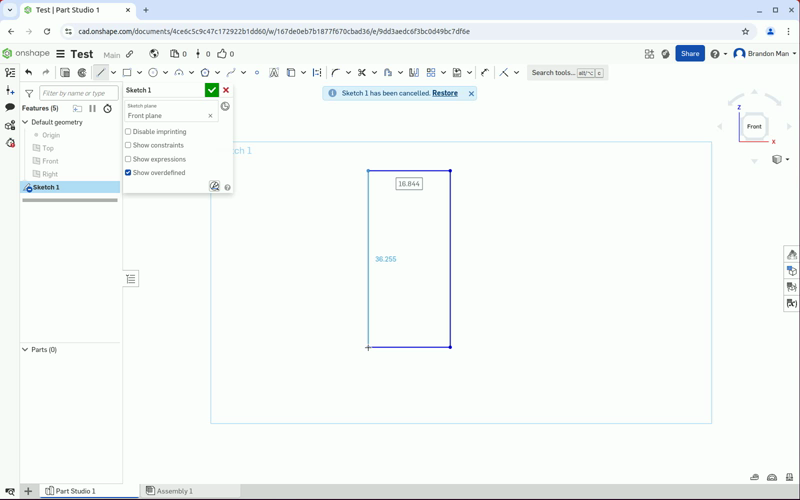
key_up(shift)
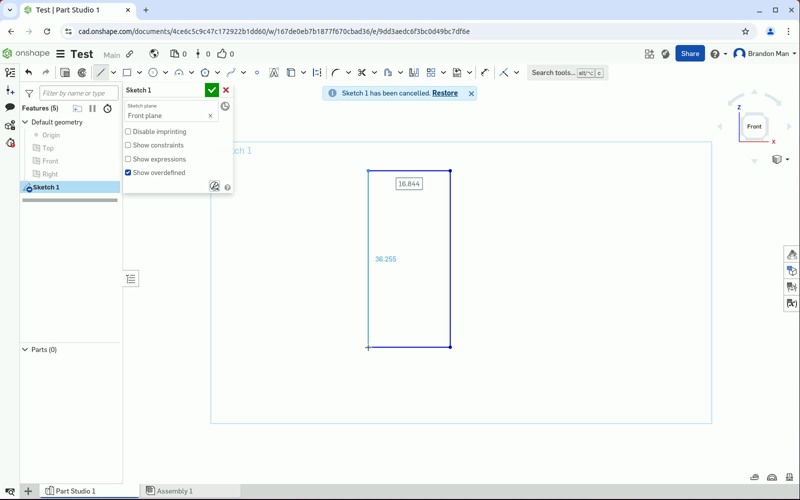
click(368, 347)
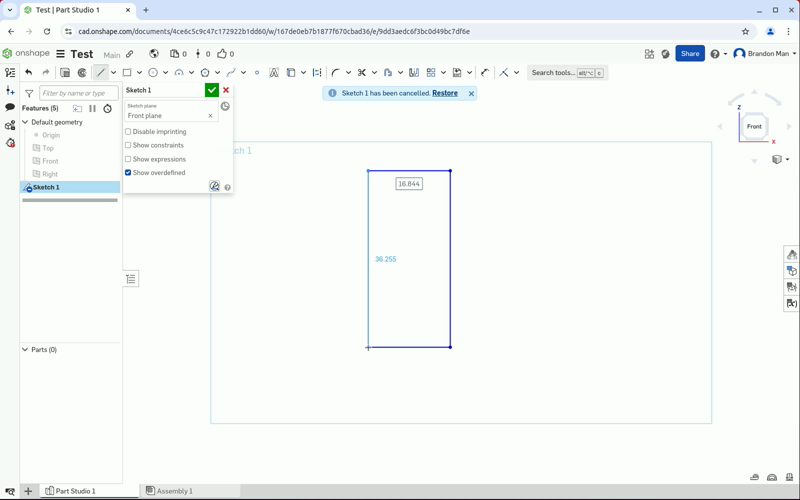
key(esc)
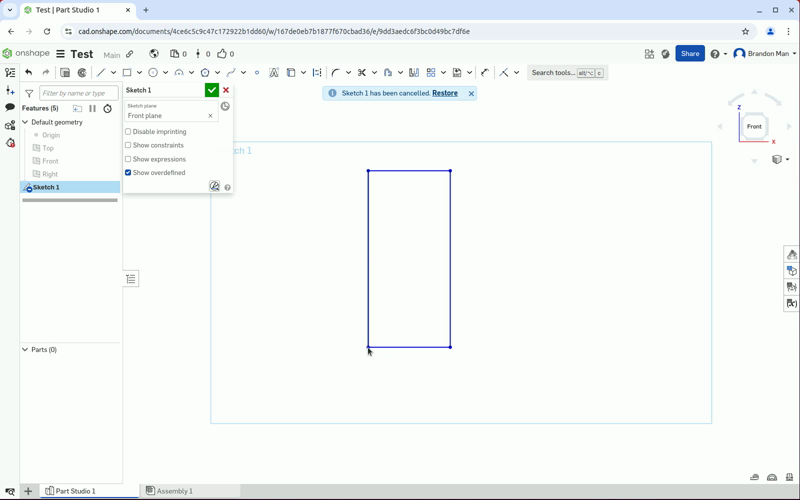
mouse_move(437, 281)
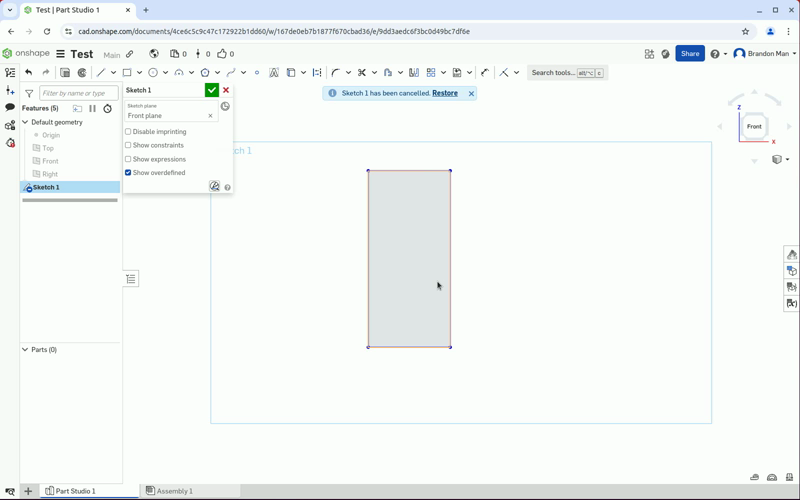
click(437, 281)
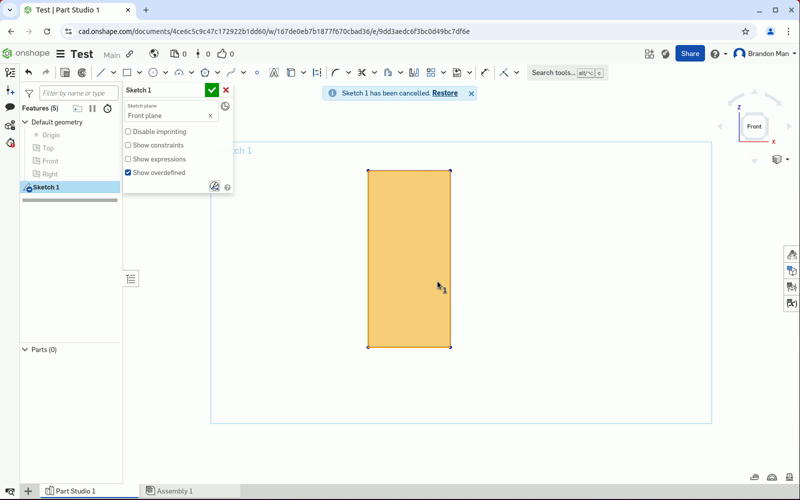
mouse_move(73, 352)
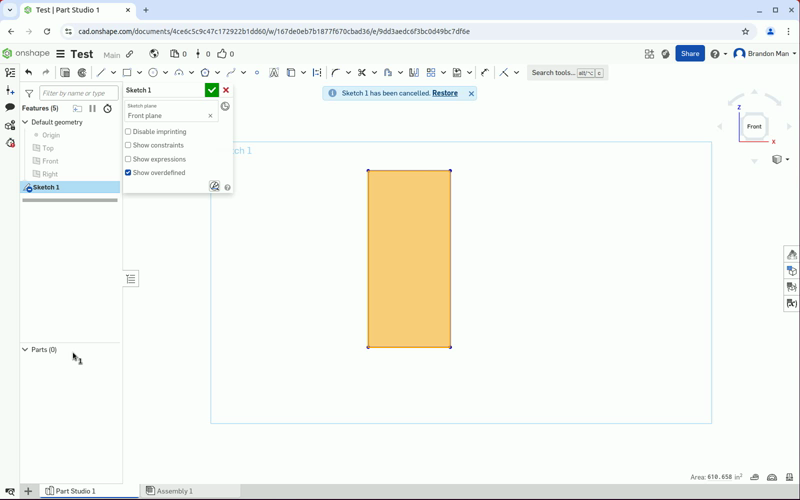
key(shift+y)
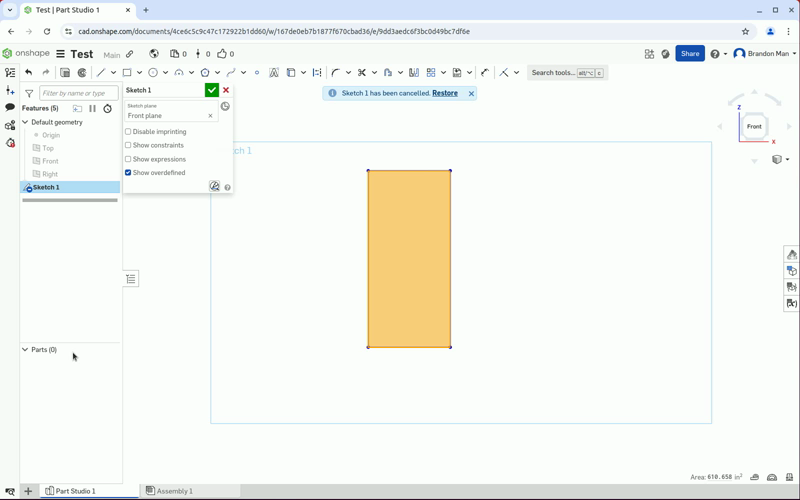
key(shift+e)
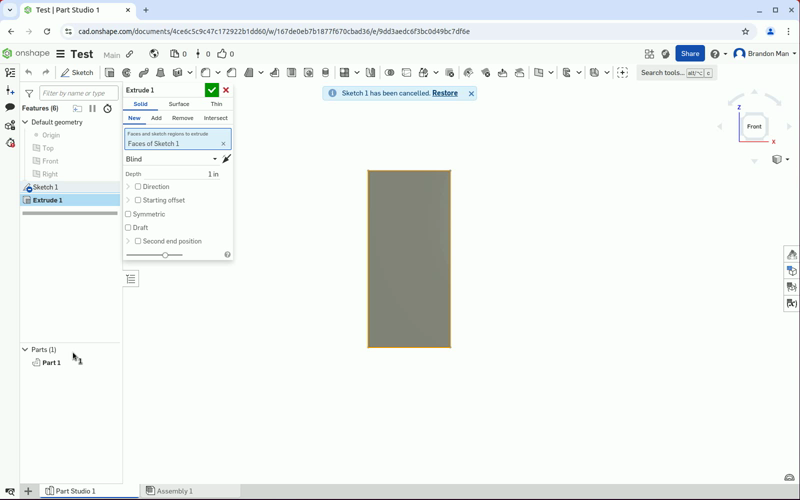
mouse_move(143, 106)
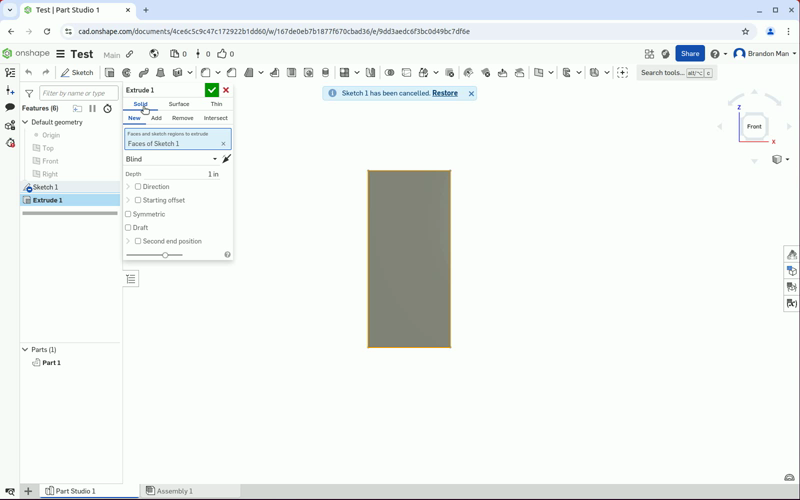
click(143, 106)
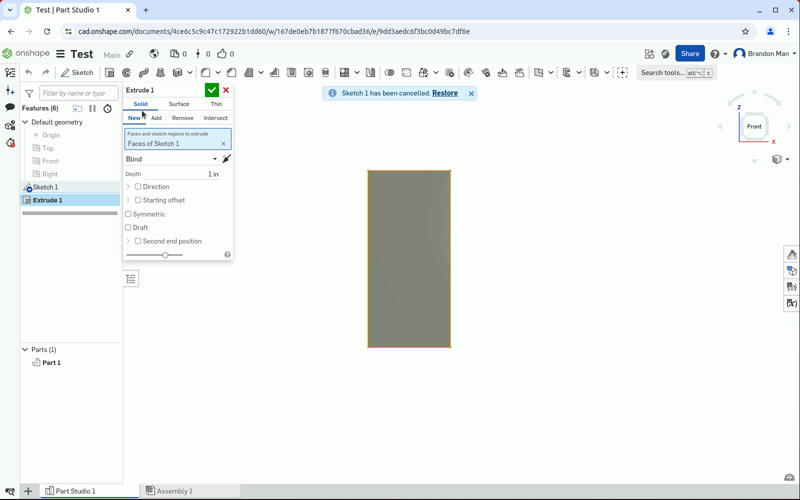
mouse_move(137, 120)
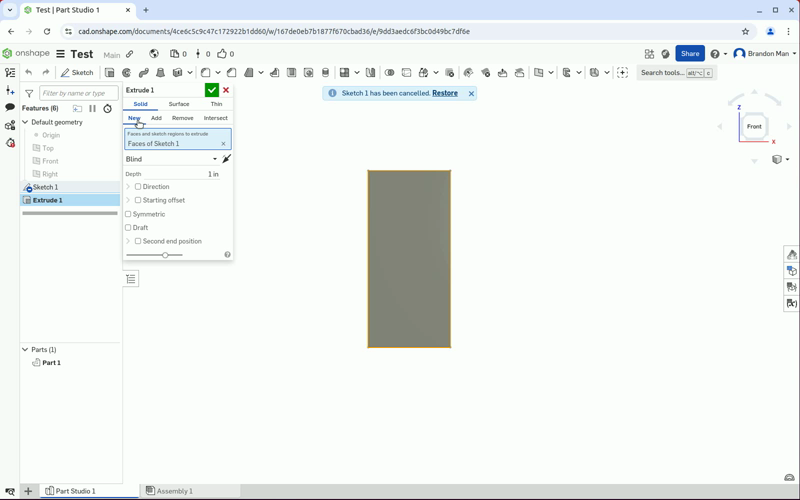
click(137, 120)
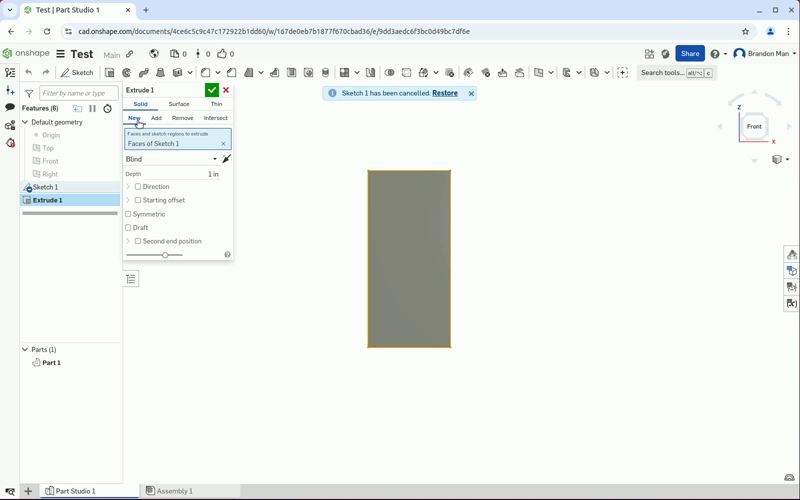
key(tab, 4)
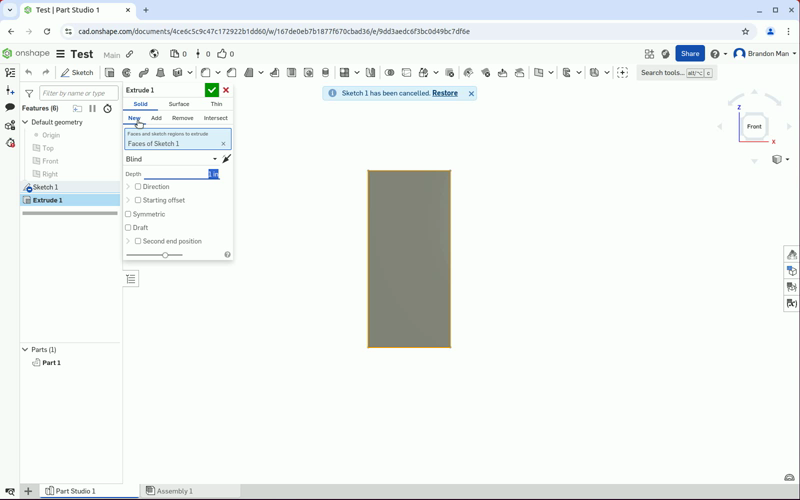
text(1.204)
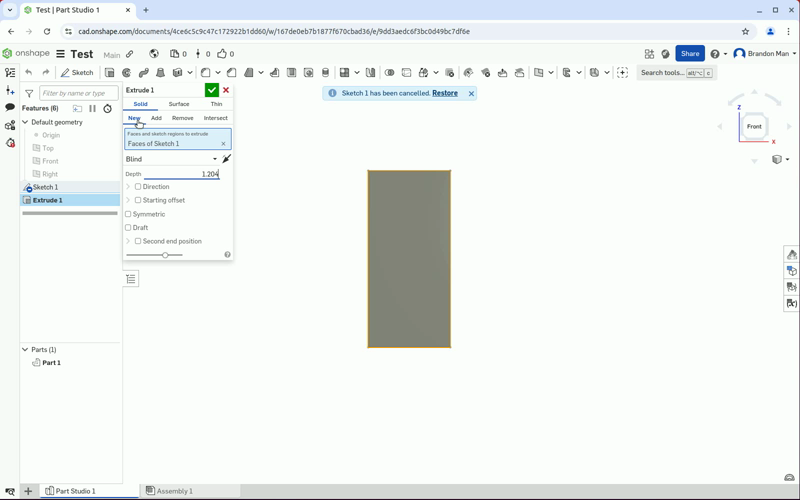
key(enter)
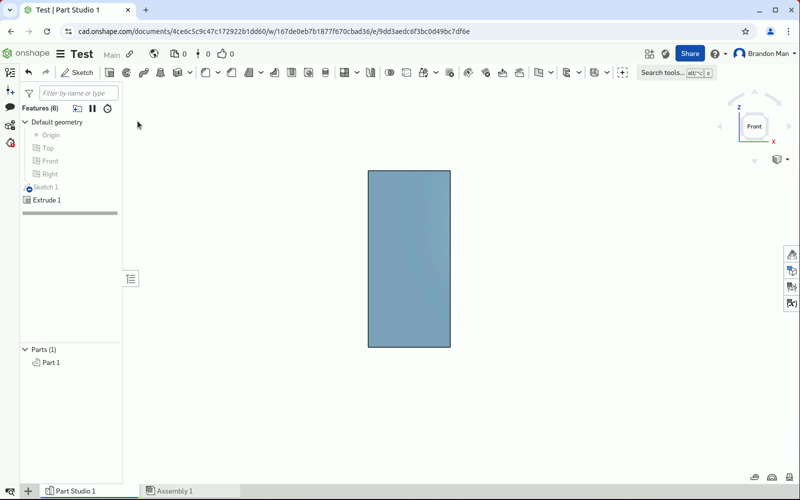
key(shift+h)
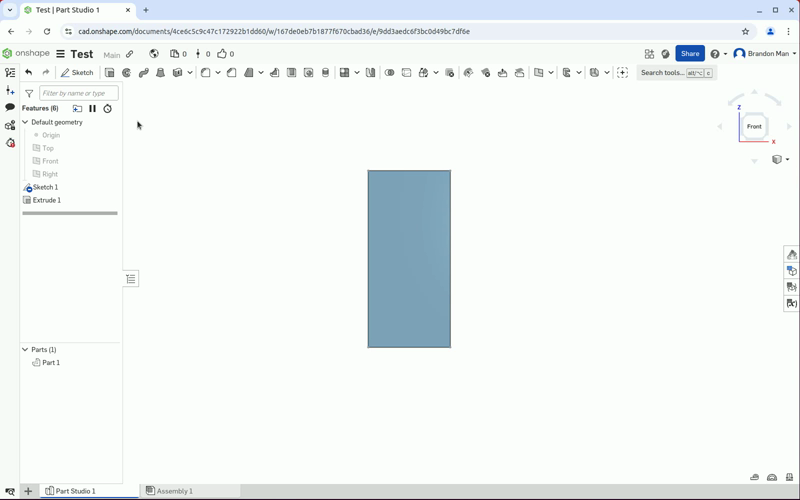
key(shift+h)
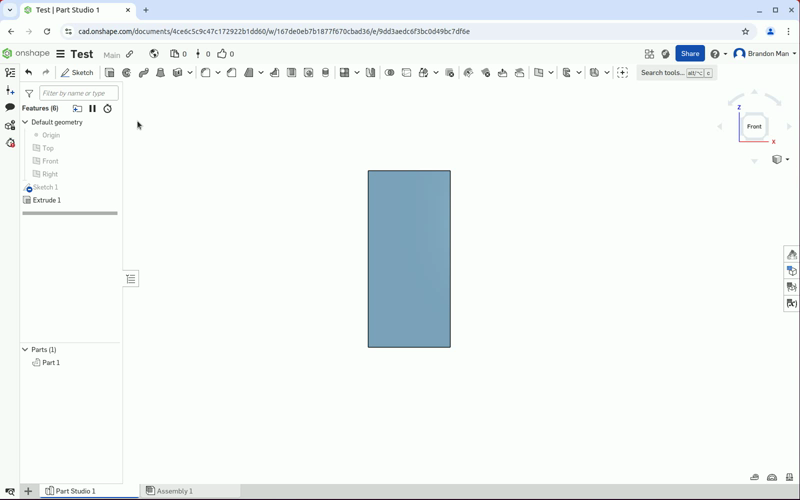
mouse_move(73, 189)
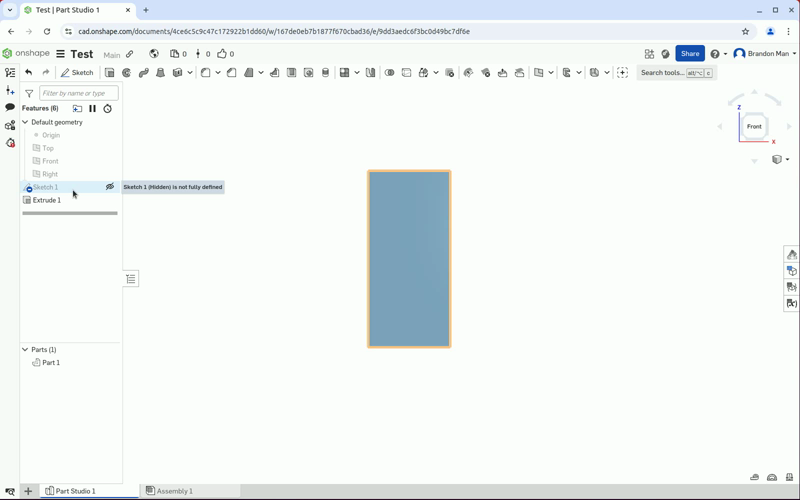
click(73, 189)
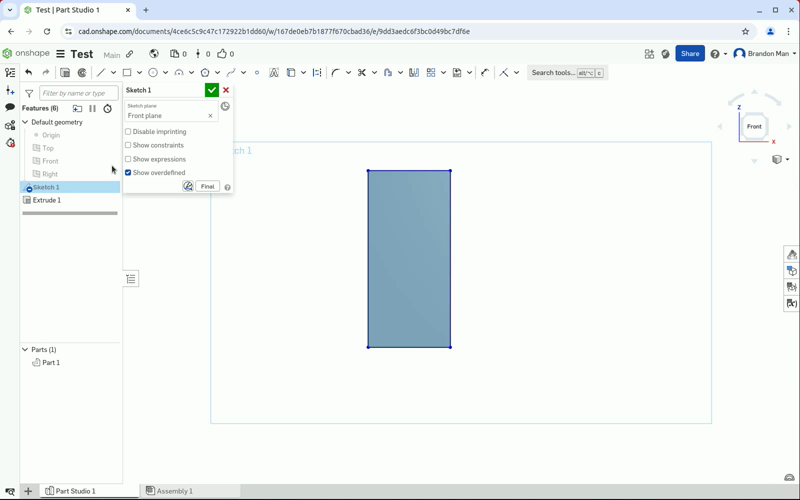
mouse_move(229, 92)
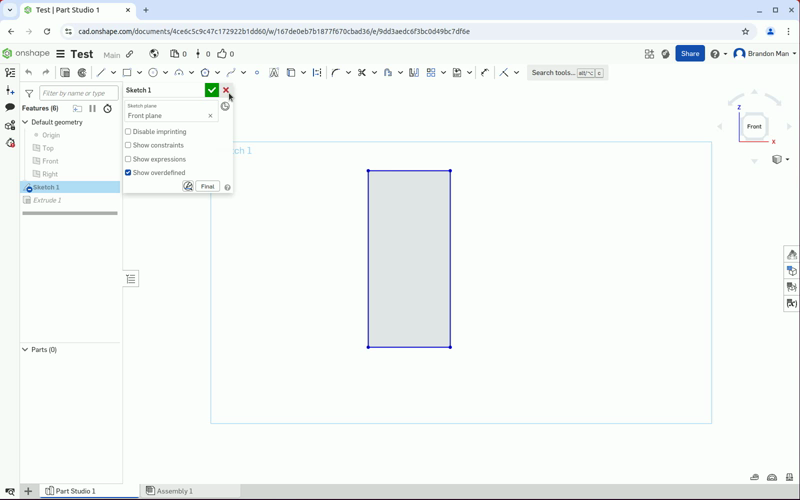
click(229, 92)
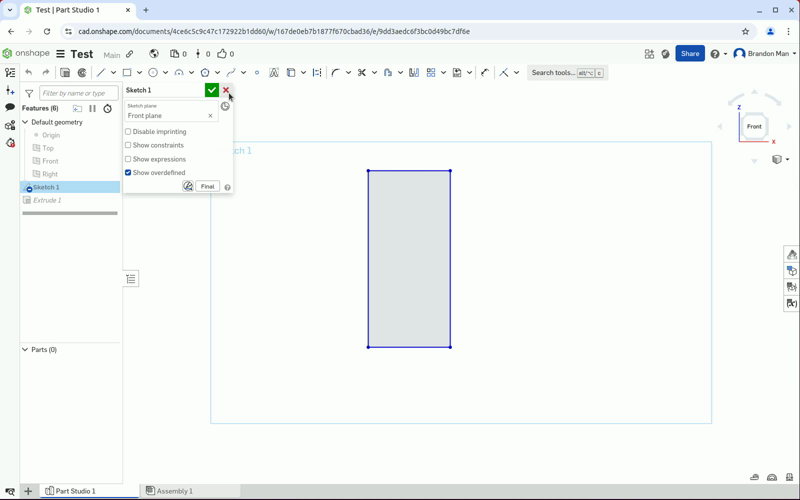
key(shift+s)
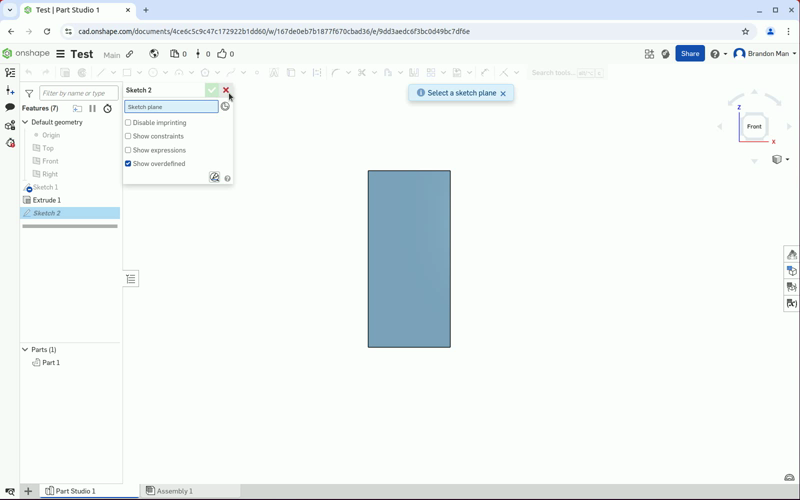
mouse_move(73, 163)
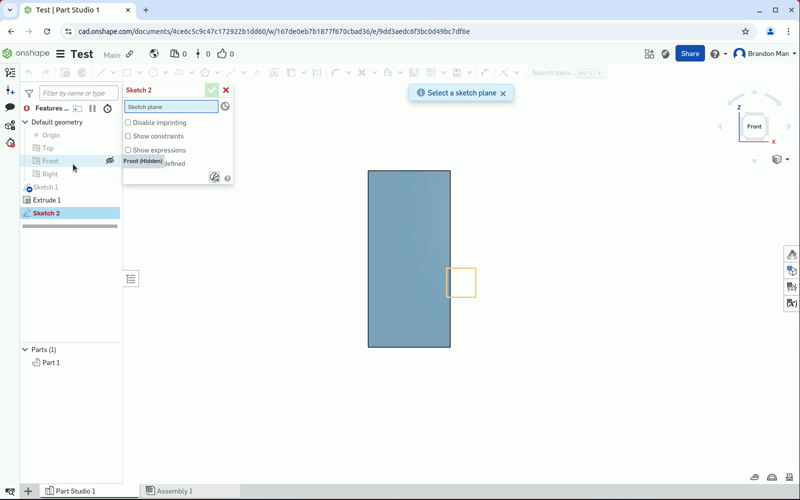
click(73, 163)
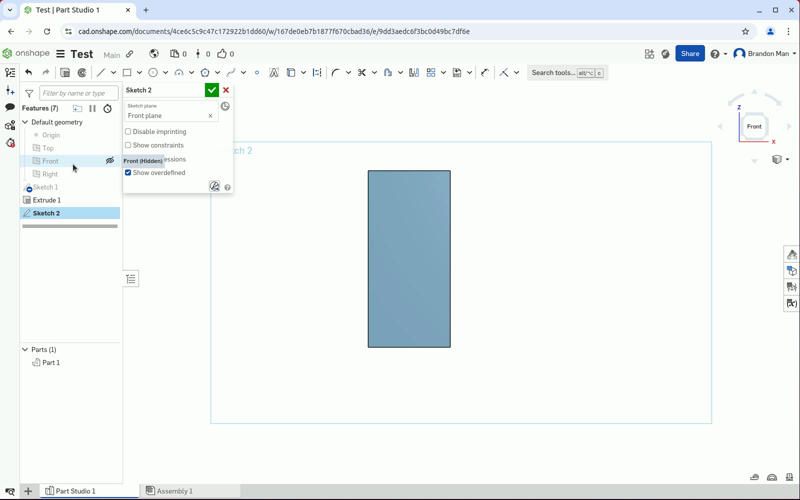
mouse_move(73, 352)
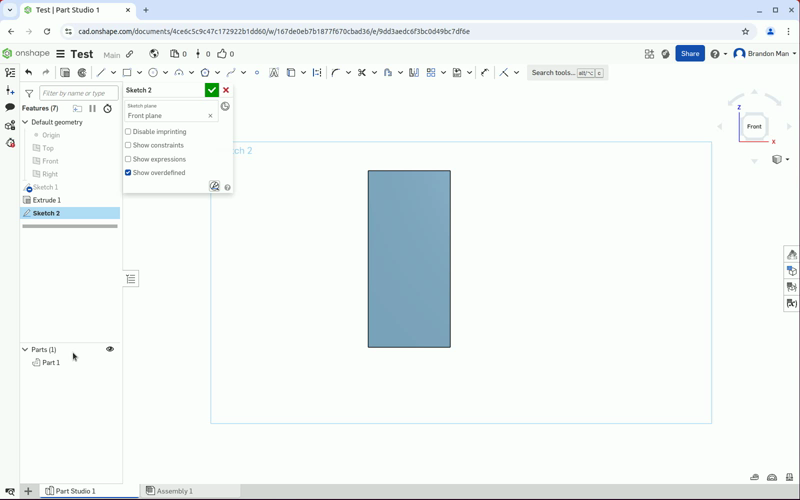
key(y)
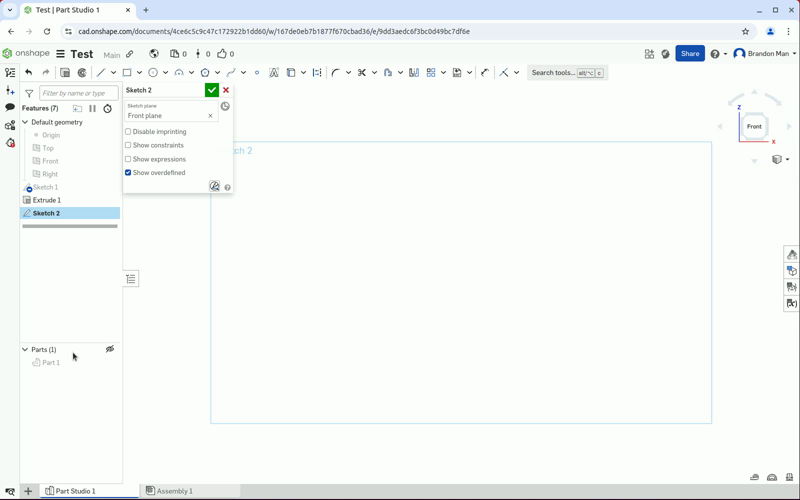
key(l)
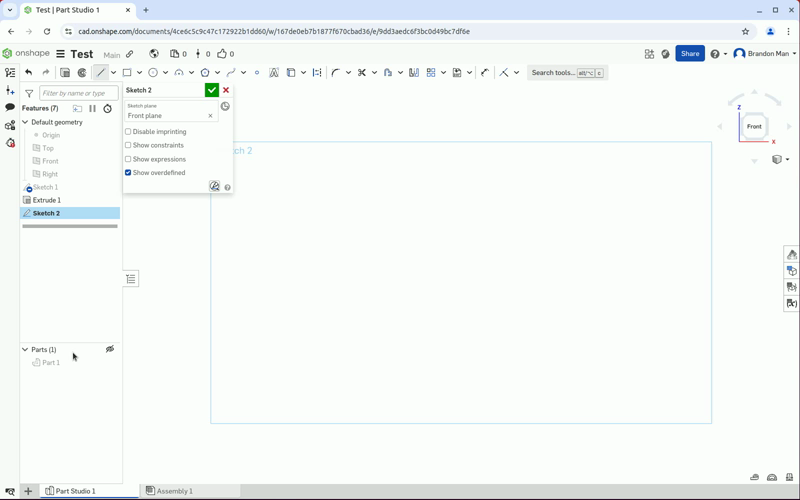
key_down(shift)
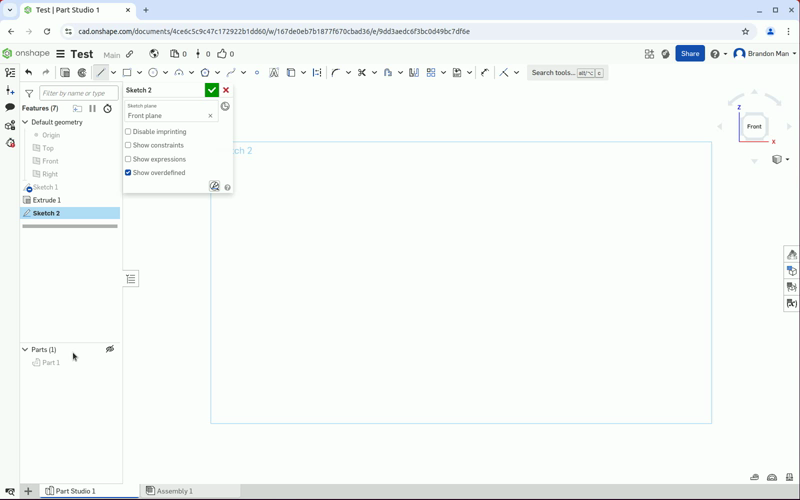
mouse_move(464, 347)
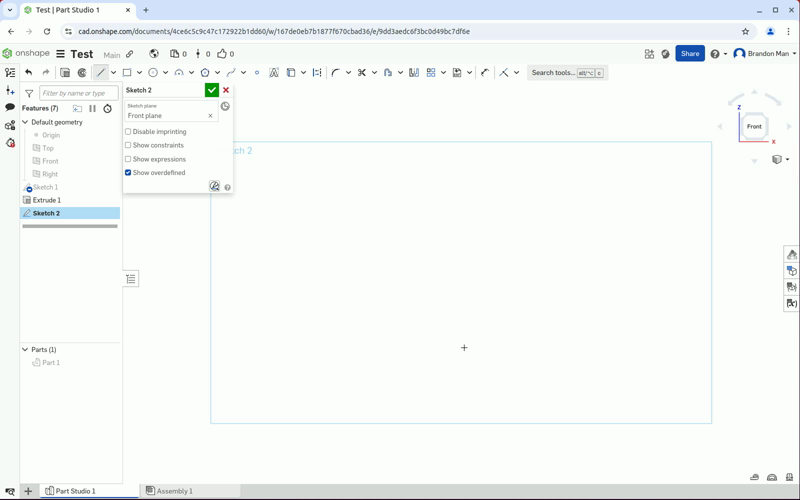
click(464, 347)
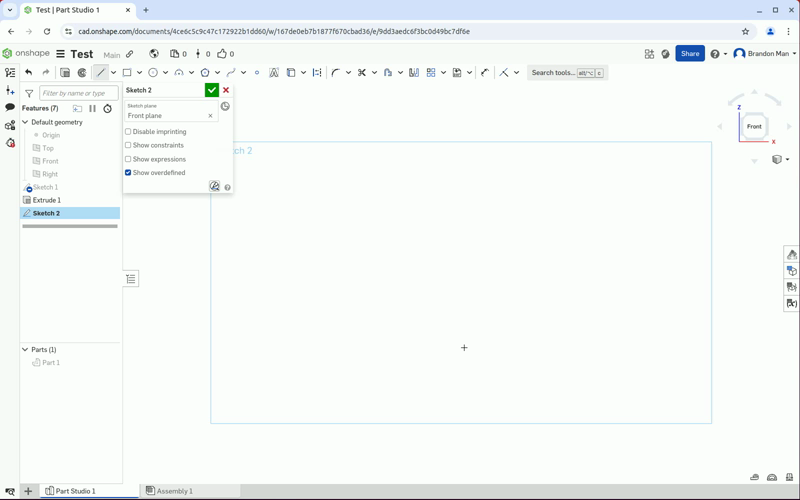
key_up(shift)
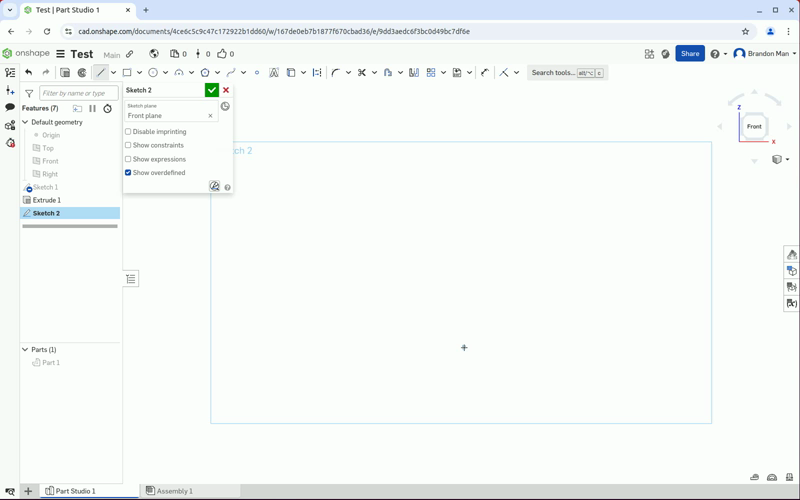
key_down(shift)
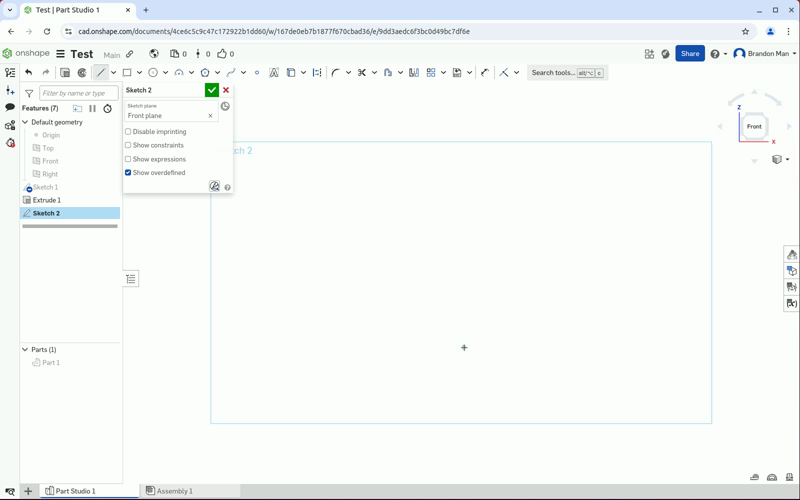
mouse_move(546, 347)
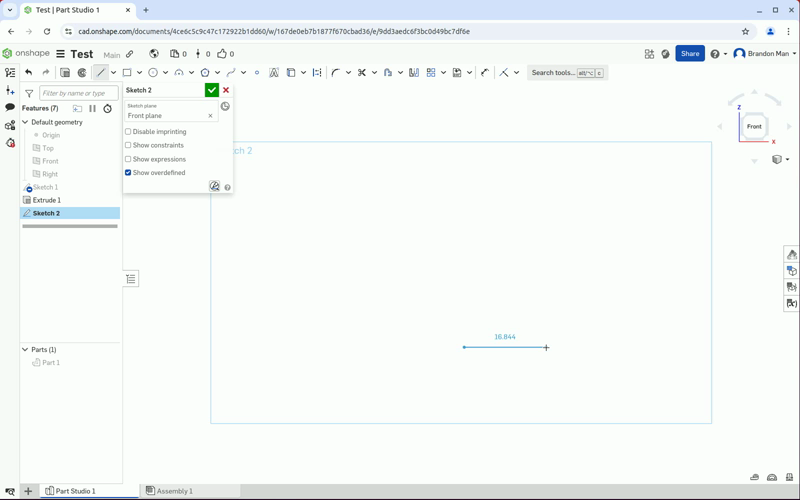
click(546, 347)
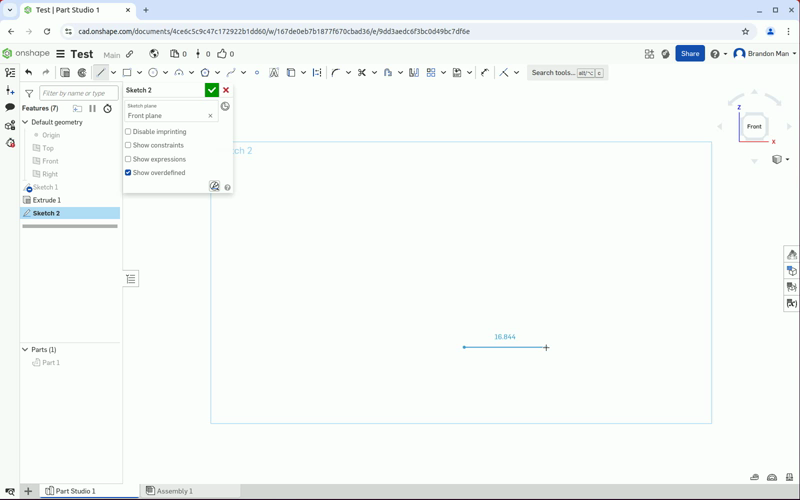
key_up(shift)
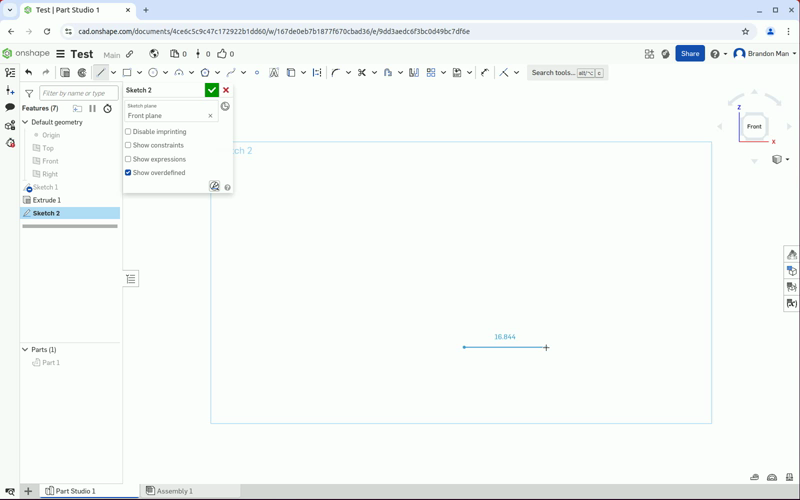
key_down(shift)
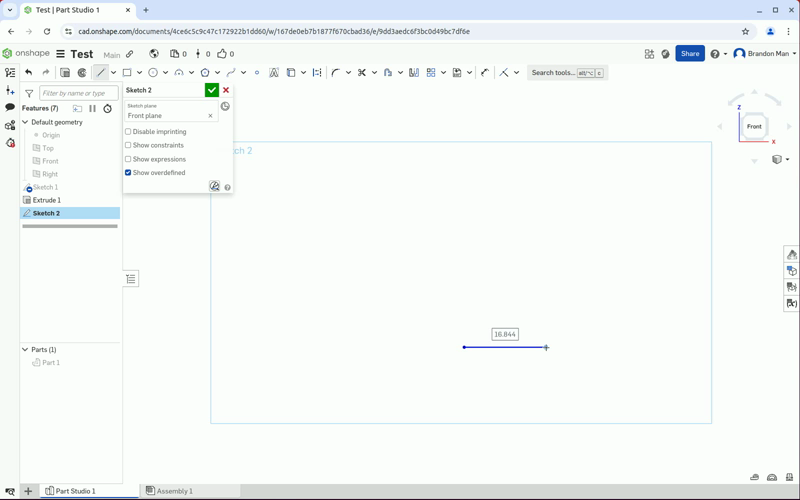
mouse_move(546, 170)
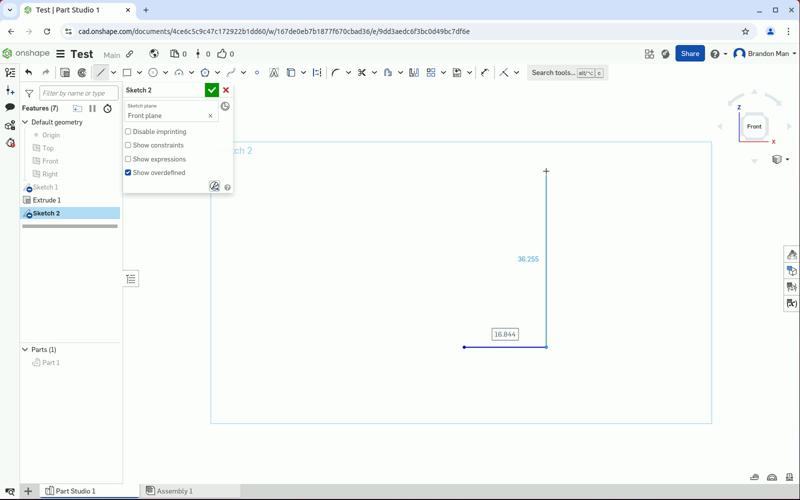
click(546, 170)
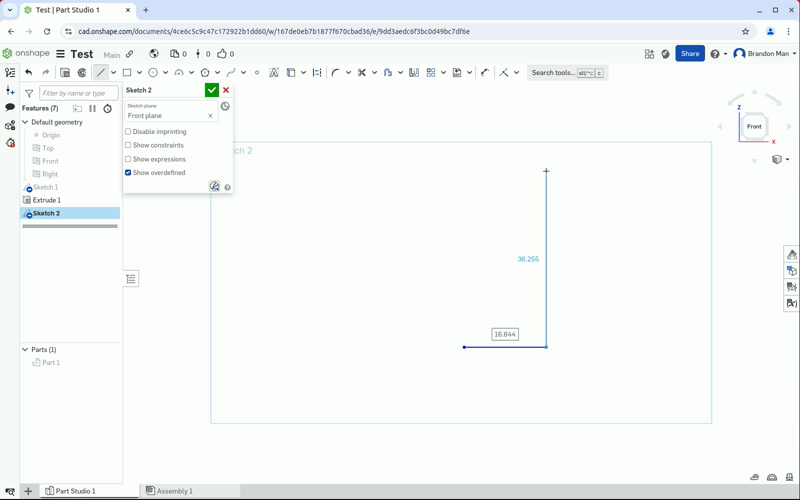
key_up(shift)
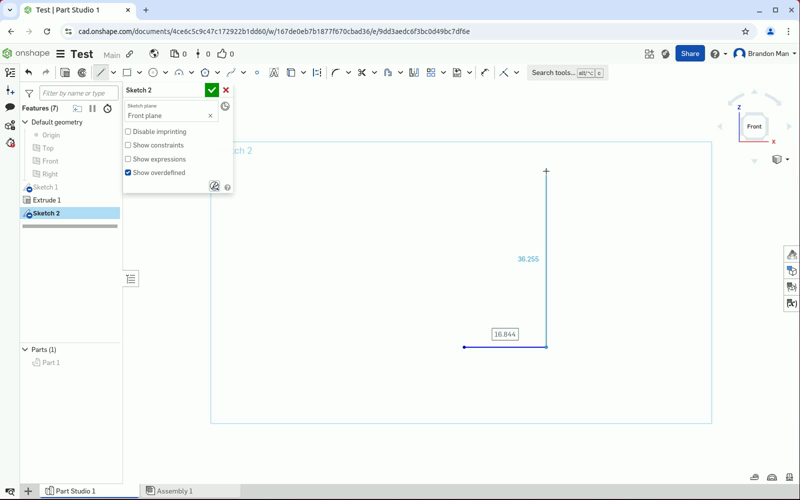
key_down(shift)
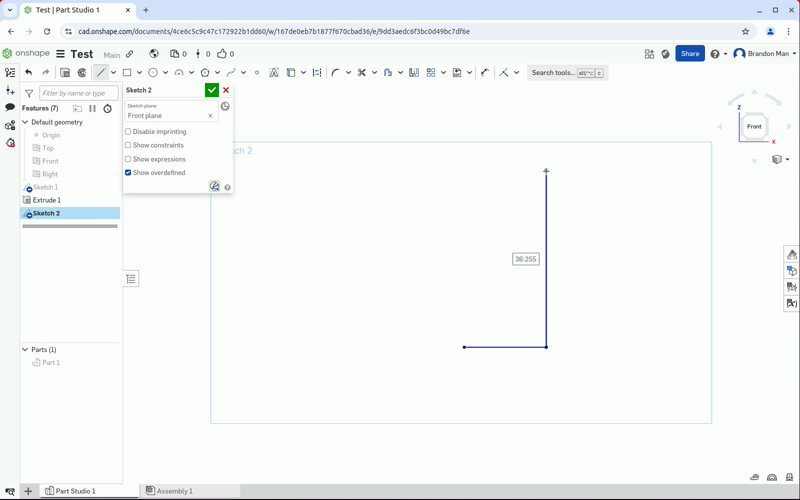
mouse_move(464, 170)
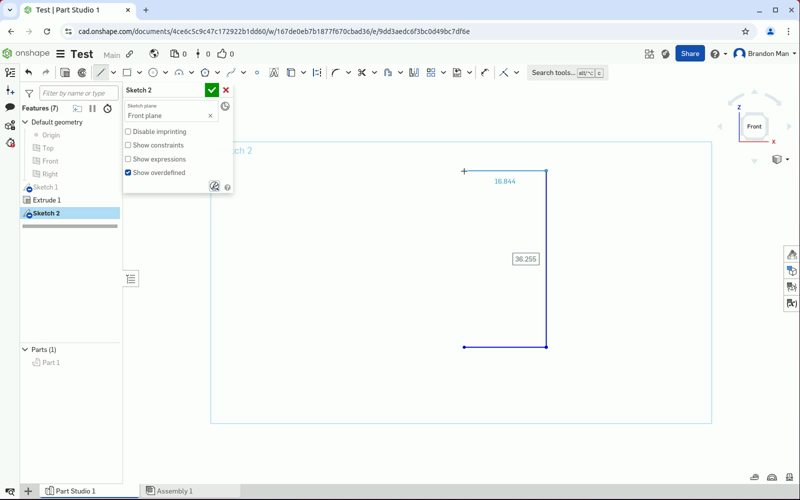
click(464, 170)
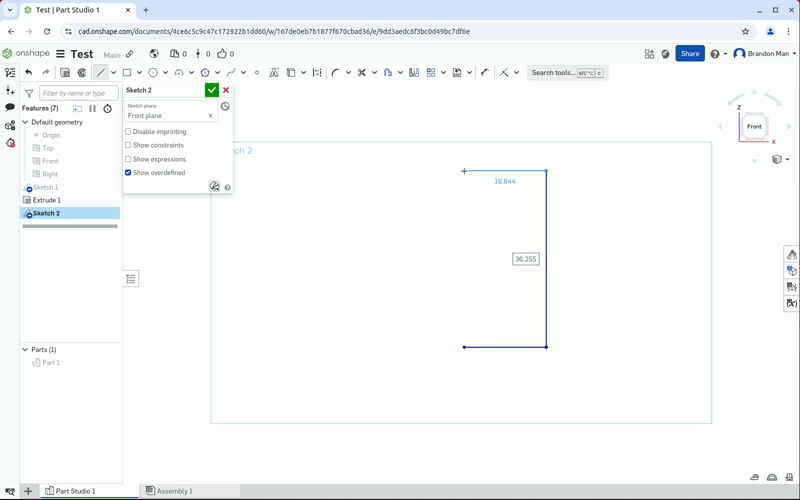
key_up(shift)
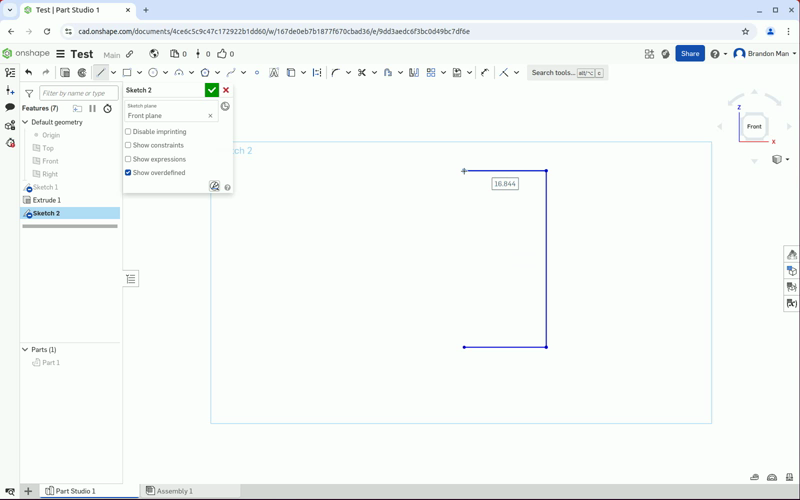
key_down(shift)
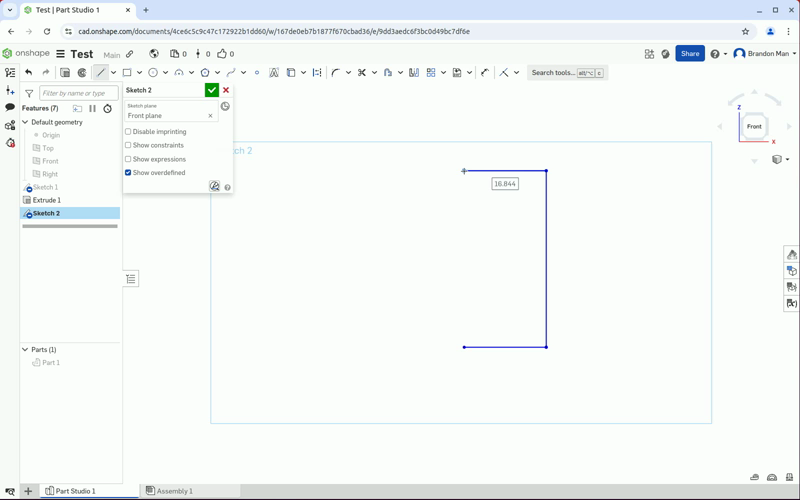
mouse_move(464, 347)
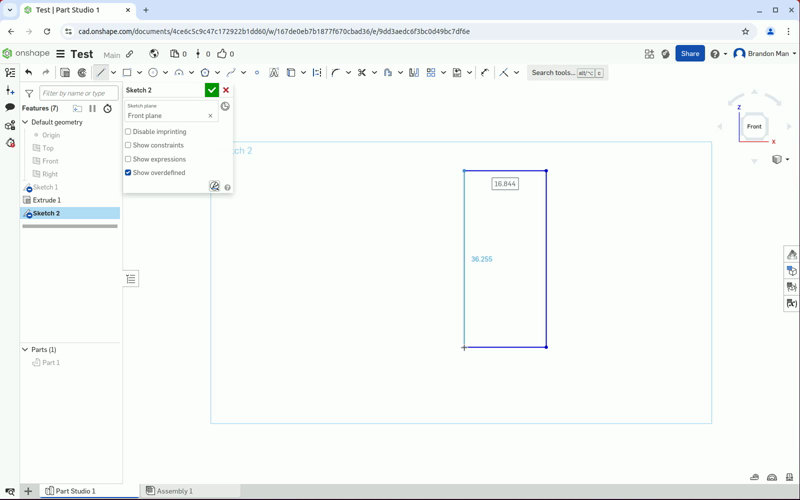
key_up(shift)
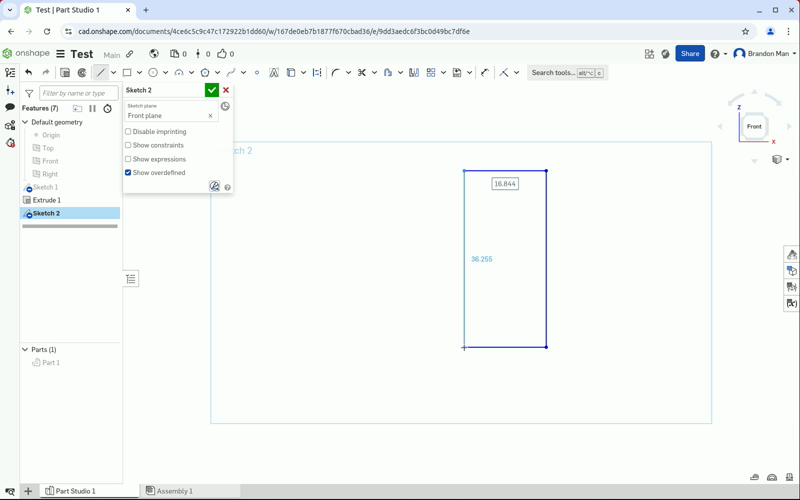
click(464, 347)
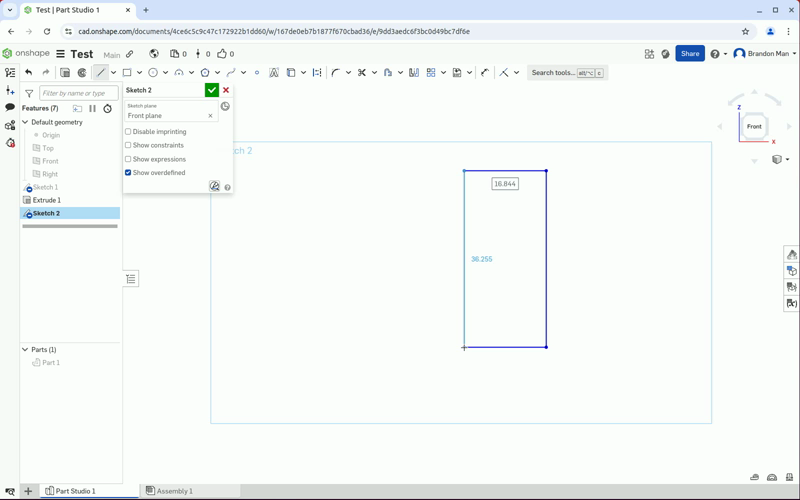
key(esc)
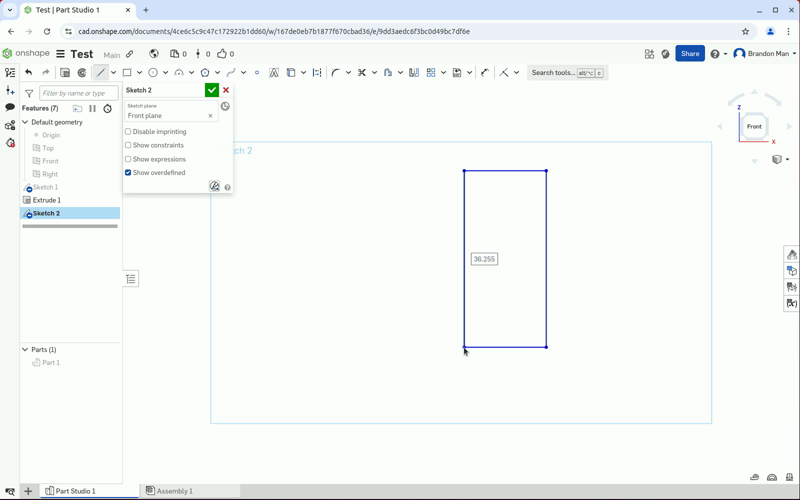
mouse_move(500, 209)
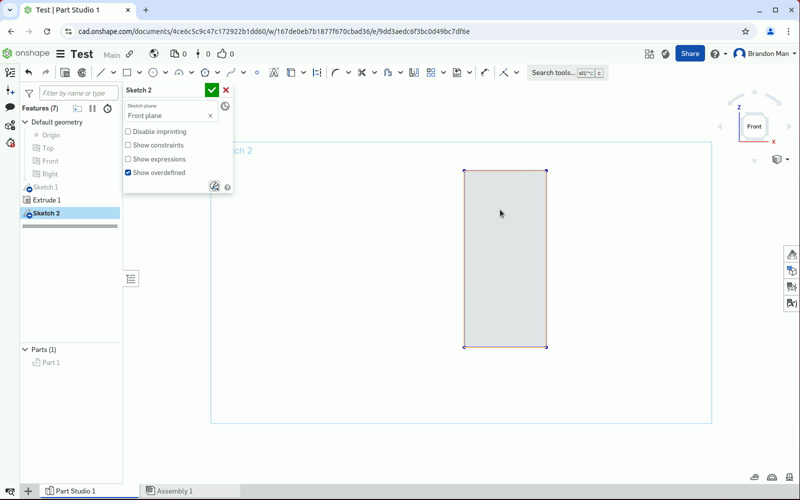
click(500, 209)
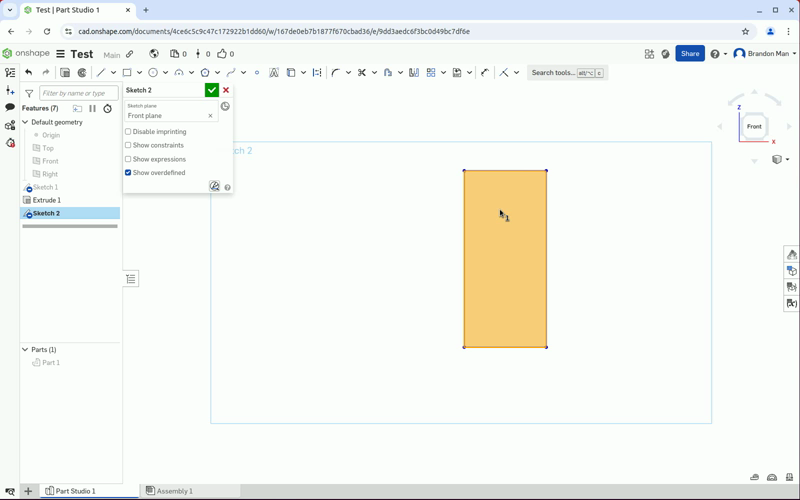
mouse_move(73, 352)
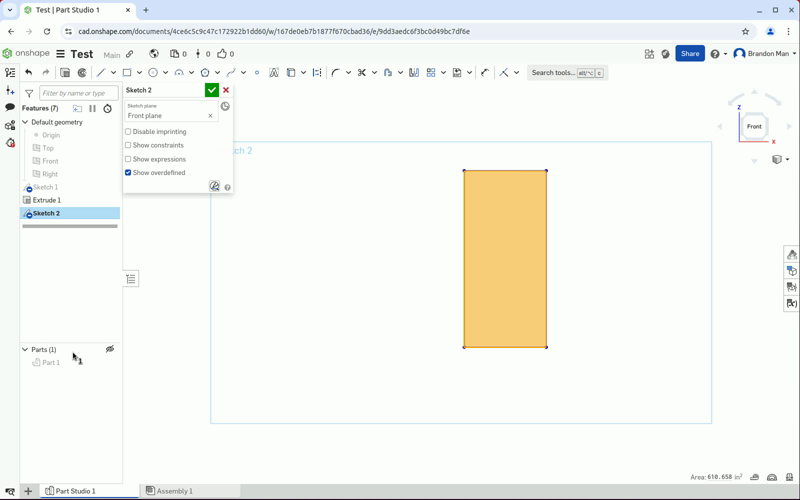
key(shift+y)
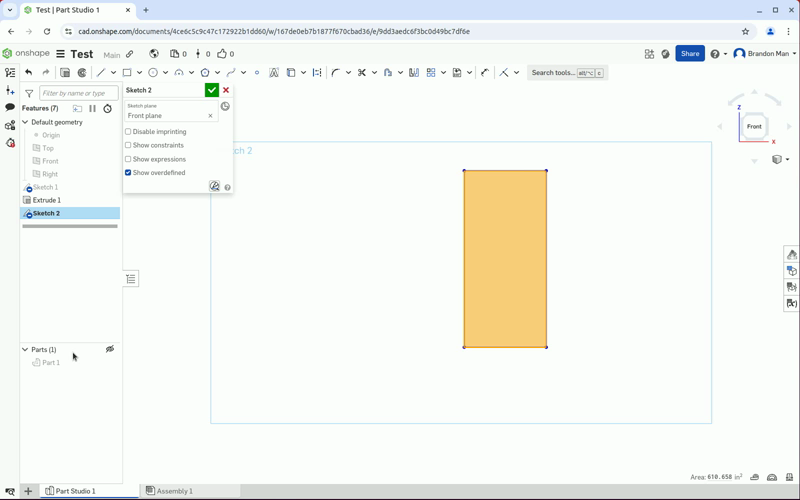
key(shift+e)
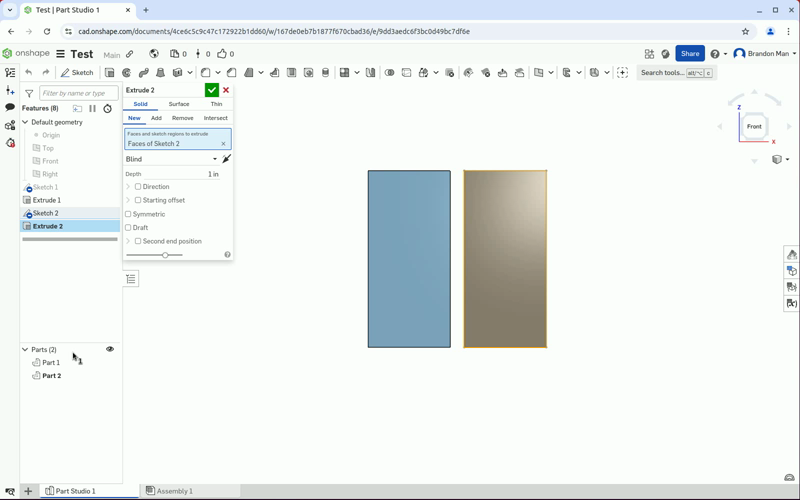
mouse_move(143, 106)
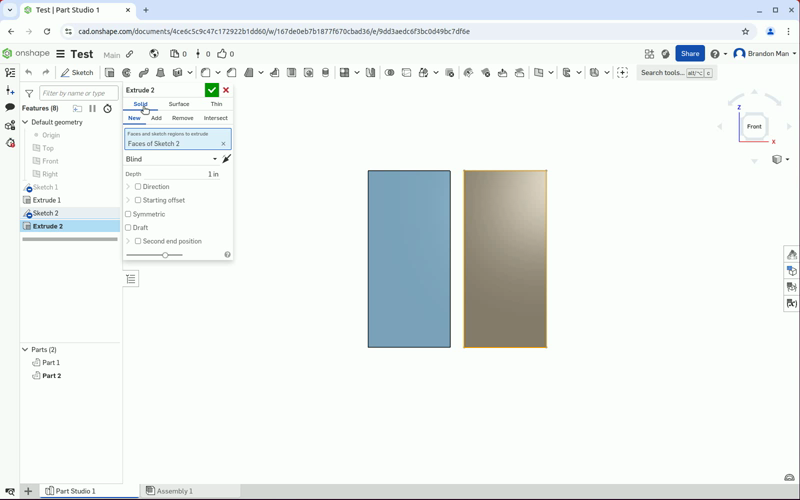
click(143, 106)
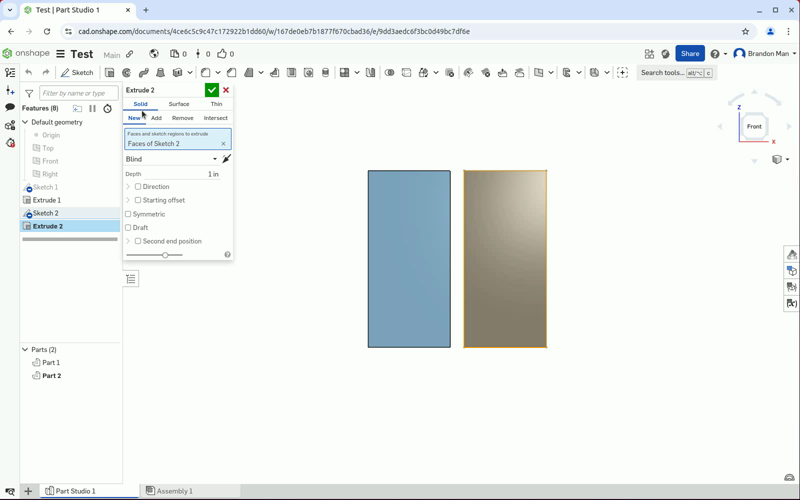
mouse_move(137, 120)
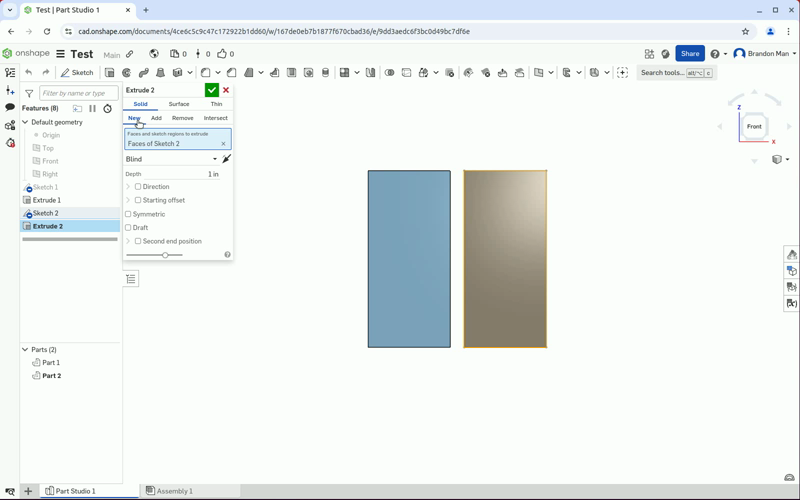
click(137, 120)
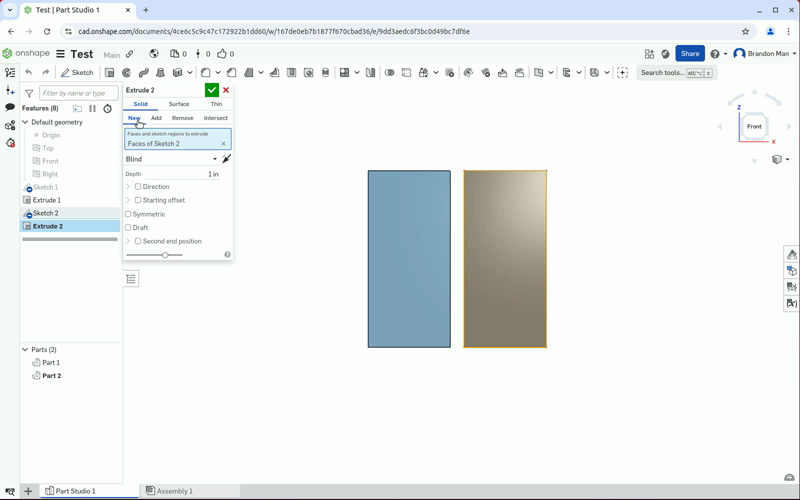
key(tab, 4)
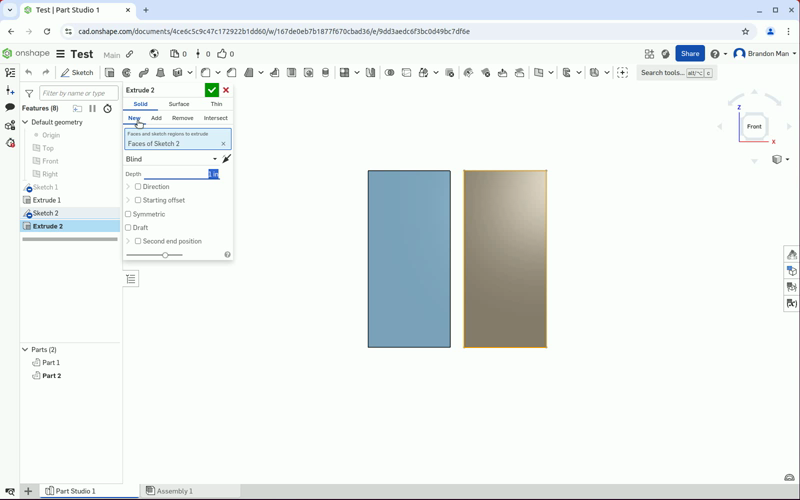
text(1.204)
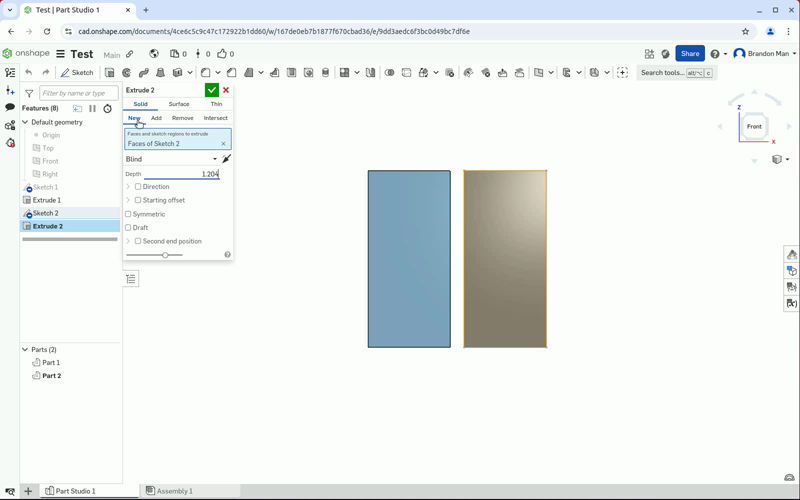
key(enter)
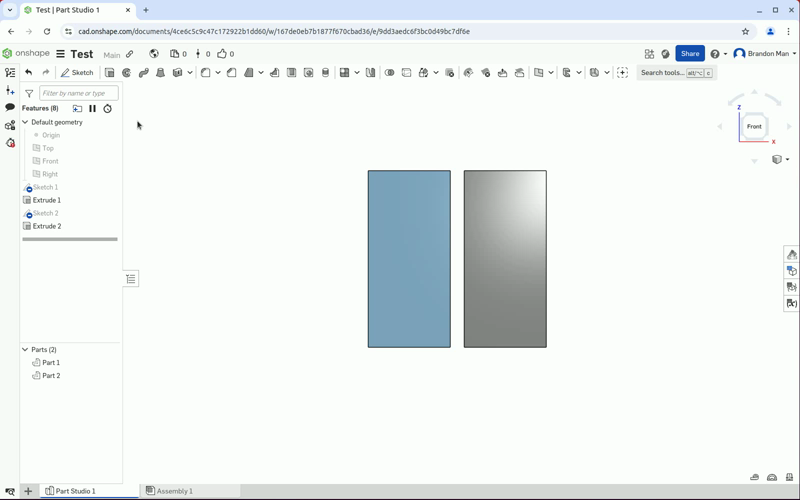
key(shift+h)
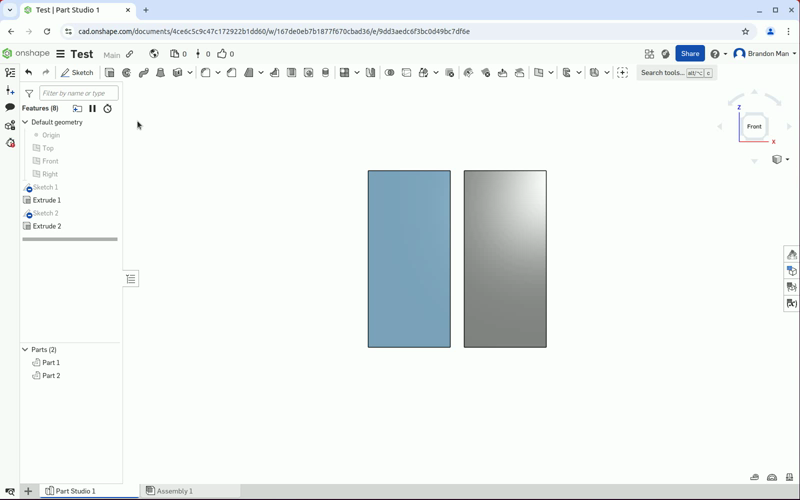
key(shift+h)
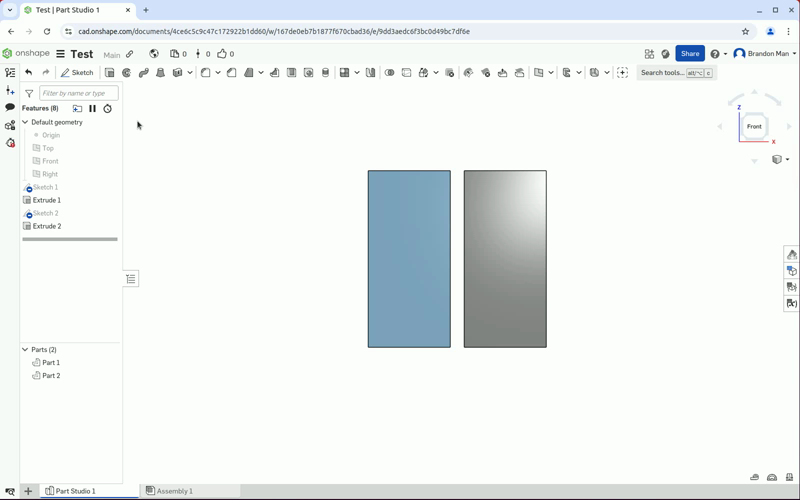
mouse_move(73, 189)
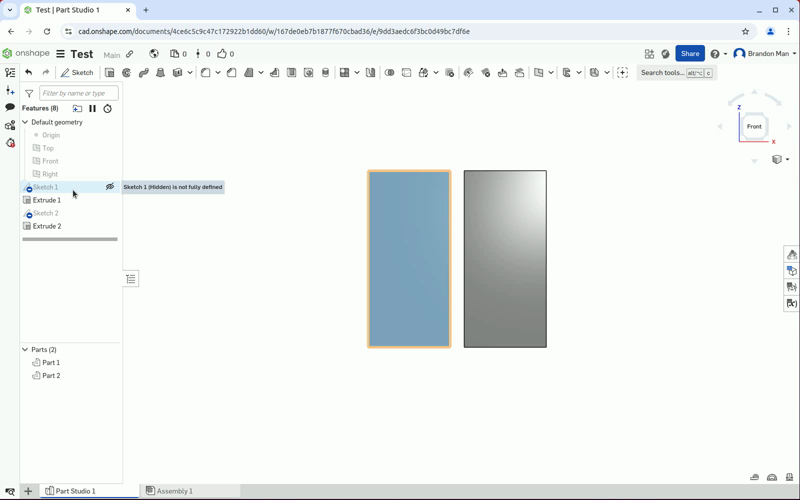
click(73, 189)
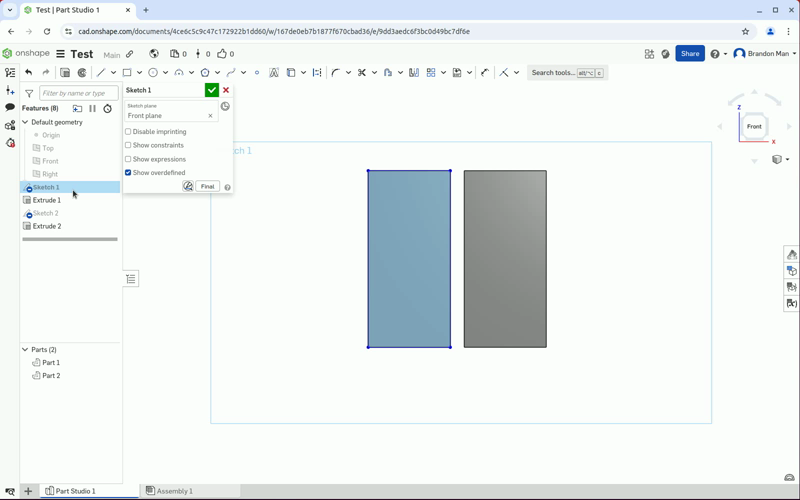
mouse_move(229, 92)
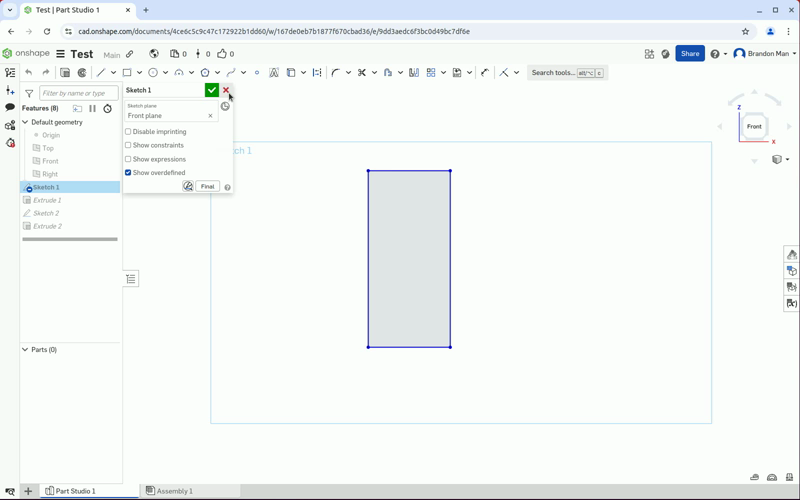
click(229, 92)
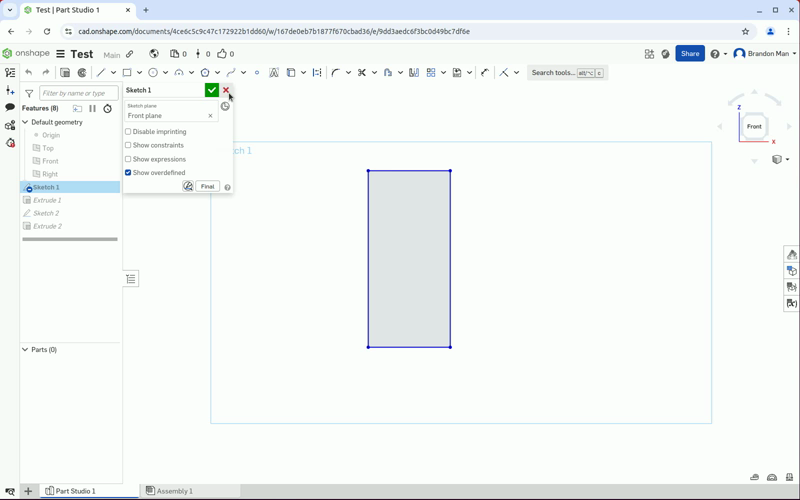
key(shift+s)
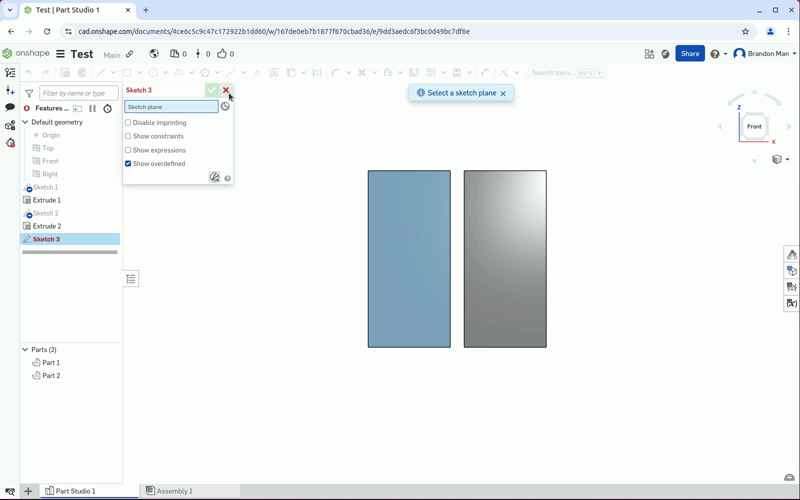
mouse_move(73, 163)
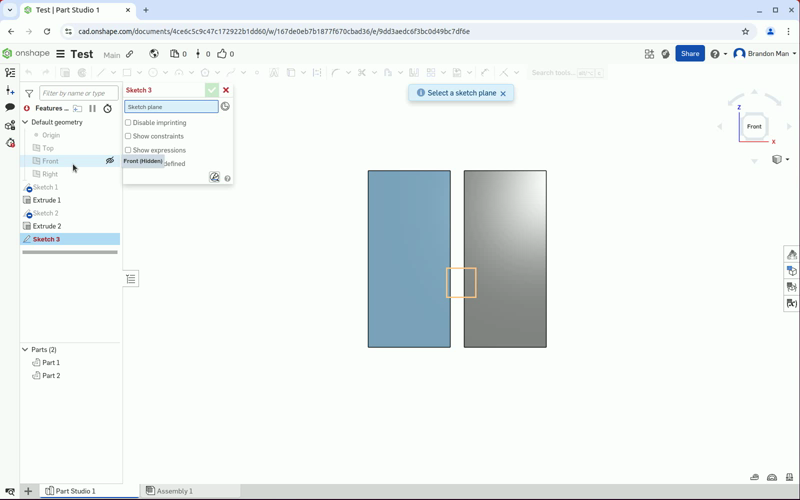
click(73, 163)
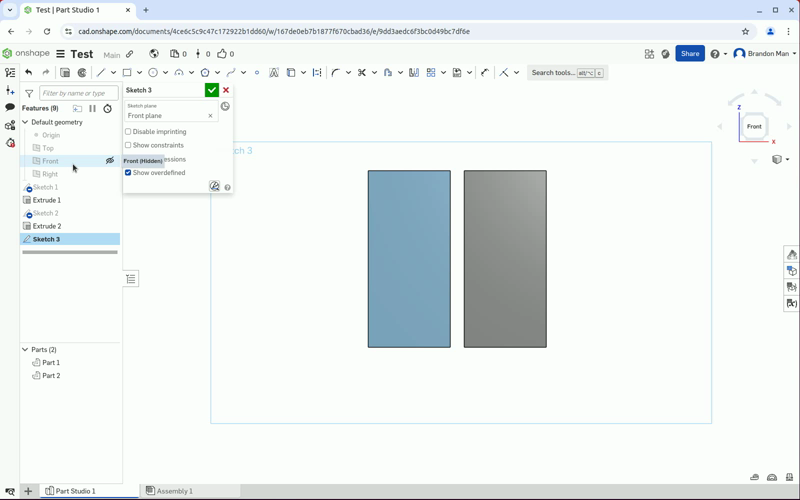
mouse_move(73, 352)
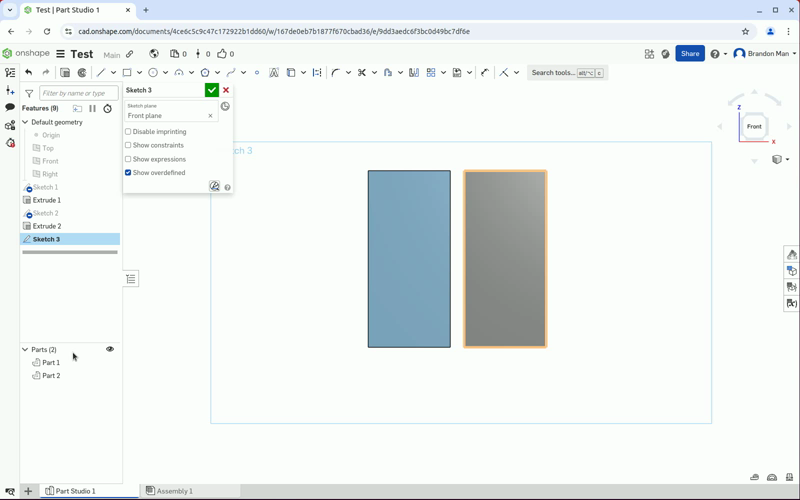
key(y)
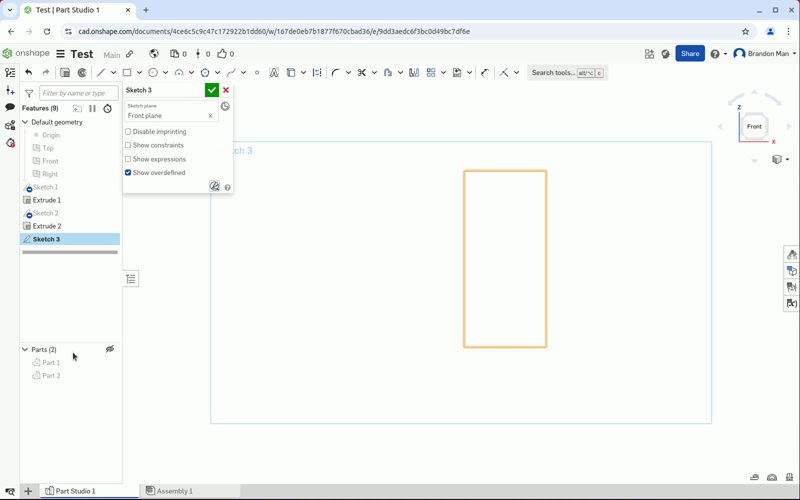
key(l)
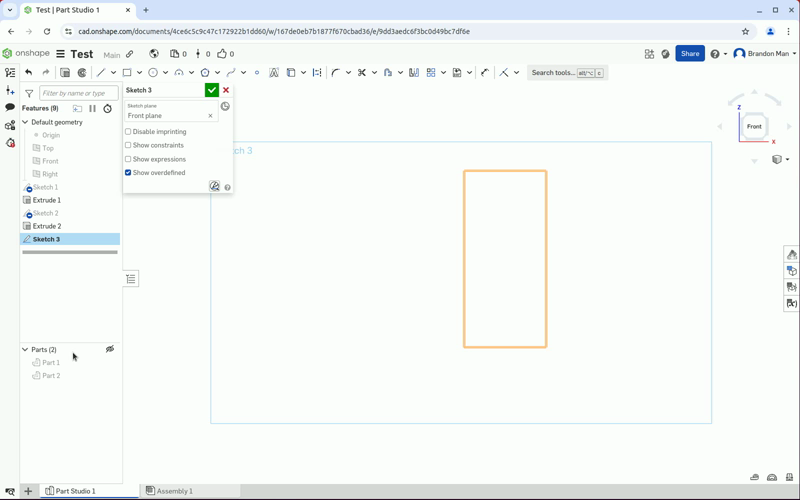
key_down(shift)
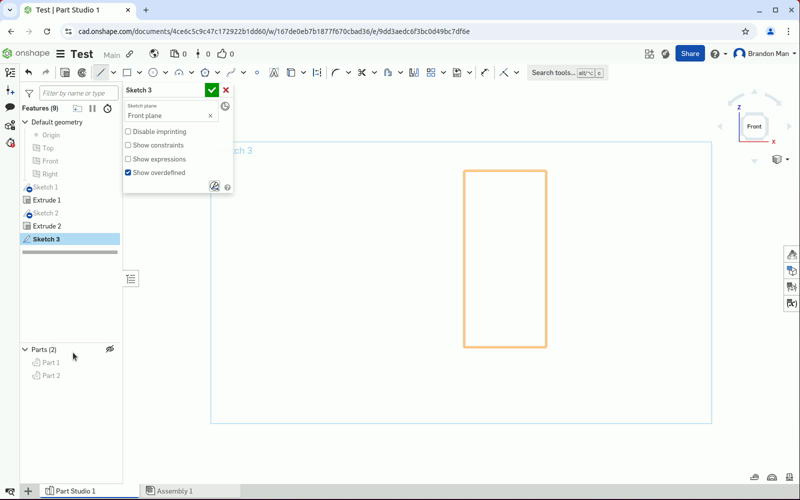
mouse_move(449, 347)
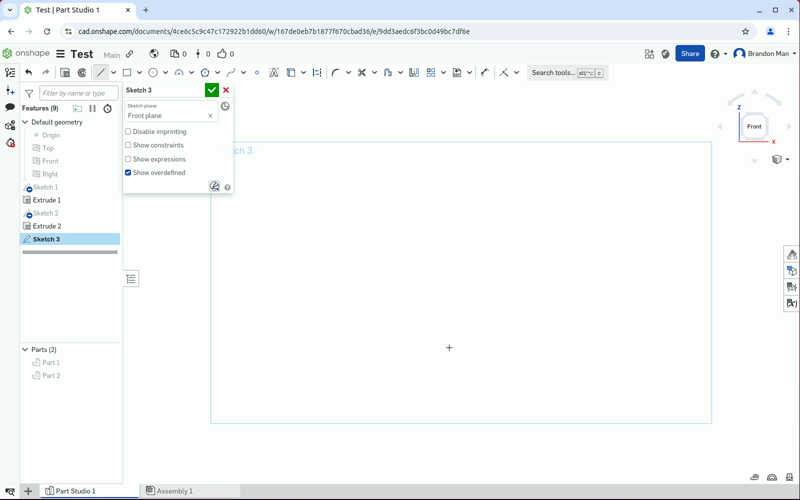
click(449, 347)
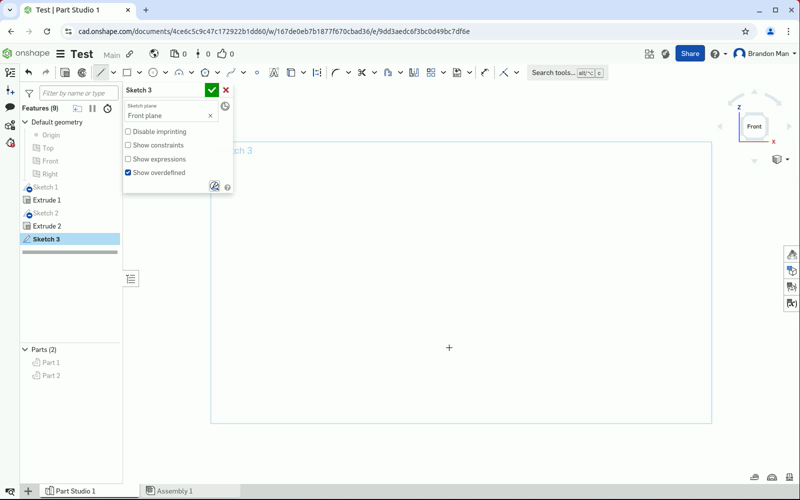
key_up(shift)
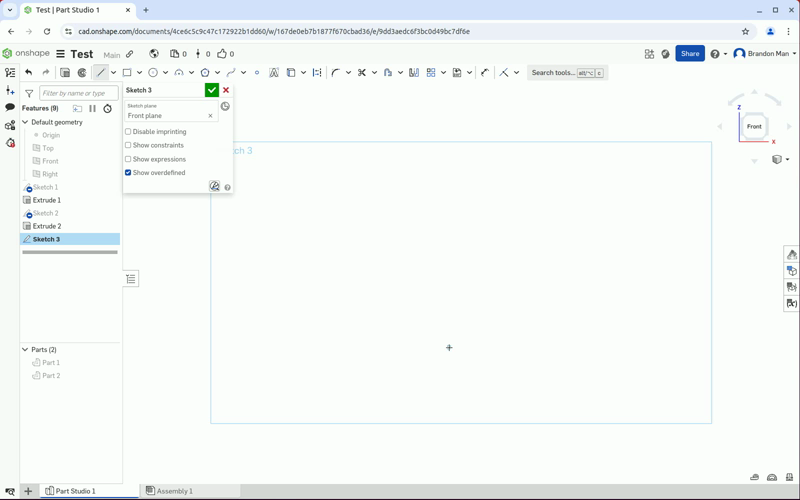
key_down(shift)
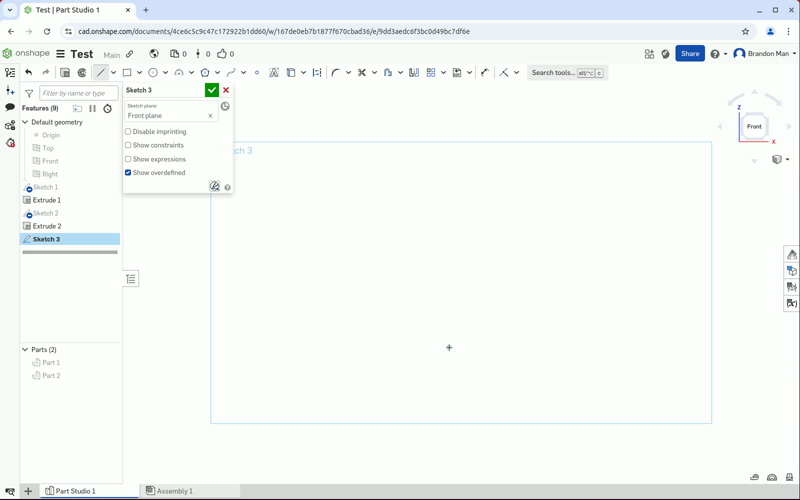
mouse_move(479, 347)
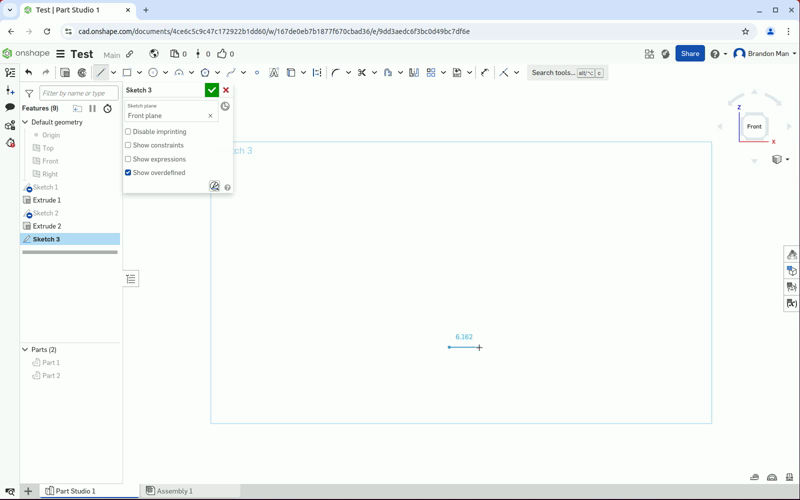
mouse_move(463, 347)
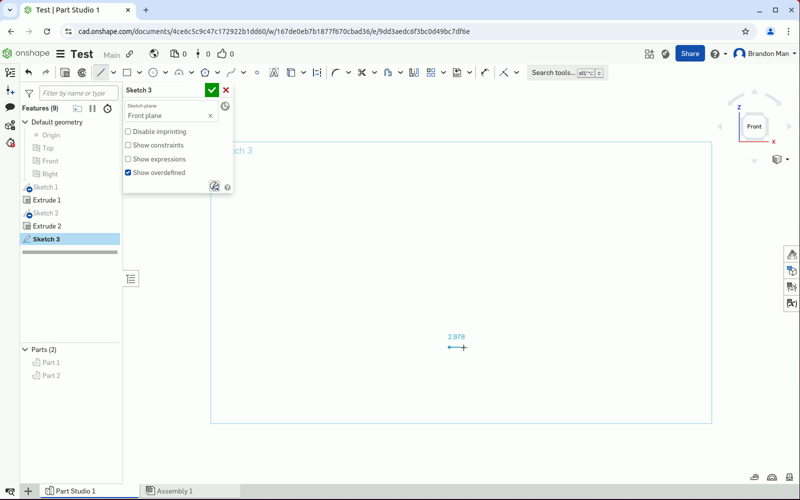
click(463, 347)
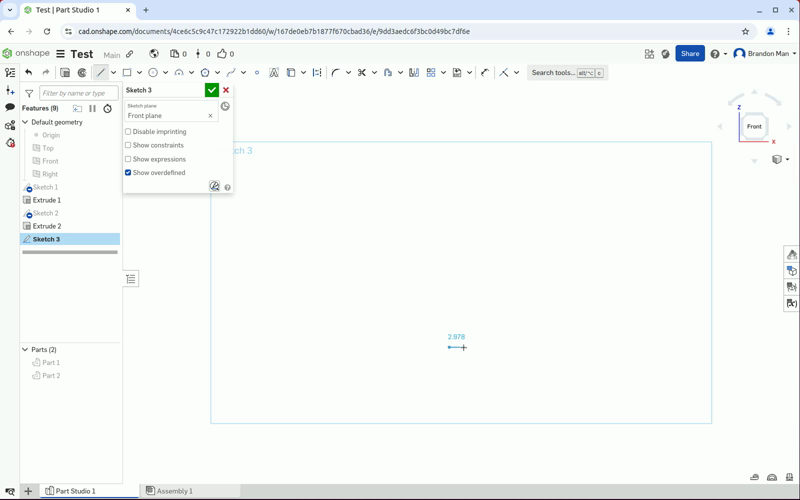
key_up(shift)
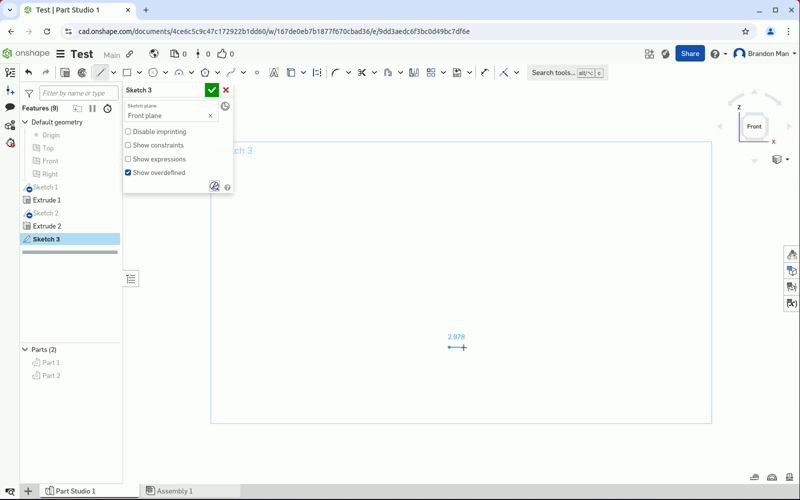
key_down(shift)
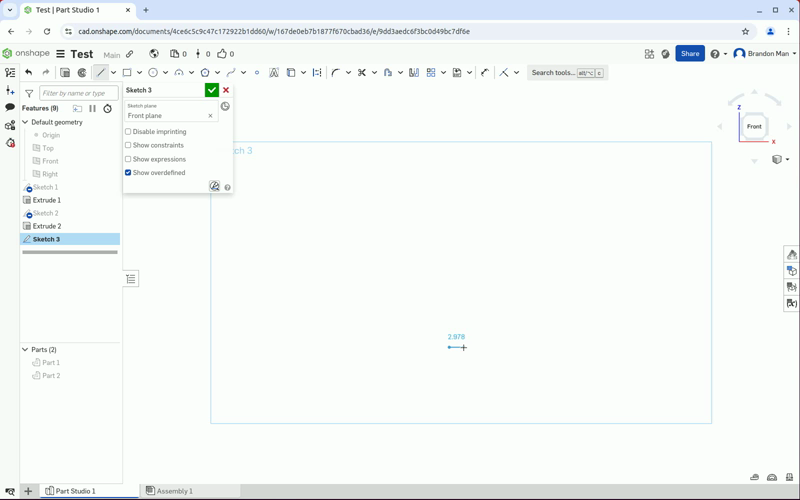
mouse_move(463, 170)
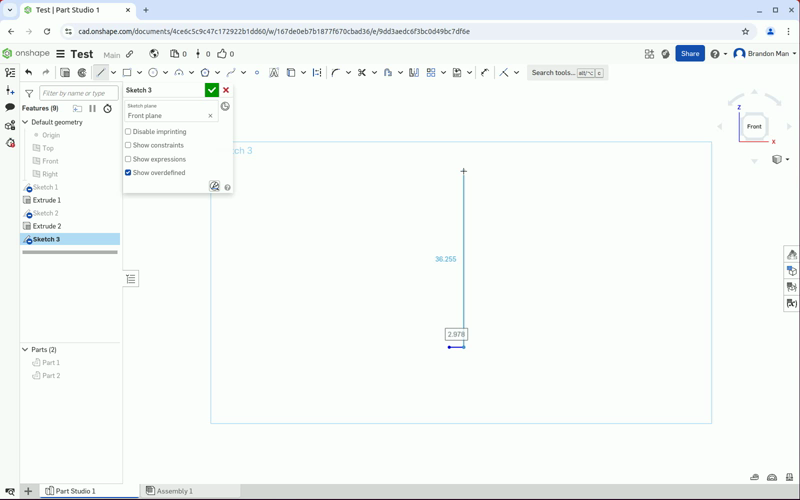
click(463, 170)
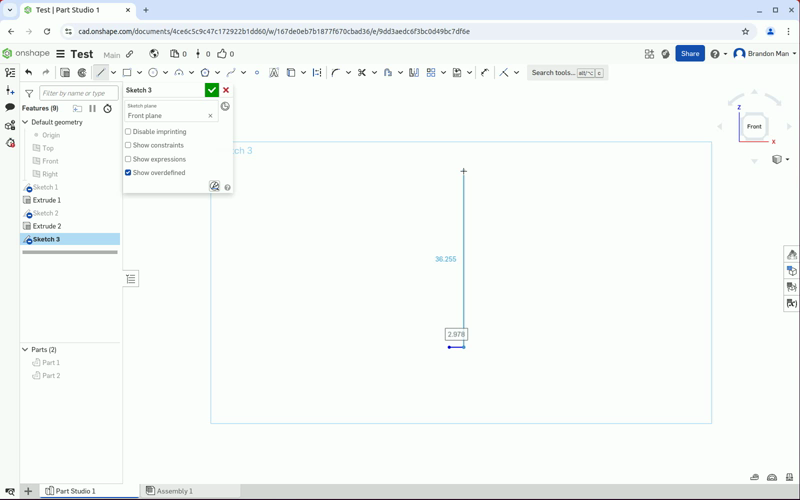
key_up(shift)
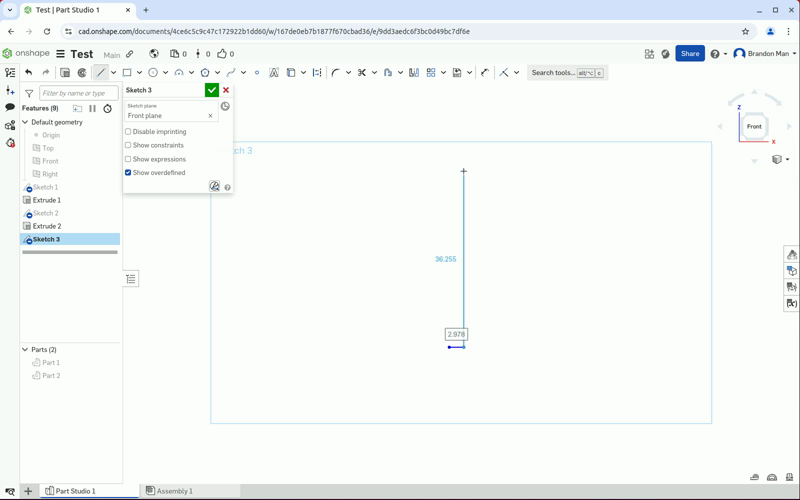
key_down(shift)
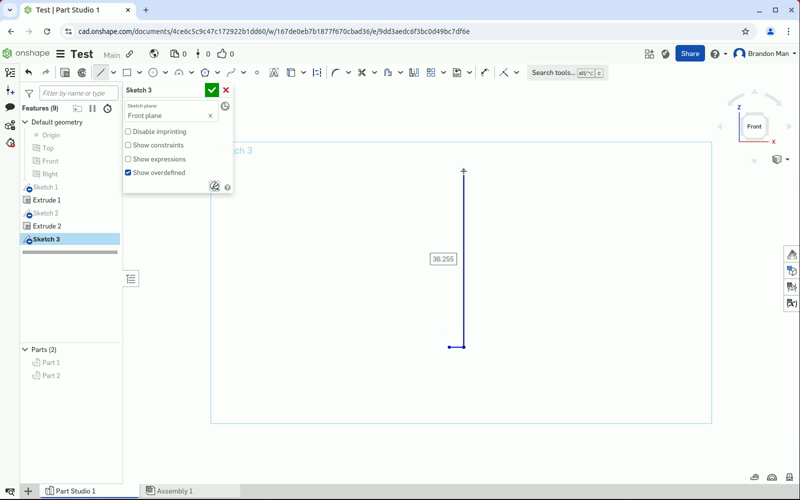
mouse_move(493, 170)
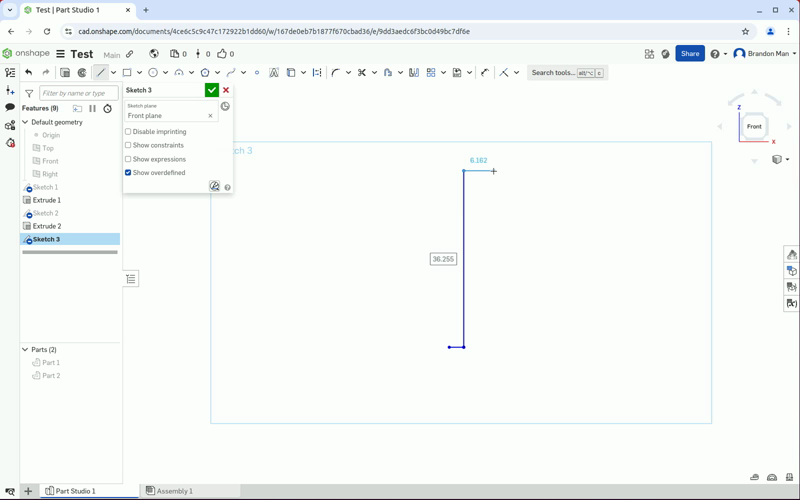
mouse_move(449, 170)
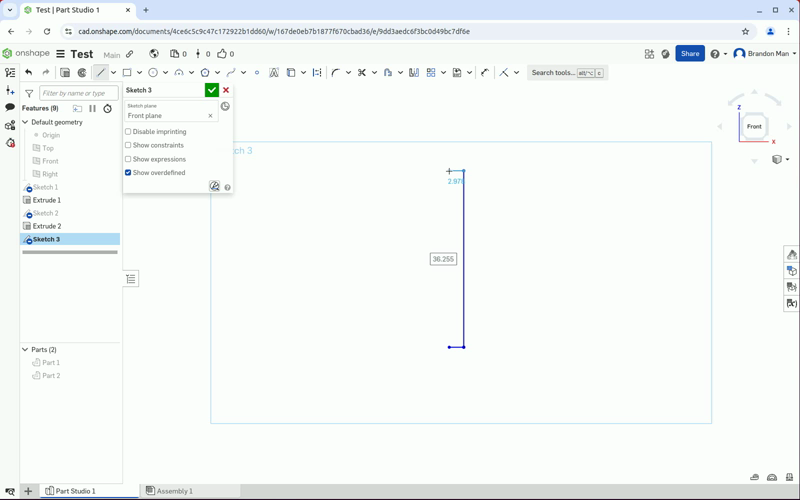
click(449, 170)
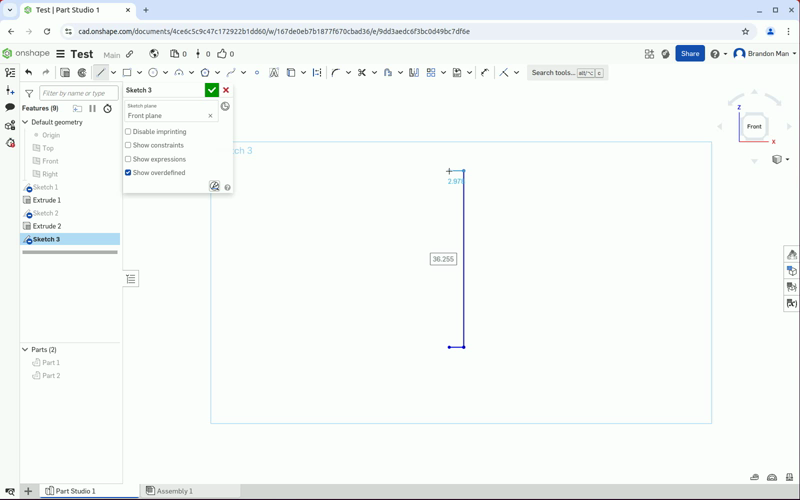
key_up(shift)
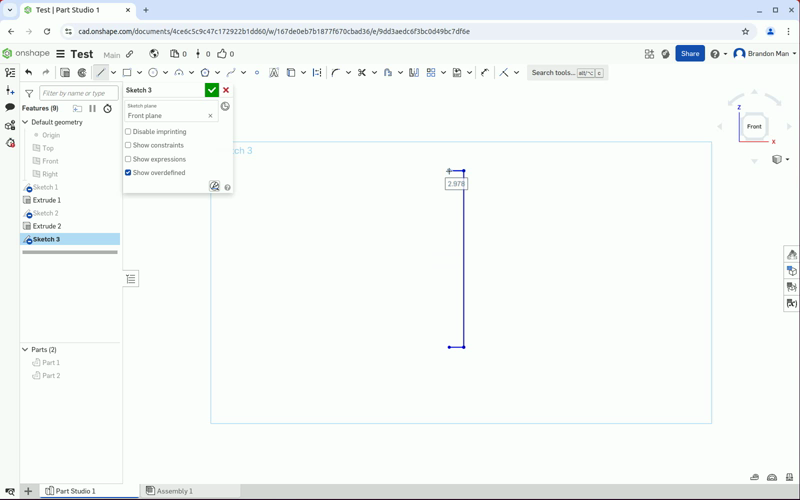
key_down(shift)
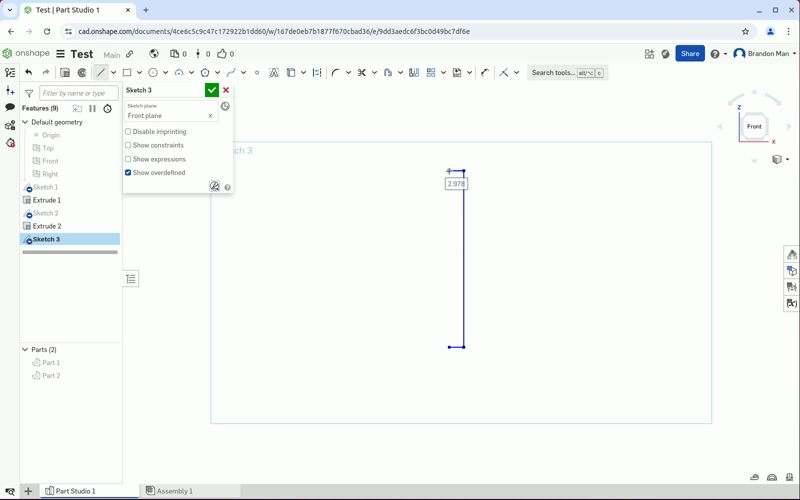
mouse_move(449, 347)
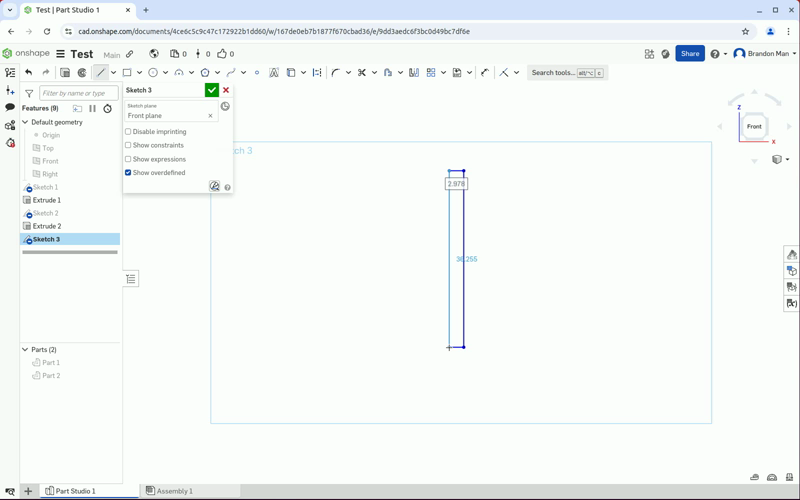
key_up(shift)
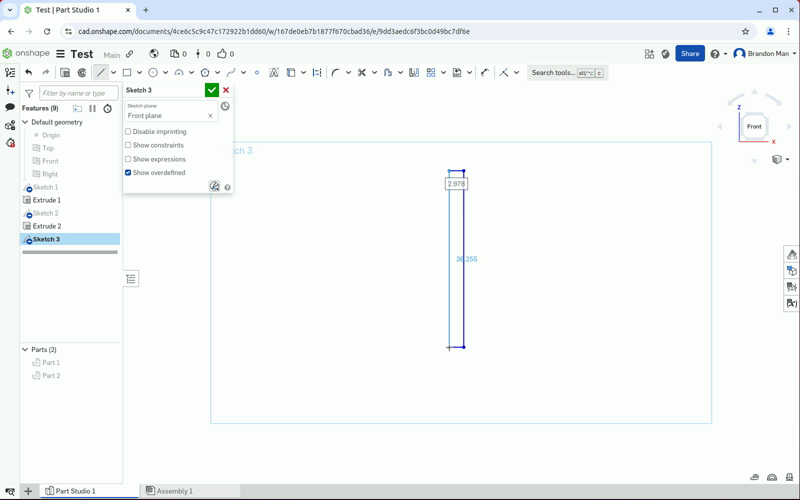
click(449, 347)
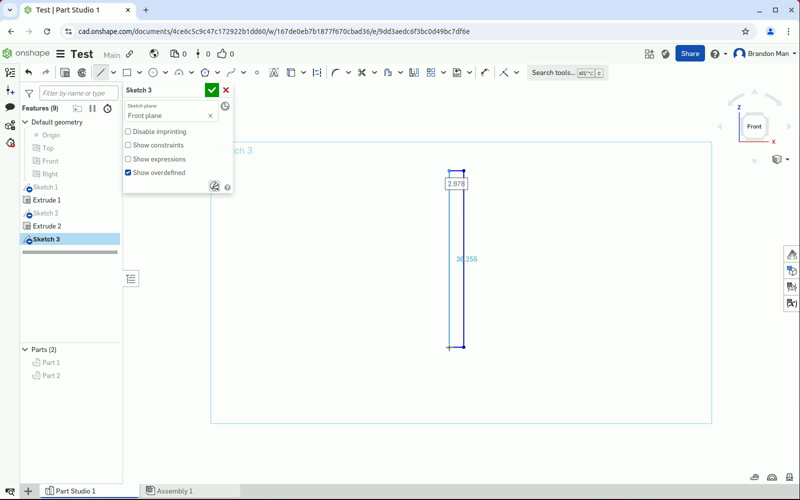
key(esc)
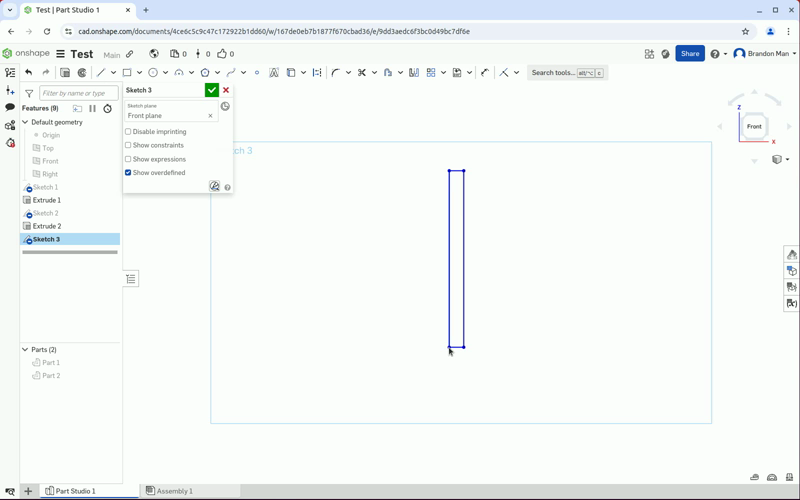
mouse_move(455, 309)
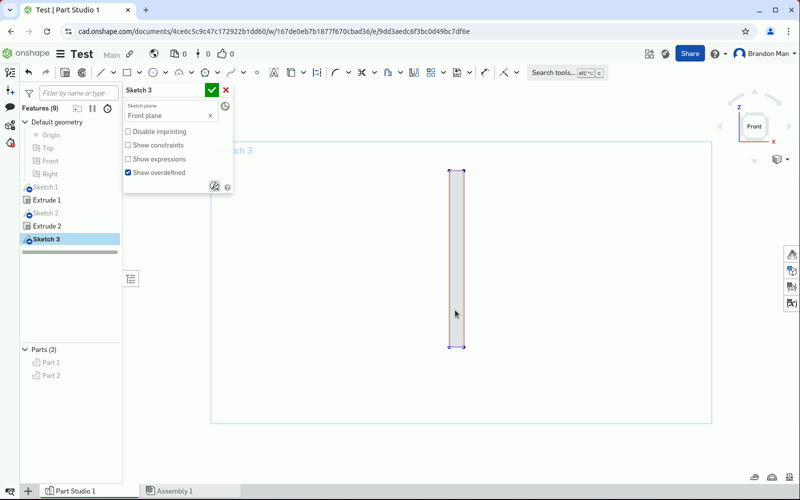
click(455, 309)
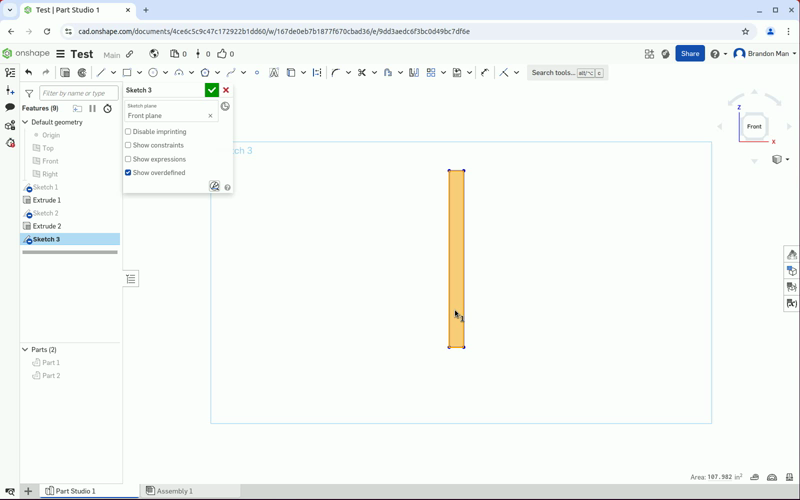
mouse_move(73, 352)
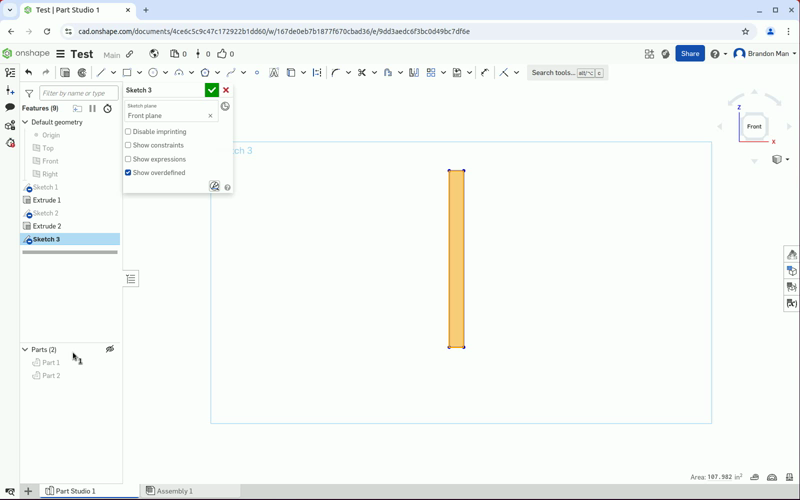
key(shift+y)
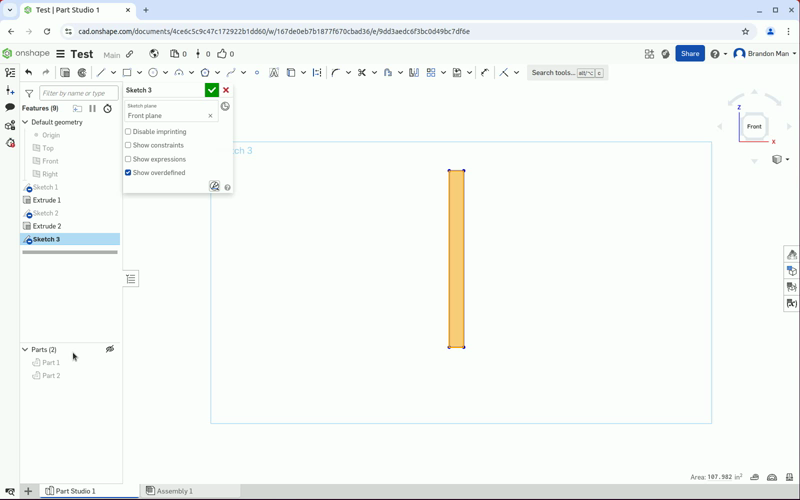
key(shift+e)
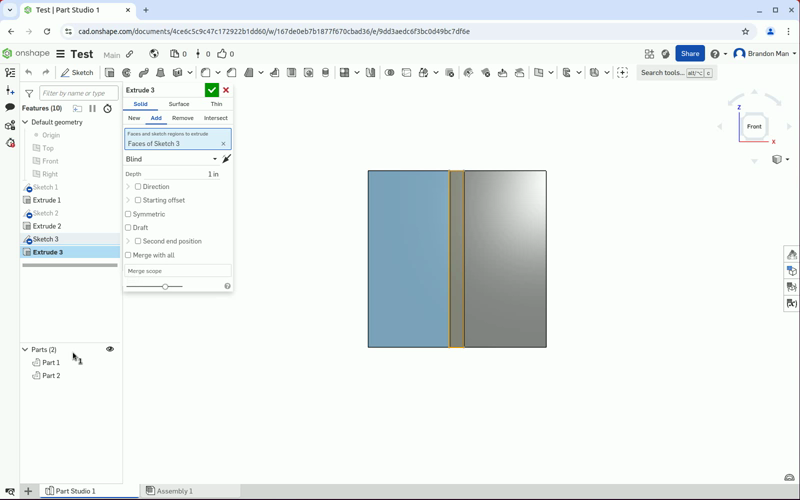
mouse_move(143, 106)
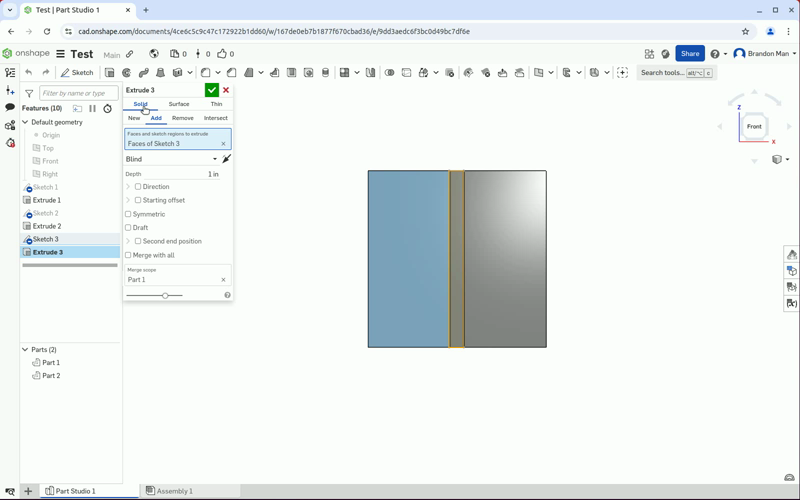
click(143, 106)
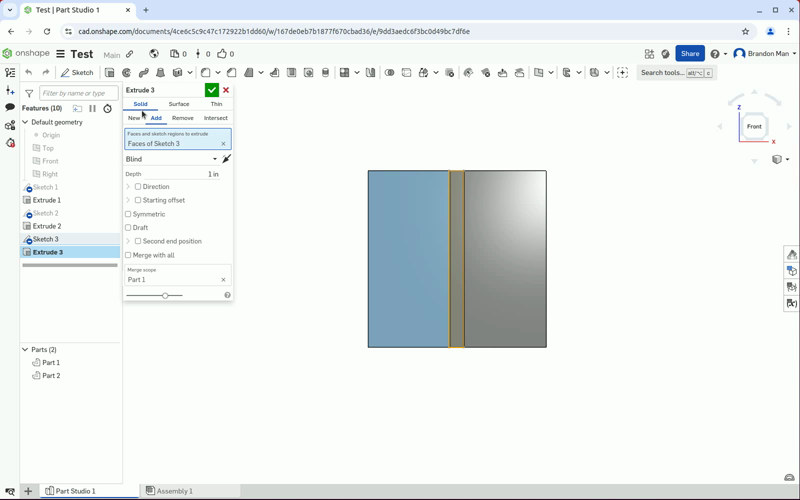
mouse_move(137, 120)
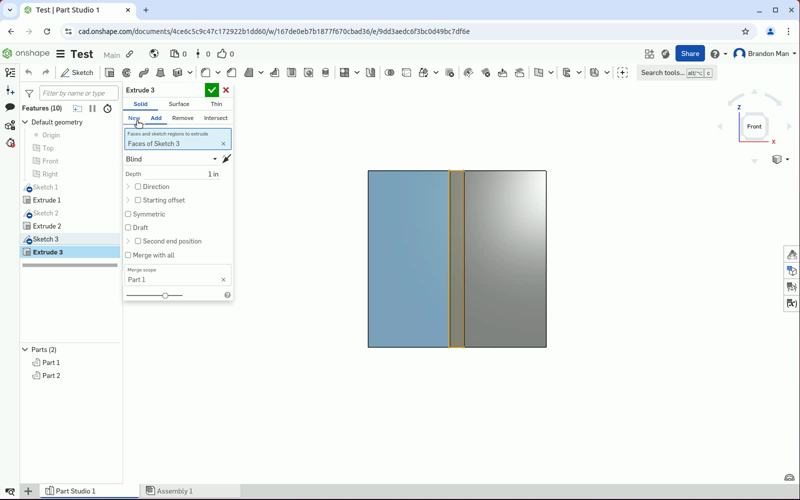
click(137, 120)
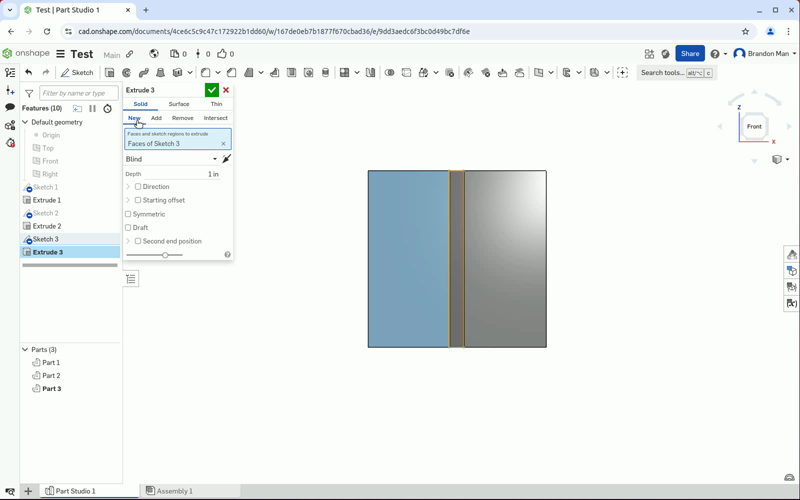
key(tab, 4)
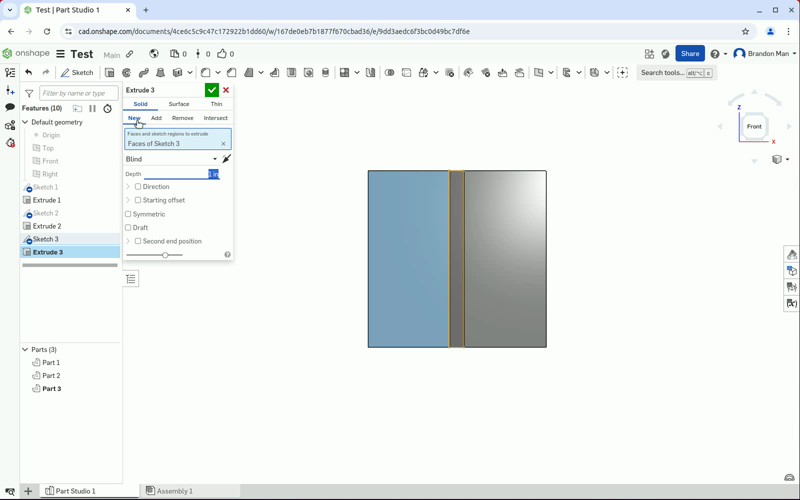
text(0.241)
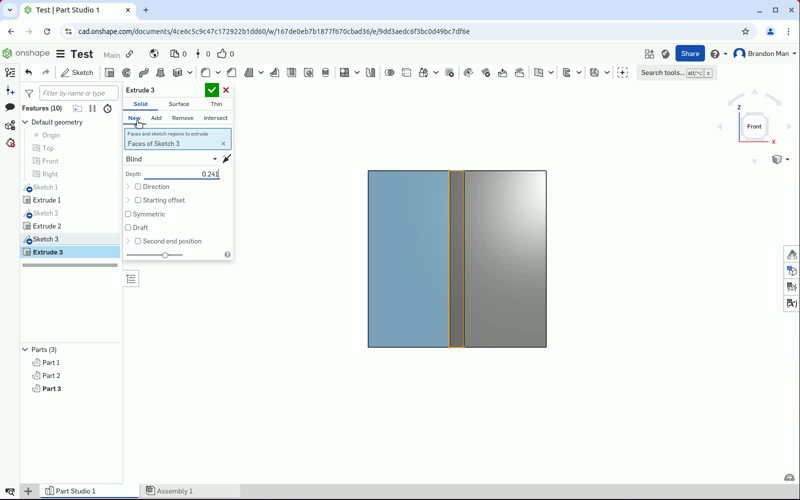
key(enter)
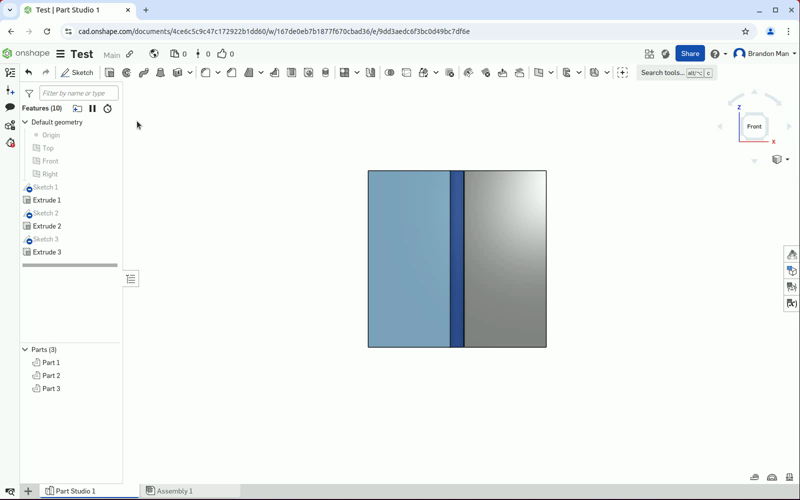
key(shift+h)
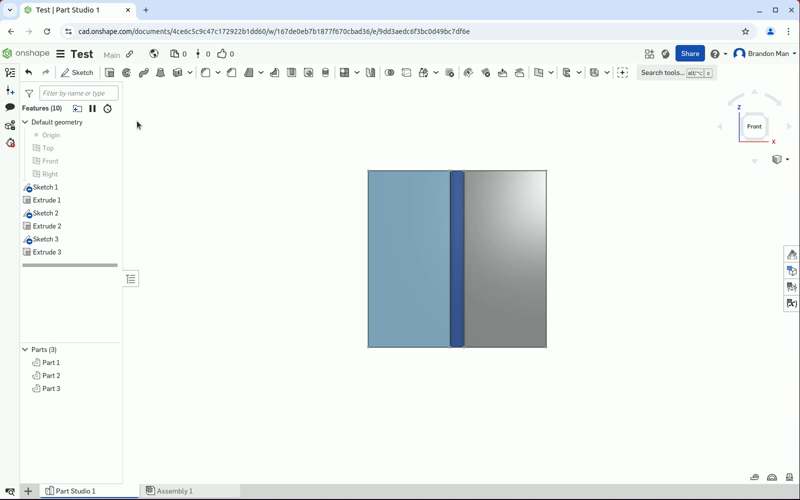
key(shift+h)
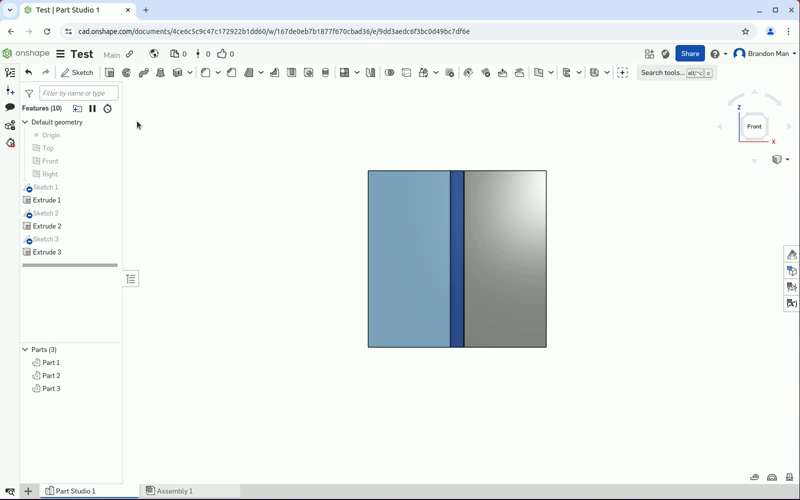
mouse_move(73, 189)
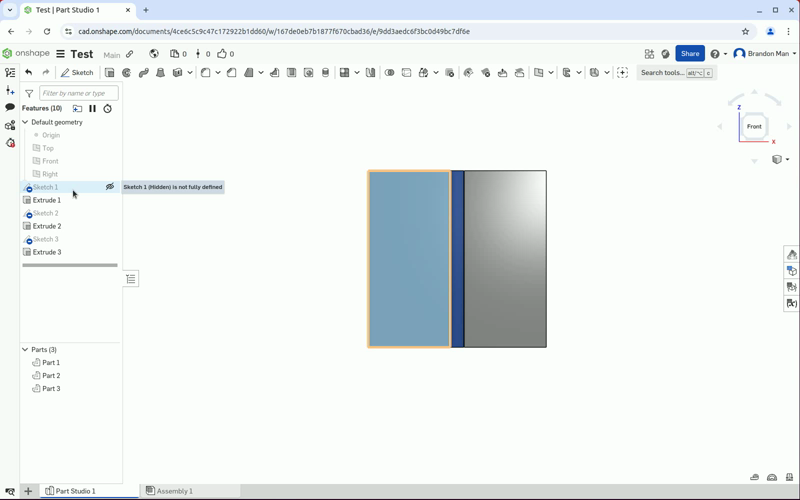
click(73, 189)
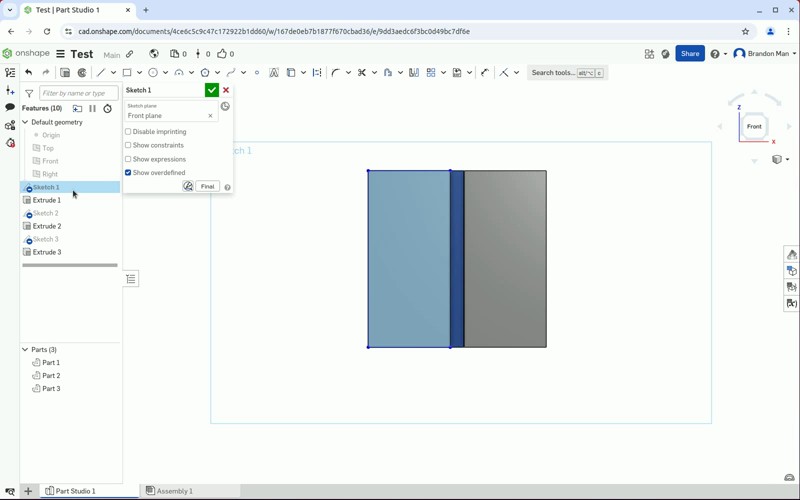
mouse_move(229, 92)
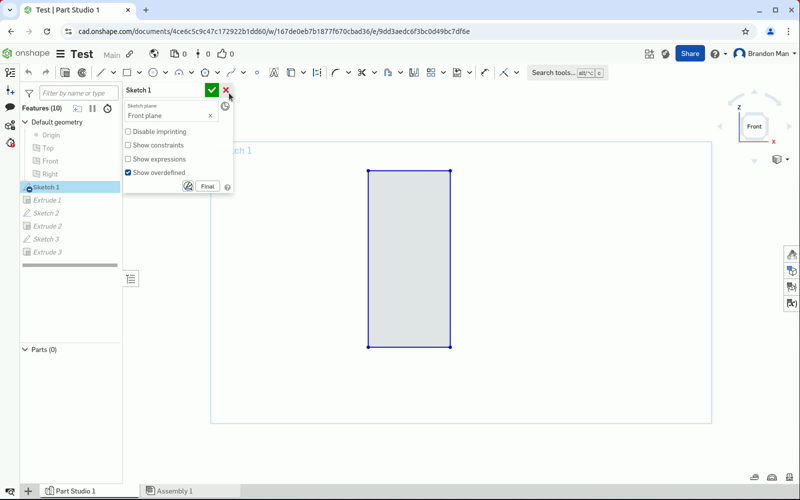
click(229, 92)
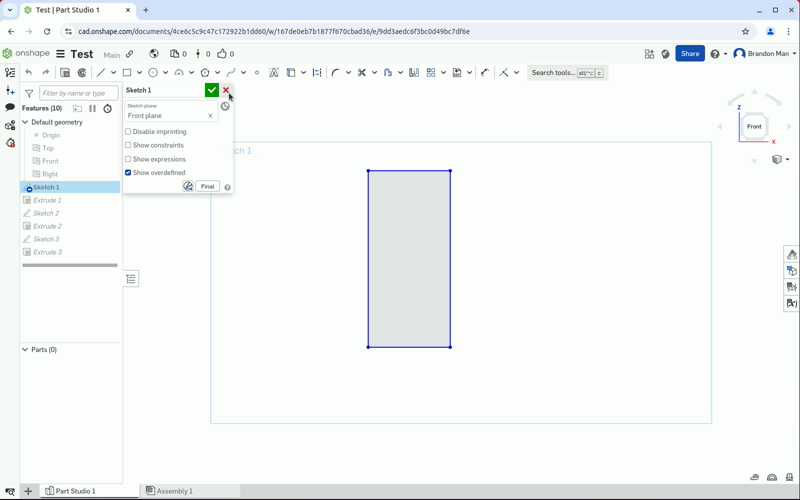
key(shift+s)
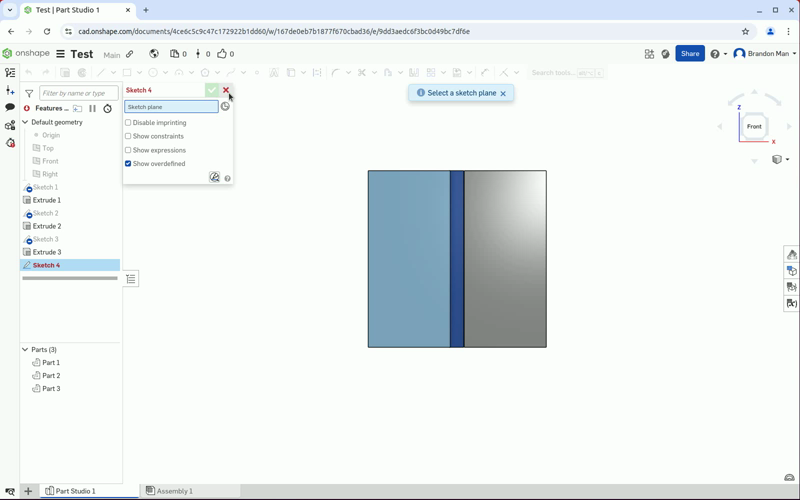
mouse_move(73, 163)
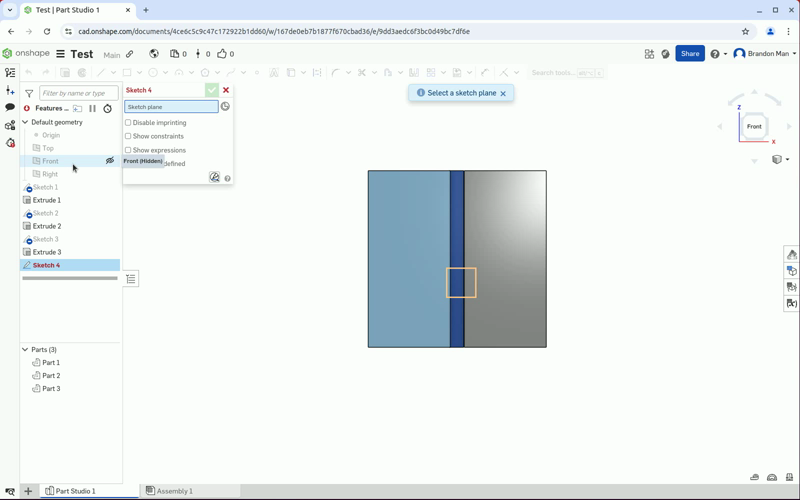
click(73, 163)
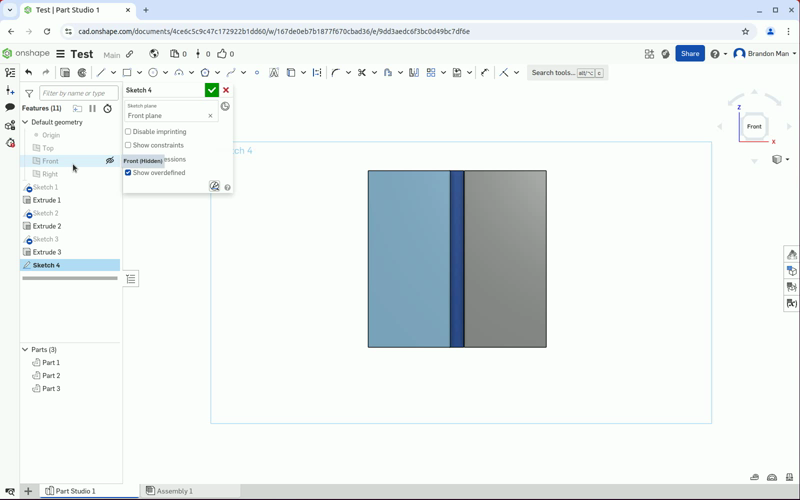
mouse_move(73, 352)
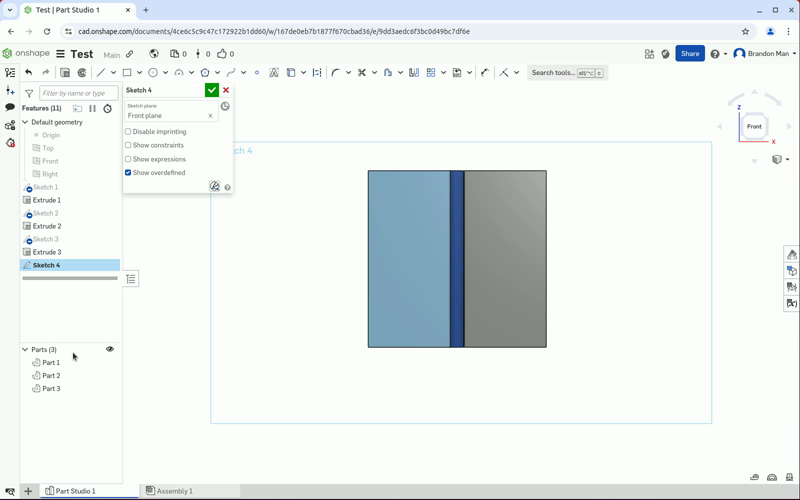
key(y)
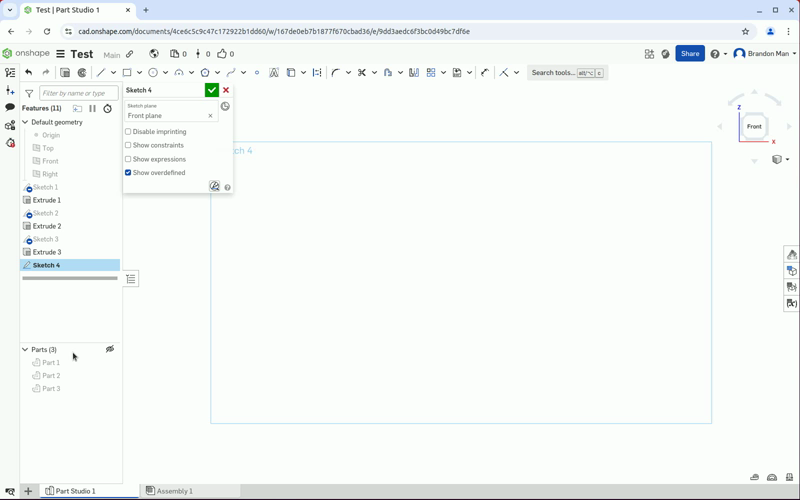
key(l)
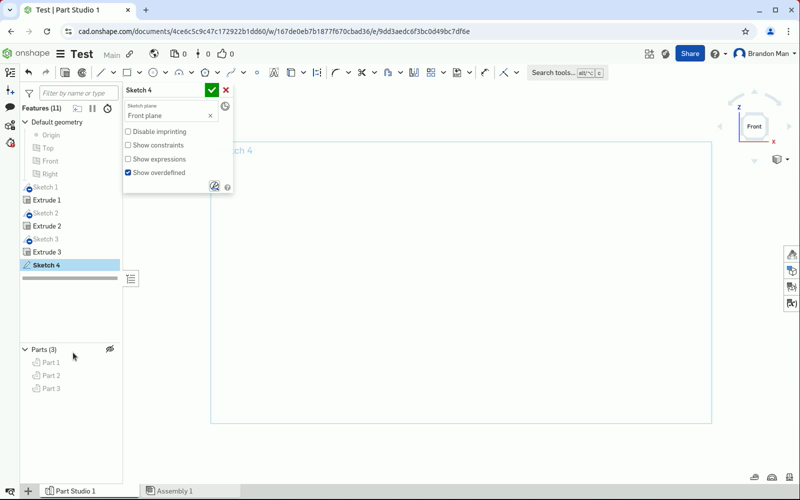
key_down(shift)
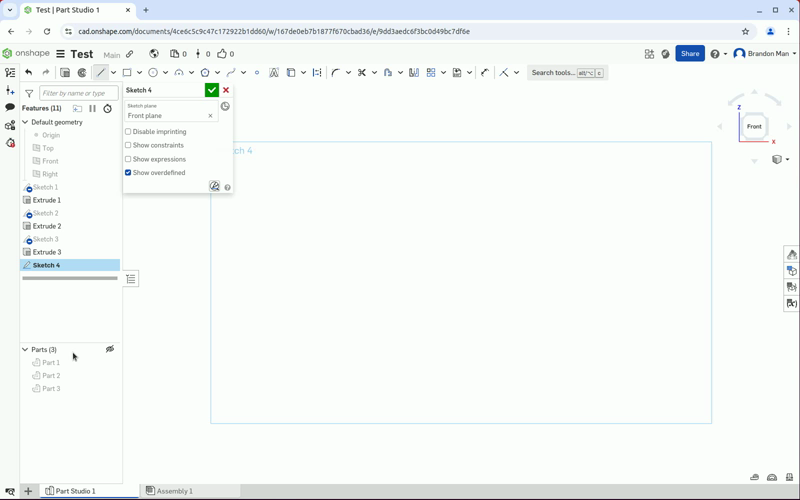
mouse_move(368, 347)
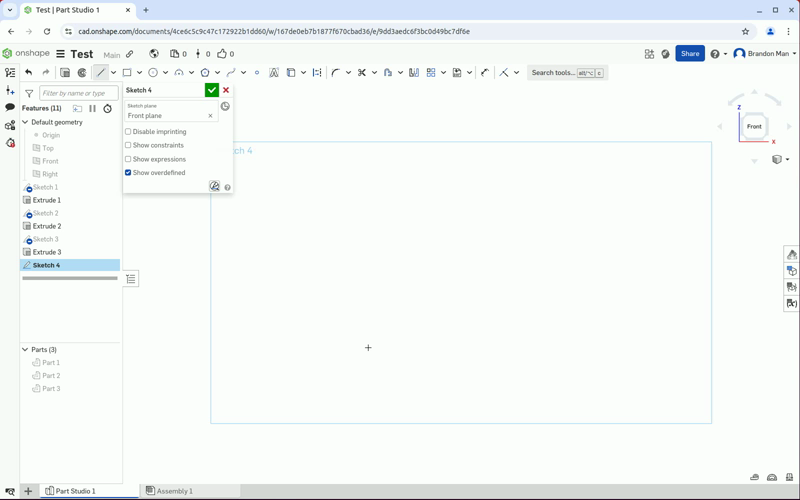
click(368, 347)
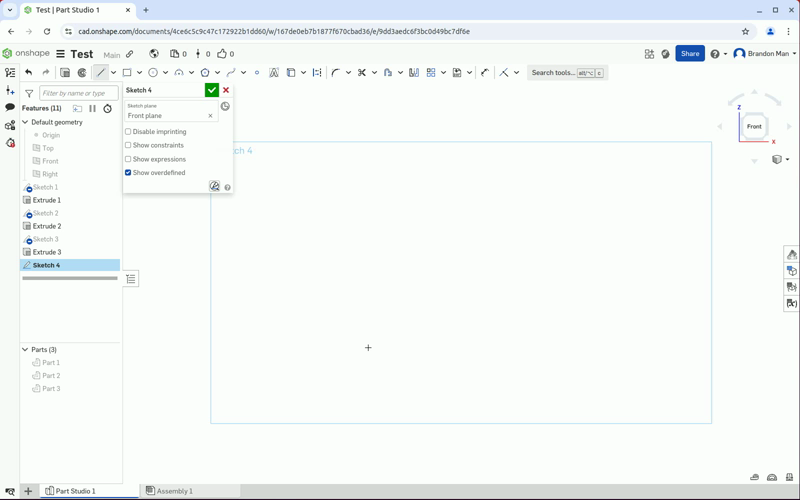
key_up(shift)
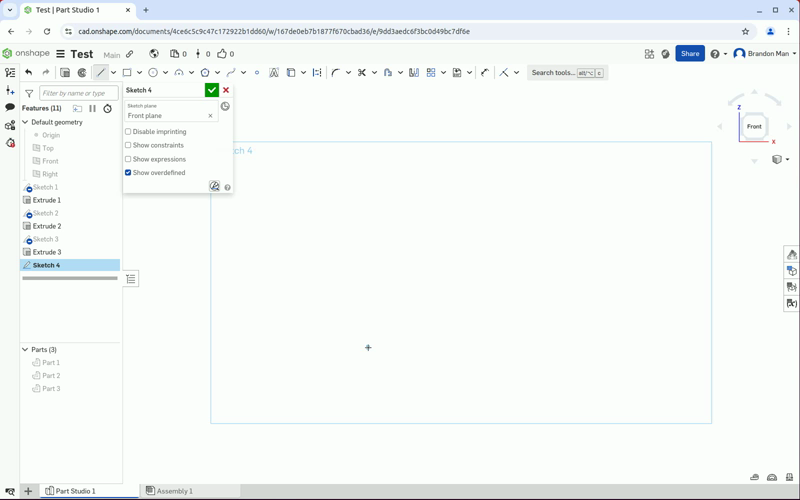
key_down(shift)
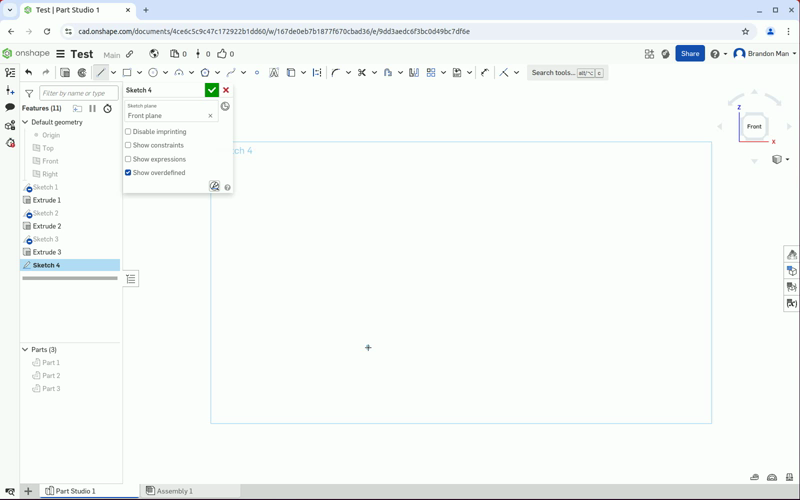
mouse_move(462, 347)
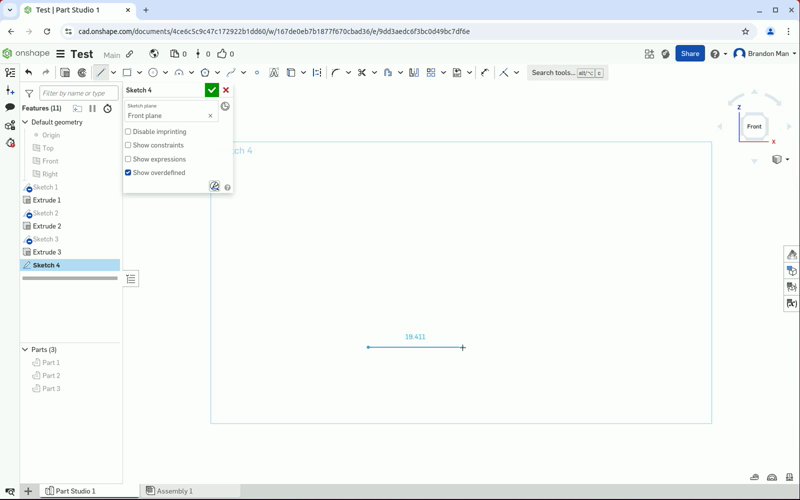
click(462, 347)
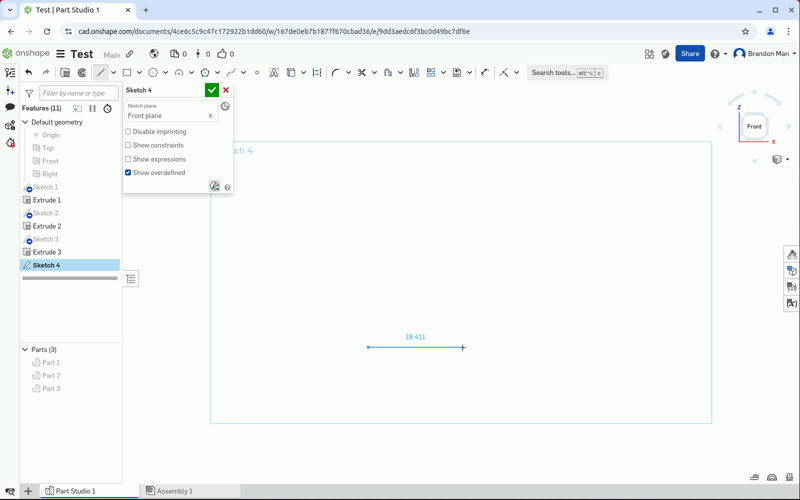
key_up(shift)
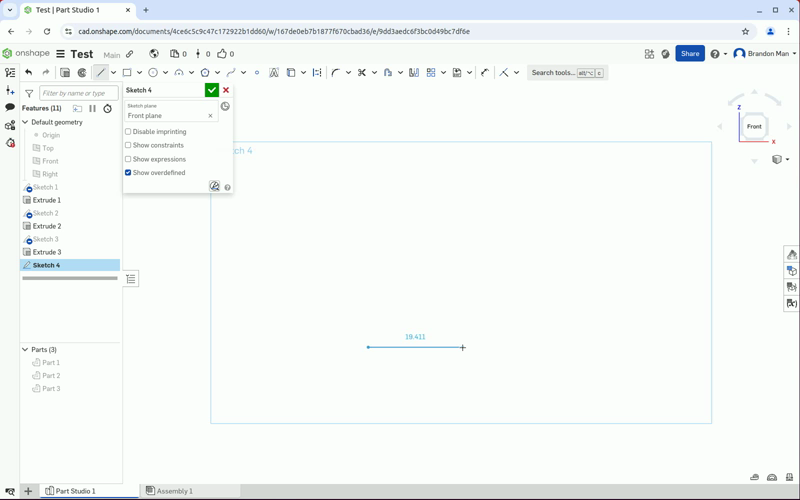
key_down(shift)
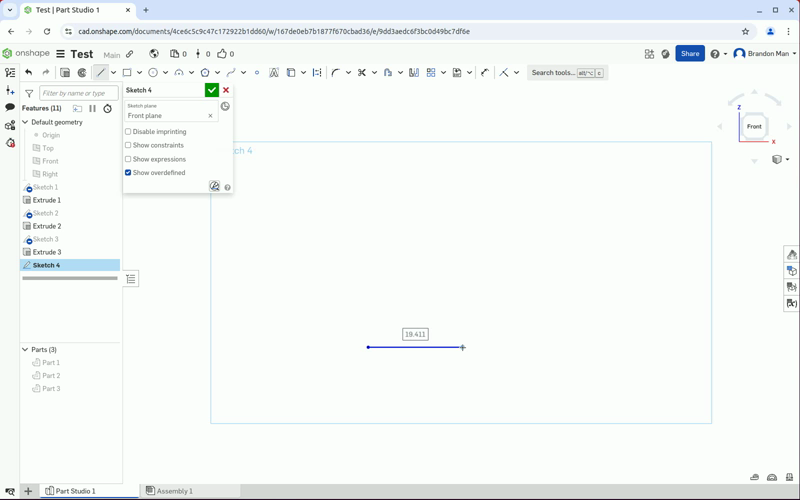
mouse_move(462, 170)
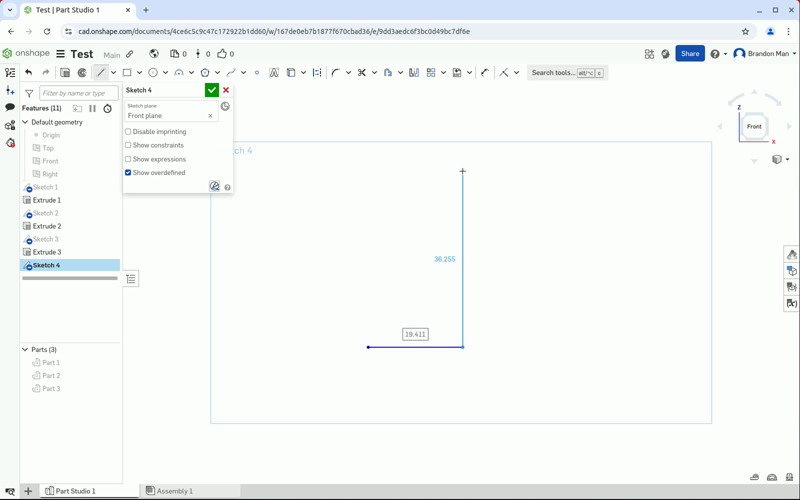
click(462, 170)
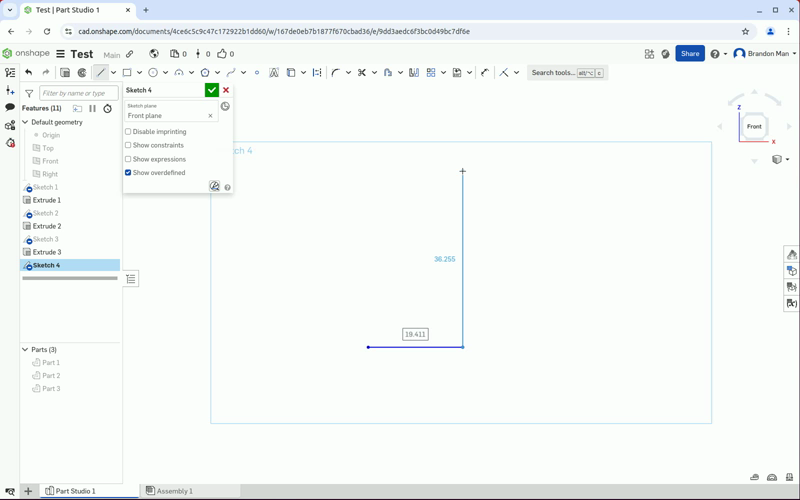
key_up(shift)
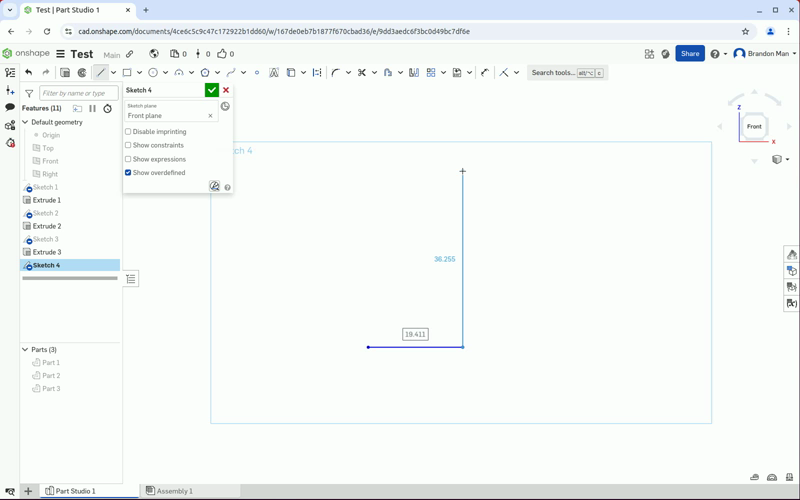
key_down(shift)
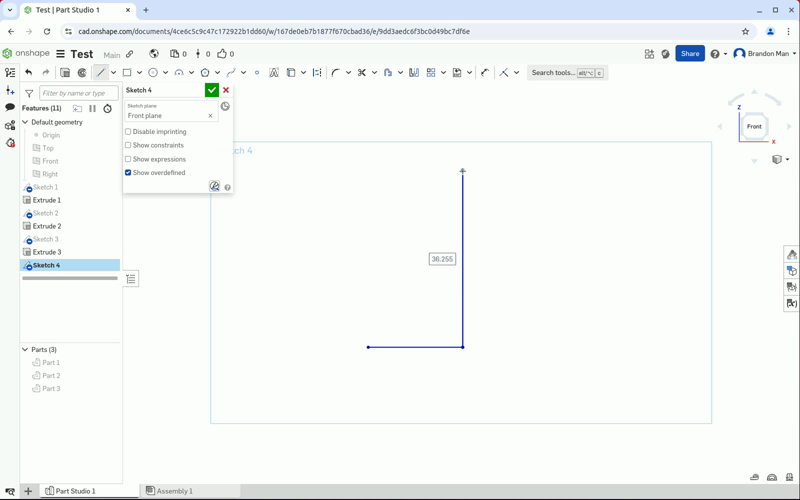
mouse_move(368, 170)
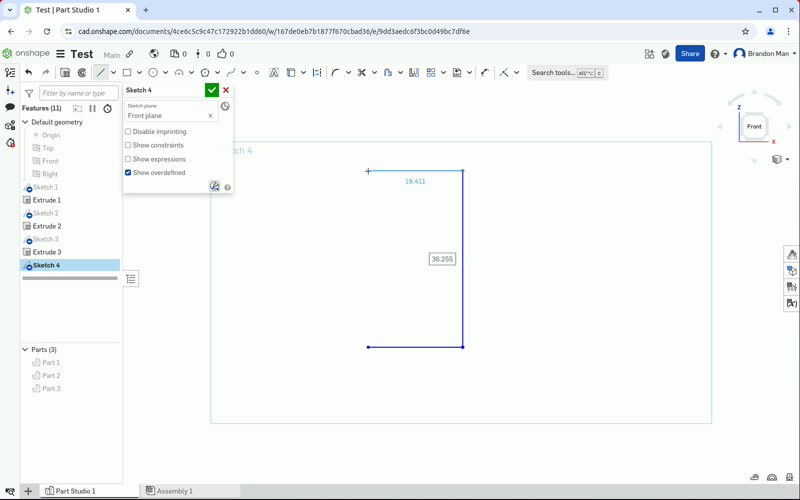
click(368, 170)
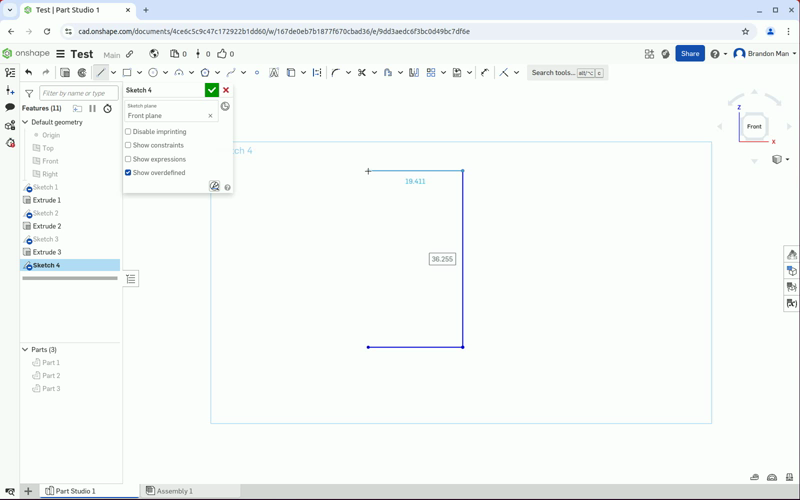
key_up(shift)
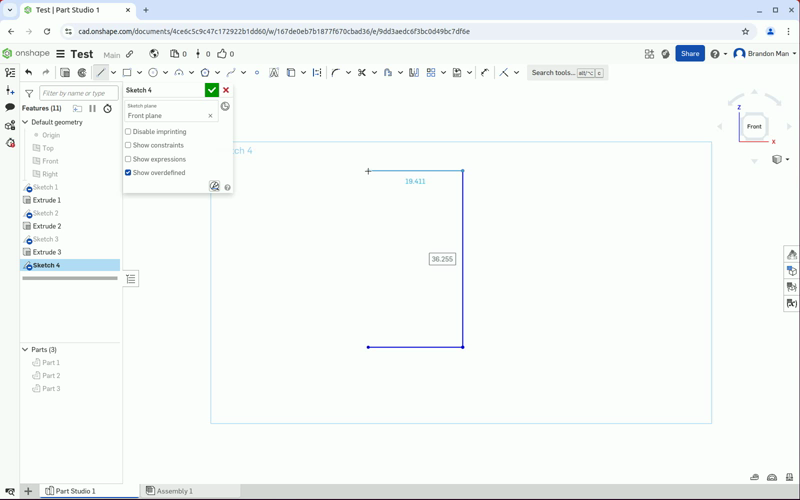
key_down(shift)
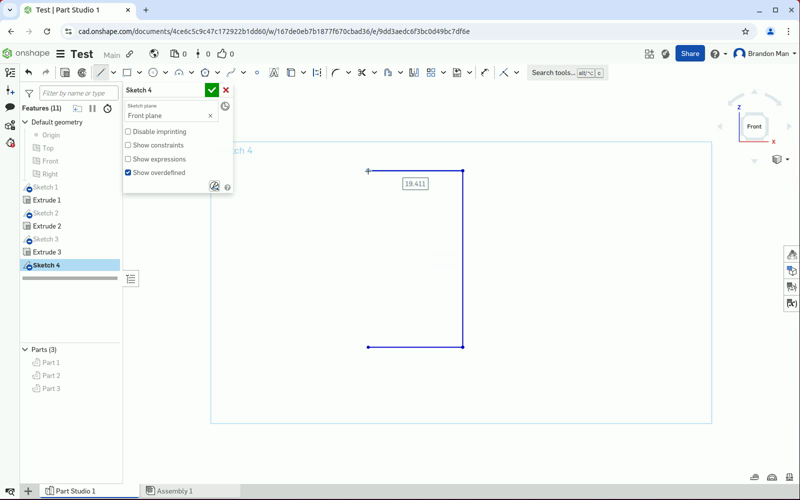
mouse_move(368, 347)
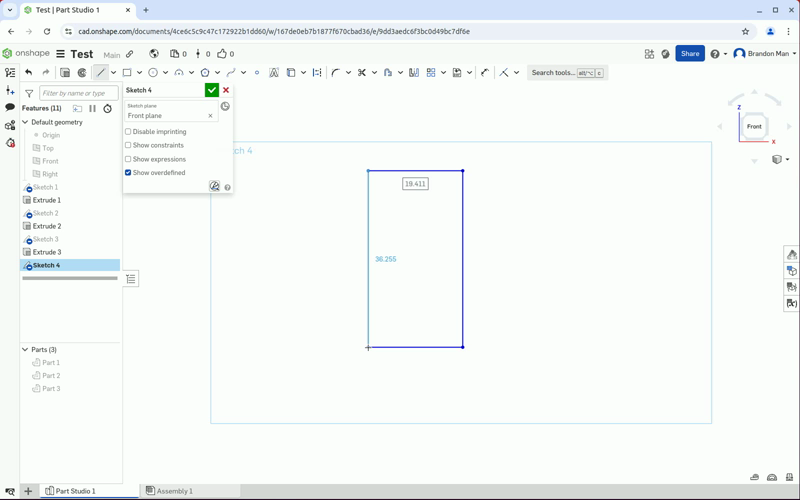
key_up(shift)
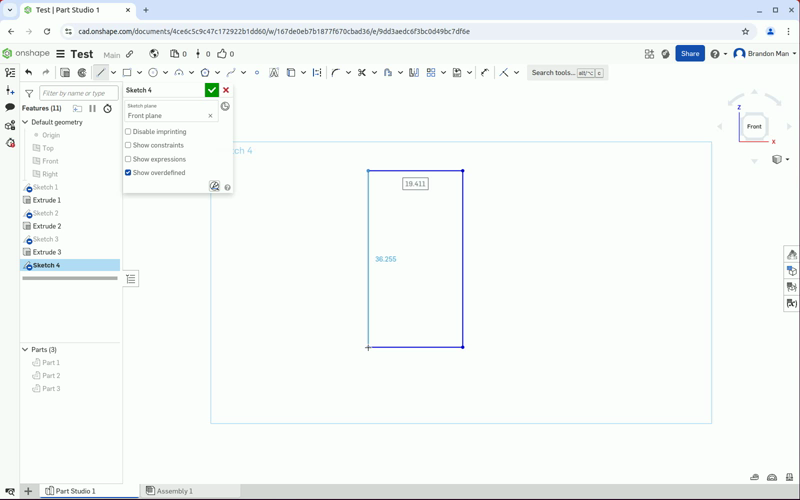
click(368, 347)
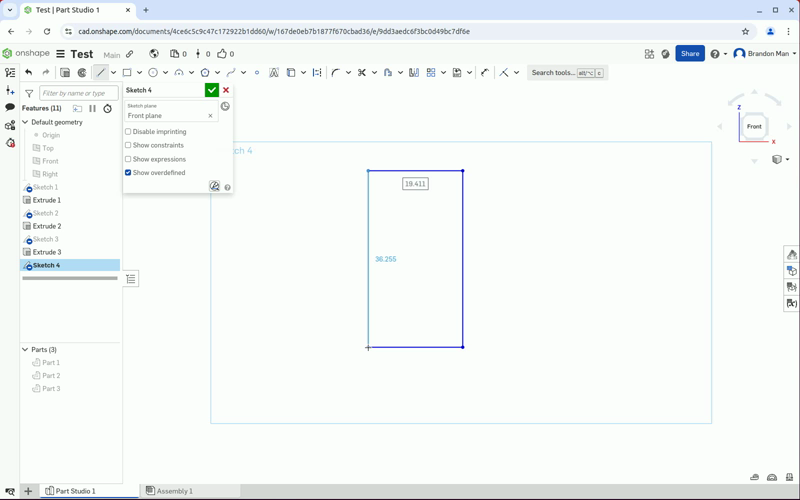
key(esc)
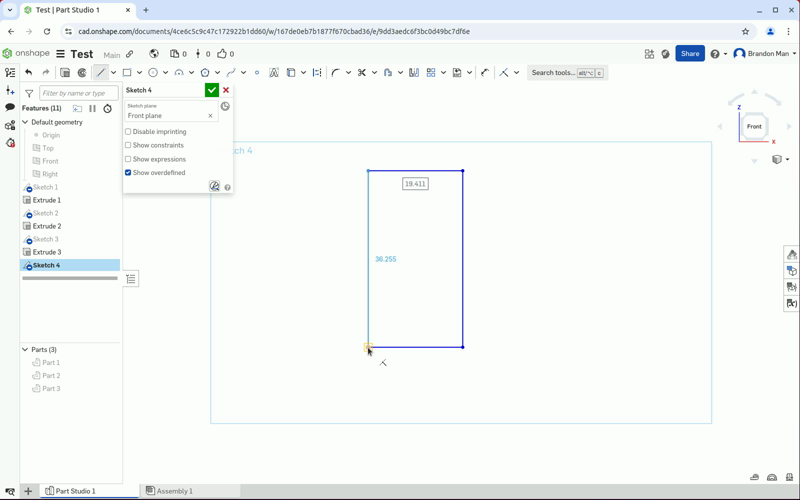
mouse_move(392, 255)
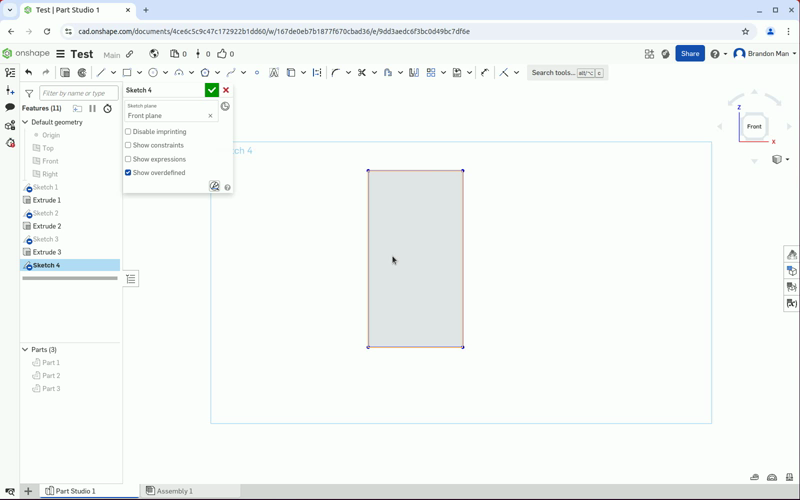
click(392, 255)
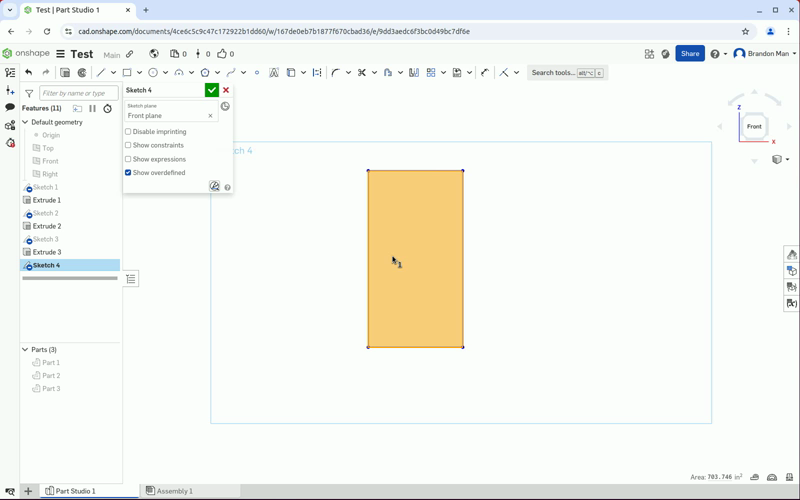
mouse_move(73, 352)
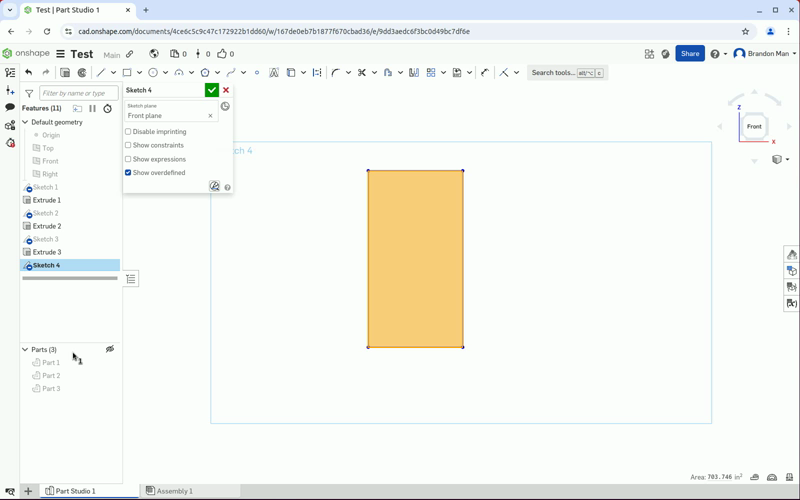
key(shift+y)
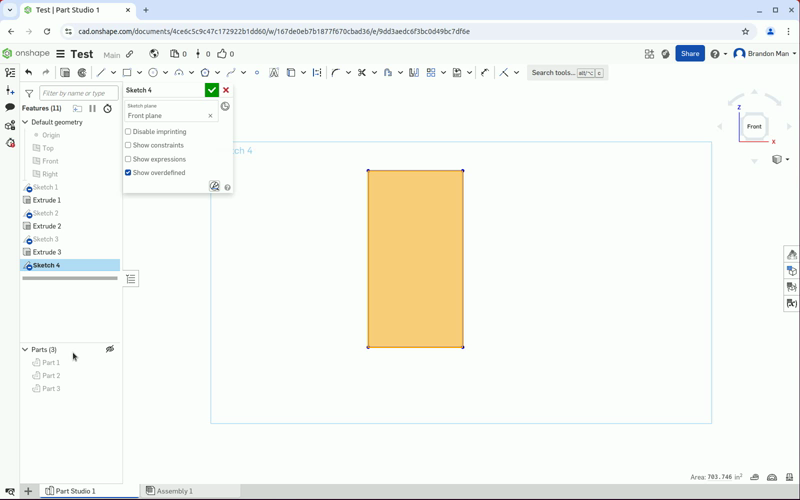
key(shift+e)
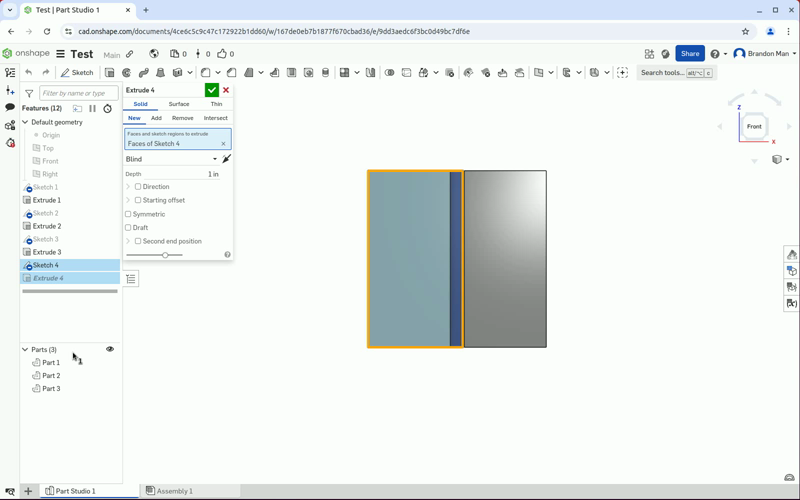
mouse_move(143, 106)
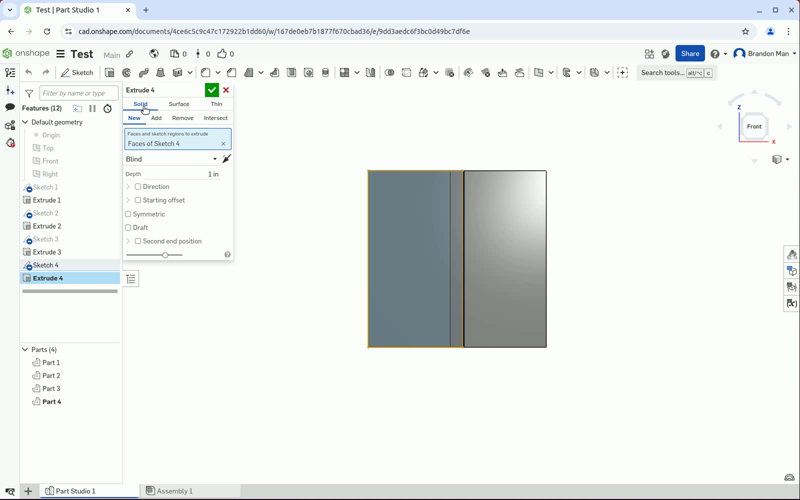
click(143, 106)
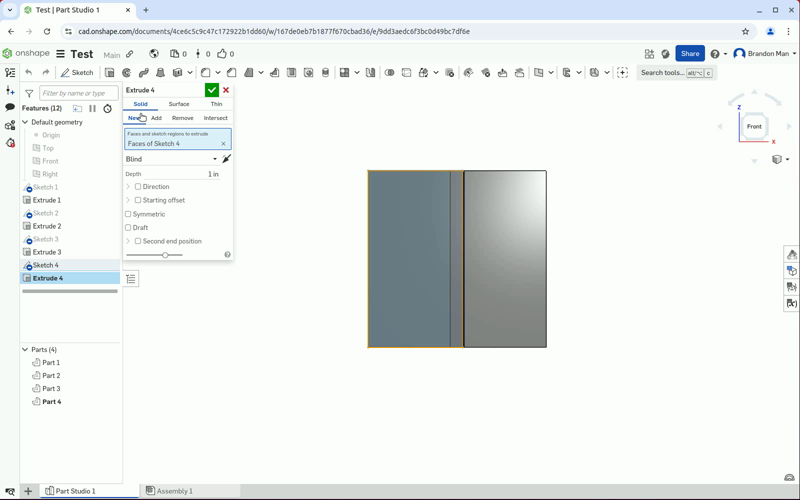
mouse_move(137, 120)
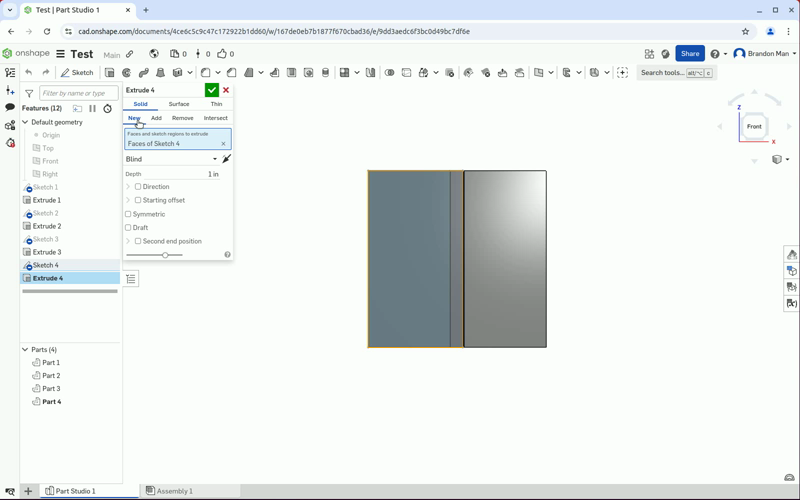
click(137, 120)
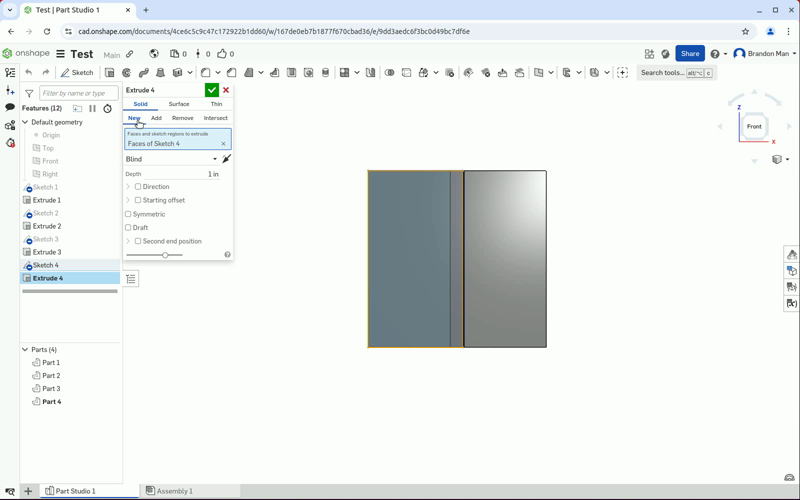
key(tab, 4)
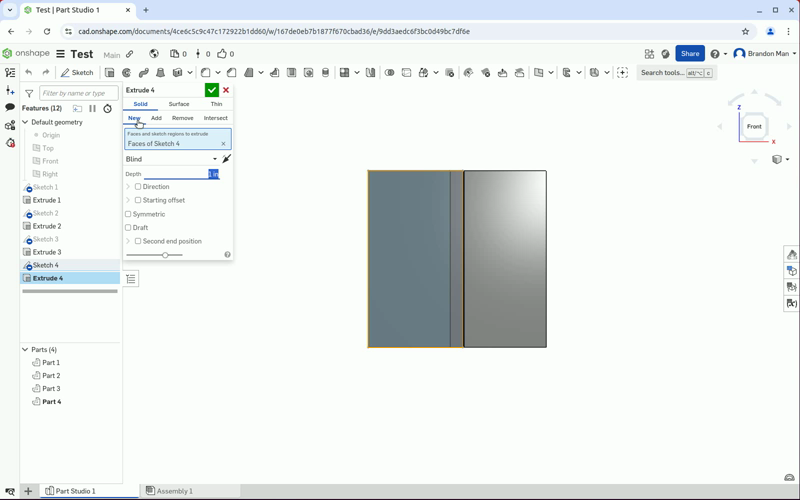
text(-0.722)
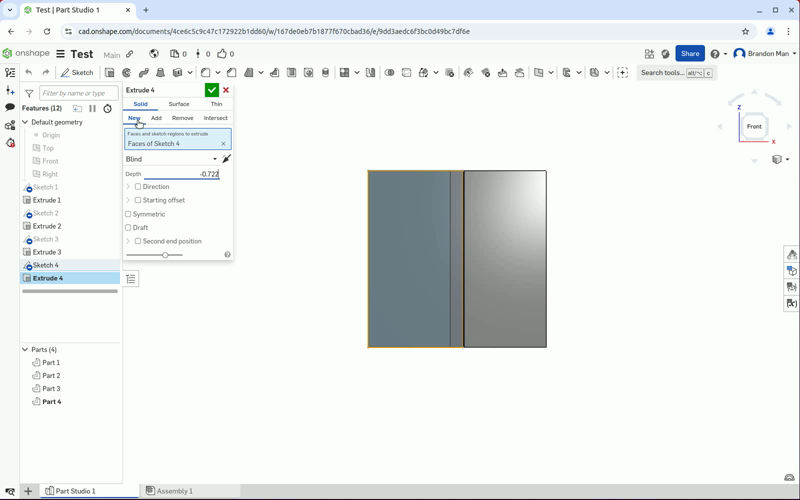
key(enter)
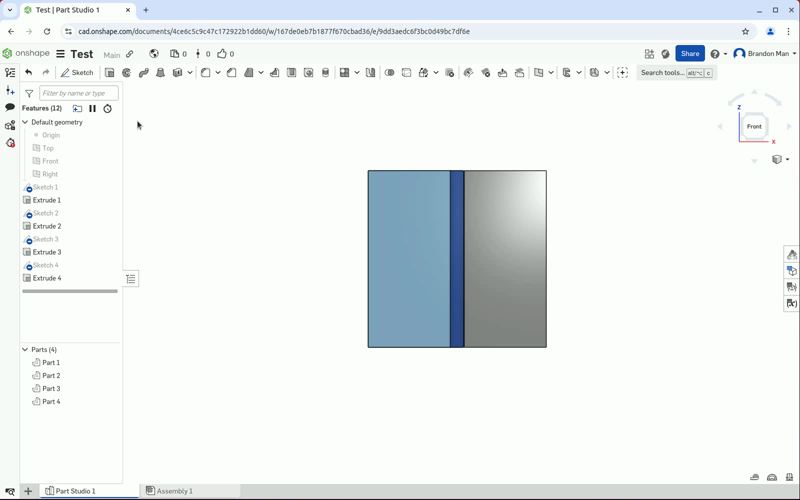
key(shift+h)
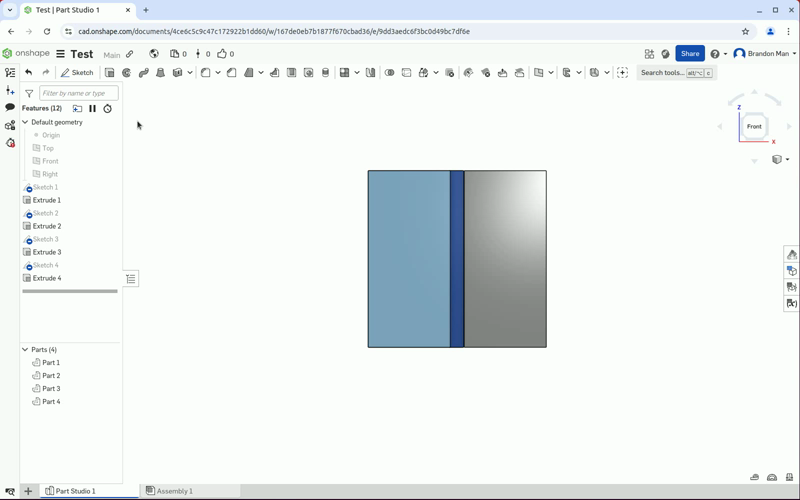
key(shift+h)
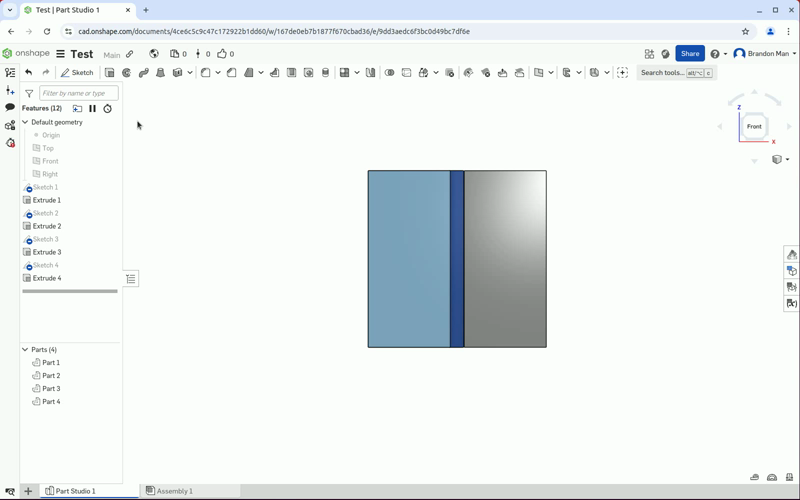
mouse_move(73, 189)
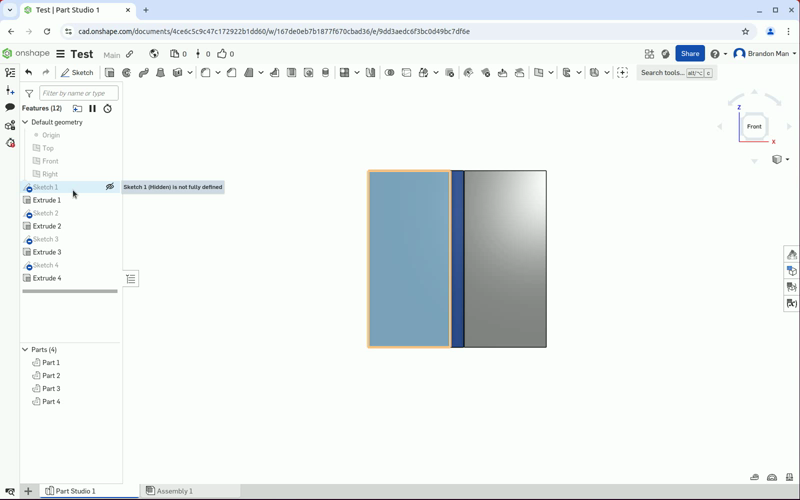
click(73, 189)
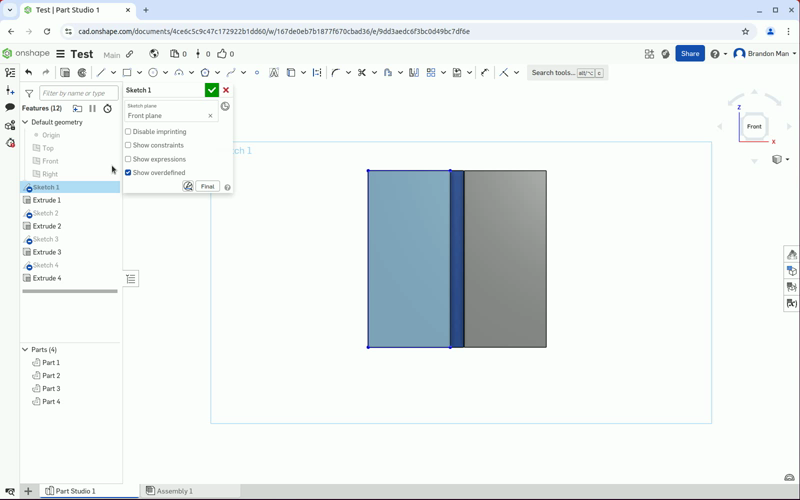
mouse_move(229, 92)
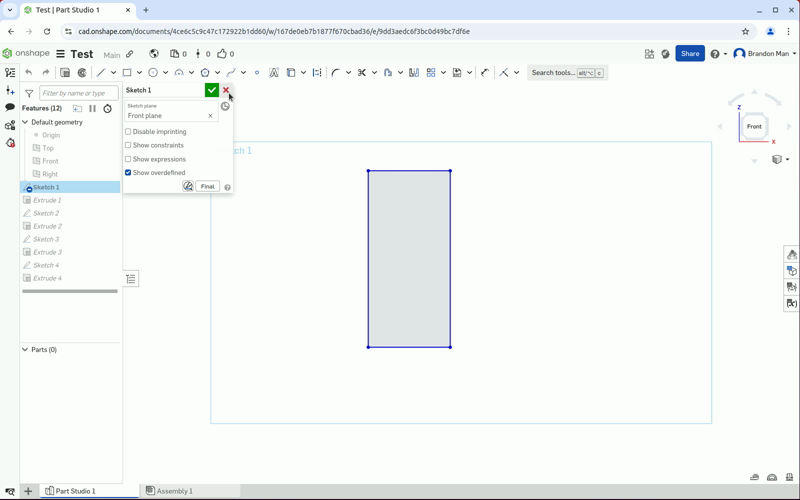
click(229, 92)
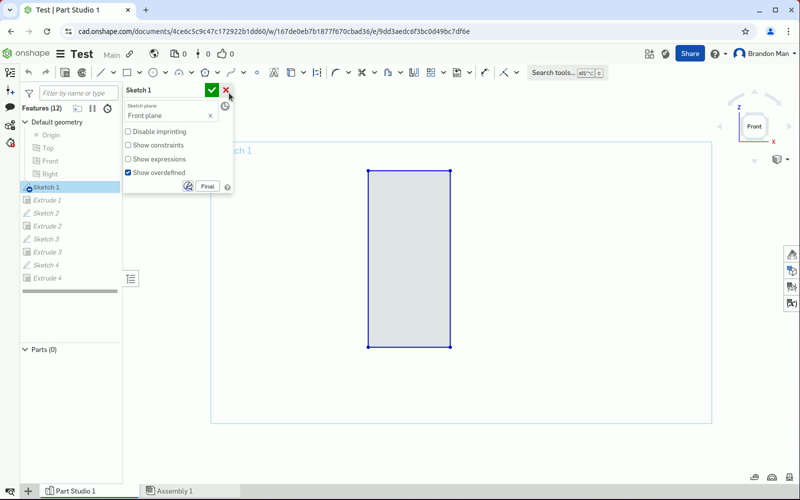
key(shift+s)
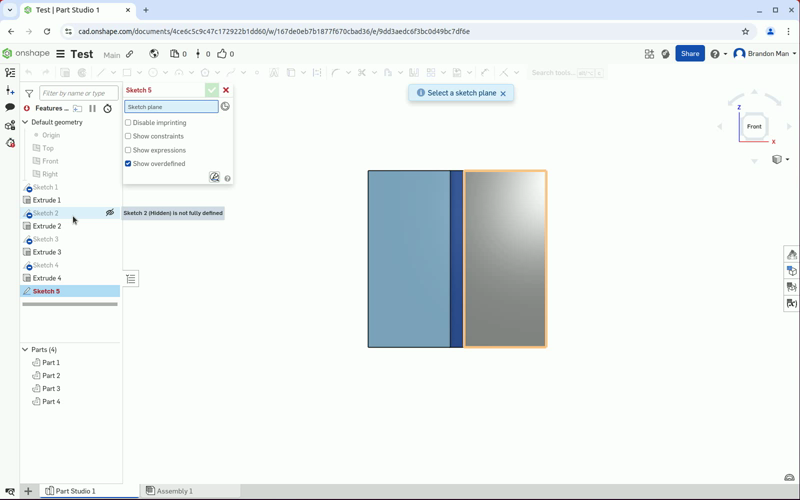
scroll(3)
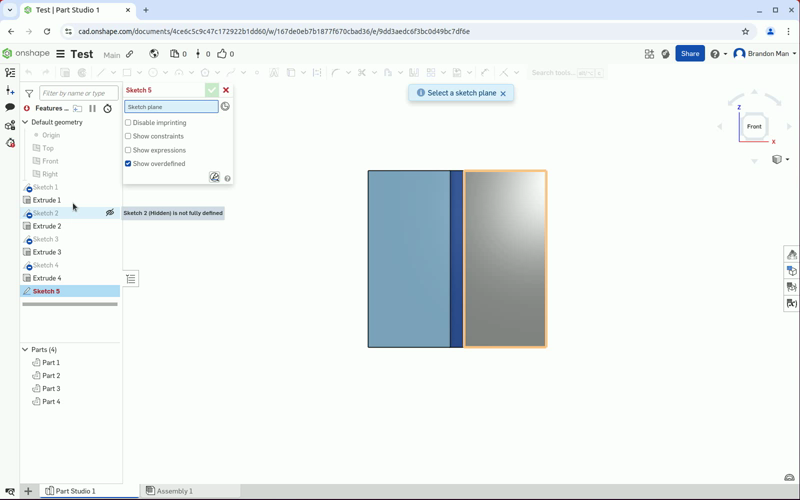
mouse_move(73, 163)
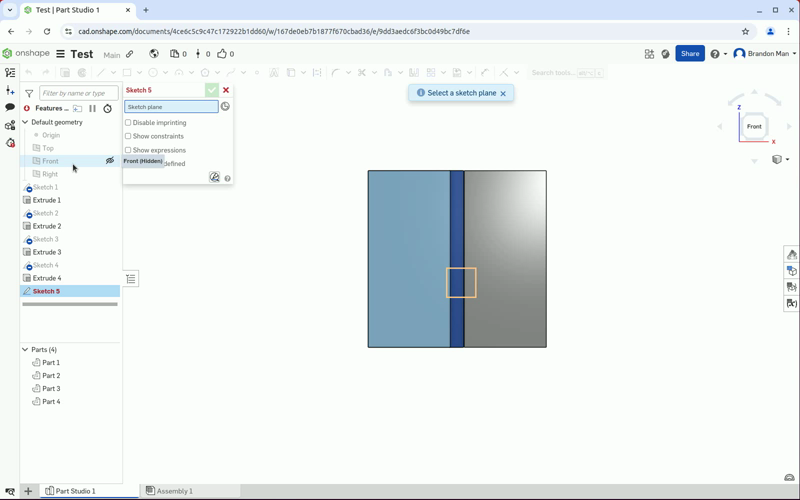
click(73, 163)
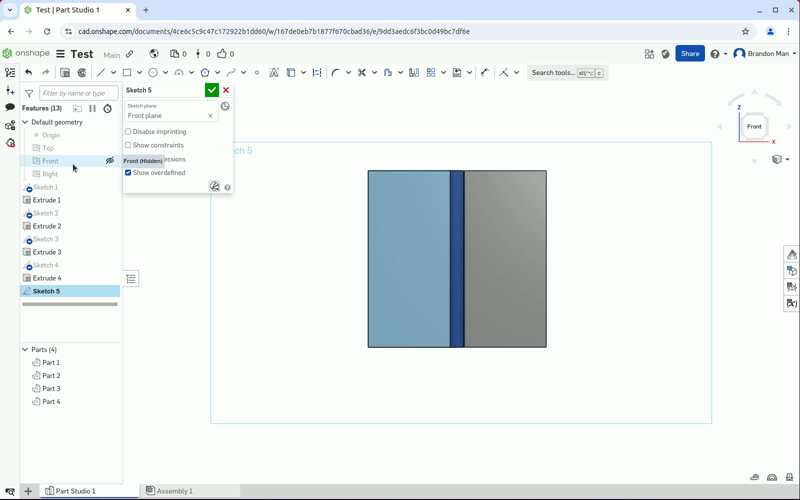
mouse_move(73, 352)
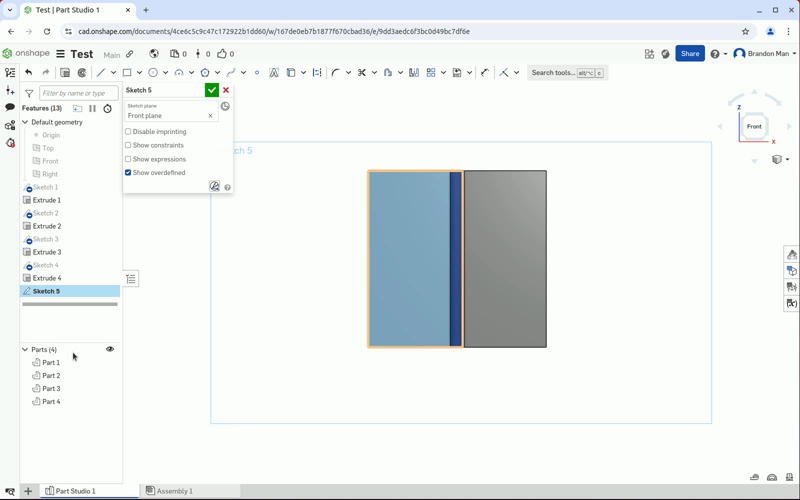
key(y)
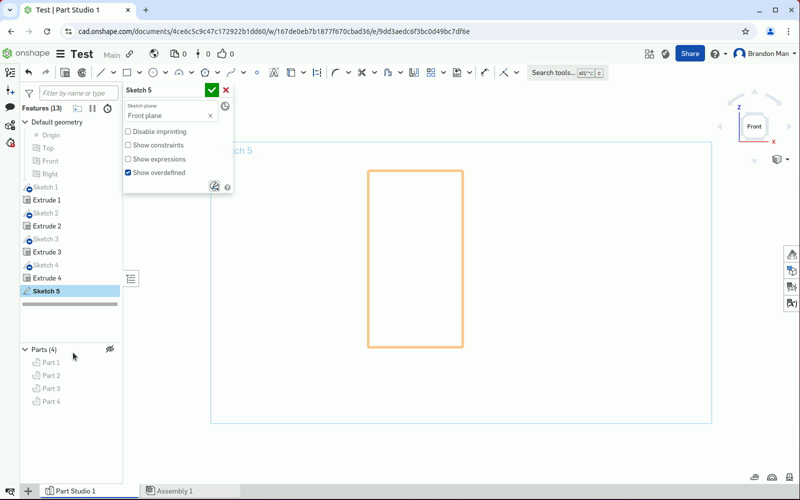
key(l)
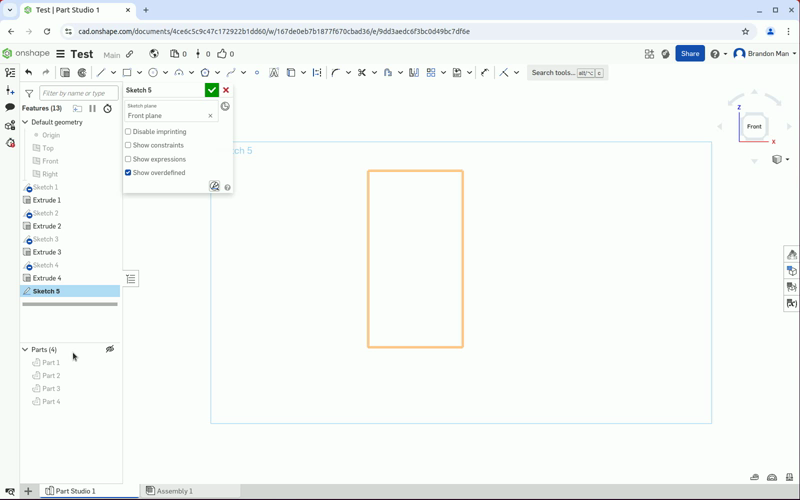
key_down(shift)
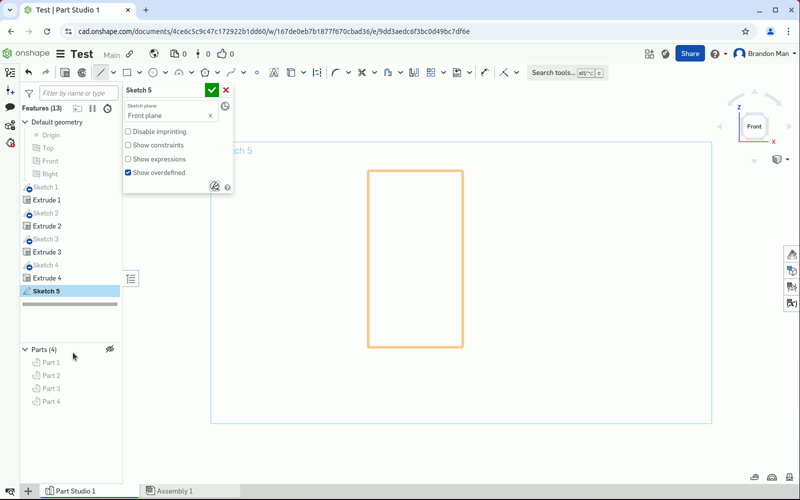
mouse_move(464, 347)
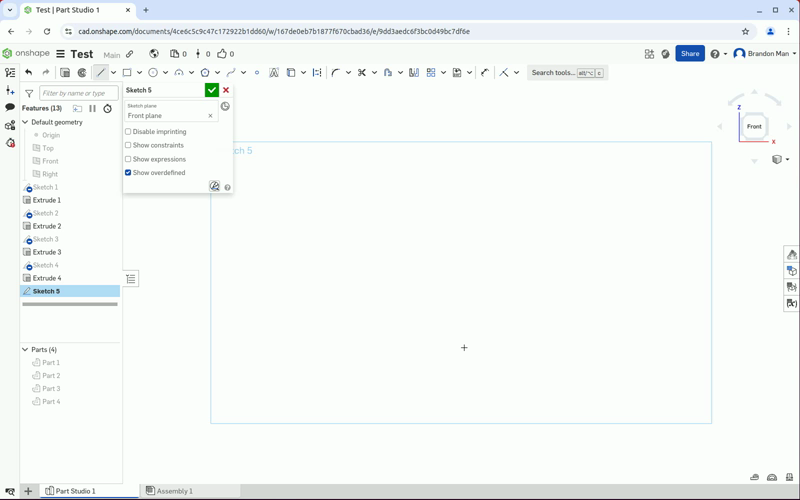
click(464, 347)
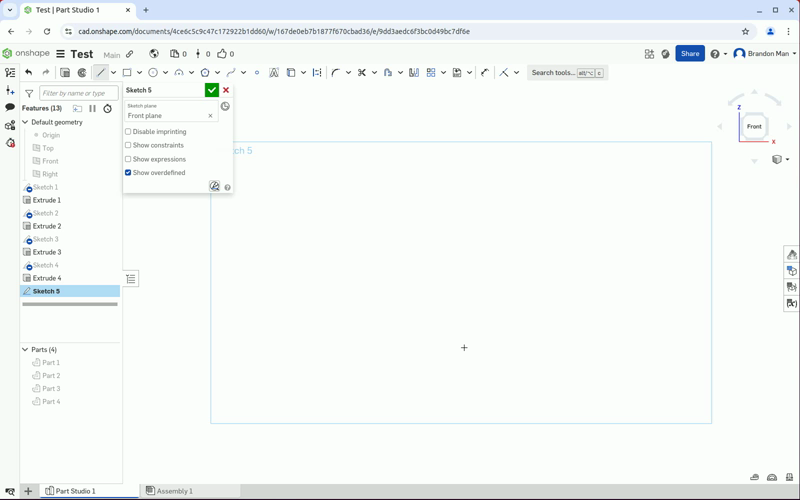
key_up(shift)
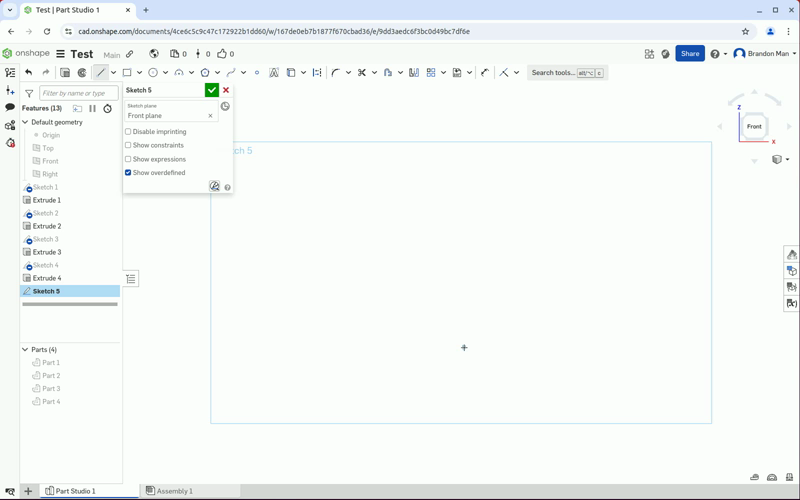
key_down(shift)
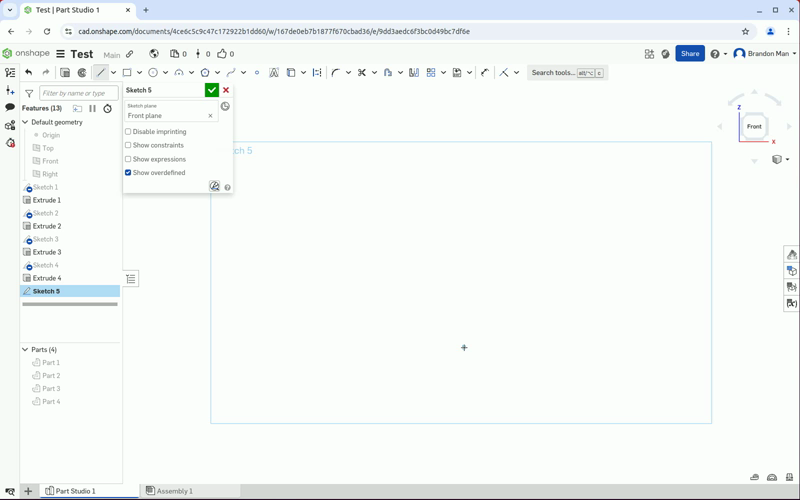
mouse_move(546, 347)
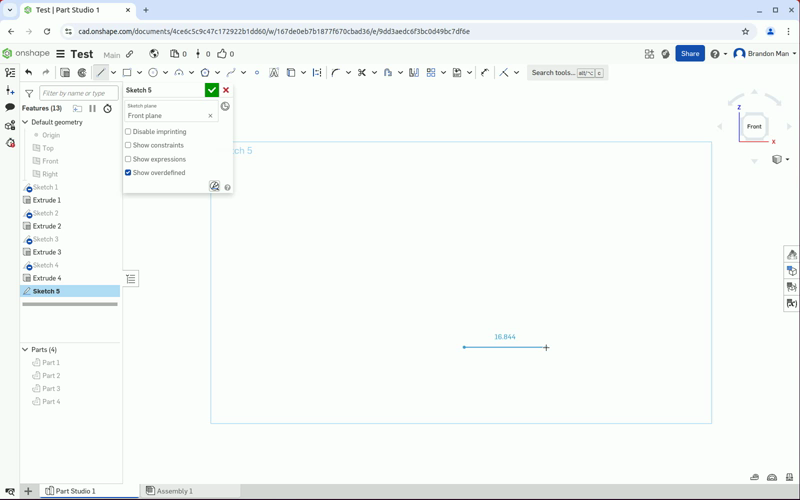
click(546, 347)
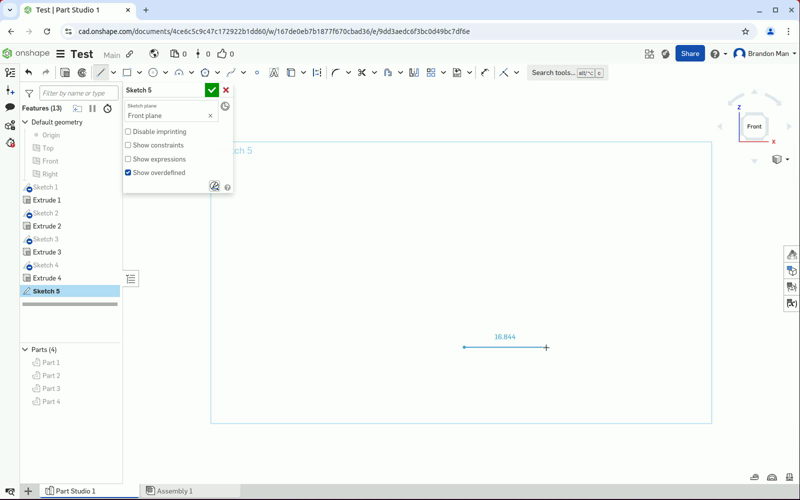
key_up(shift)
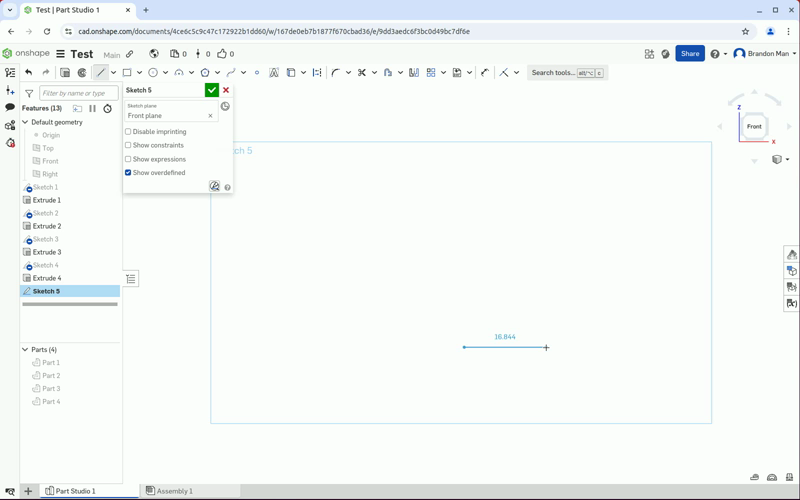
key_down(shift)
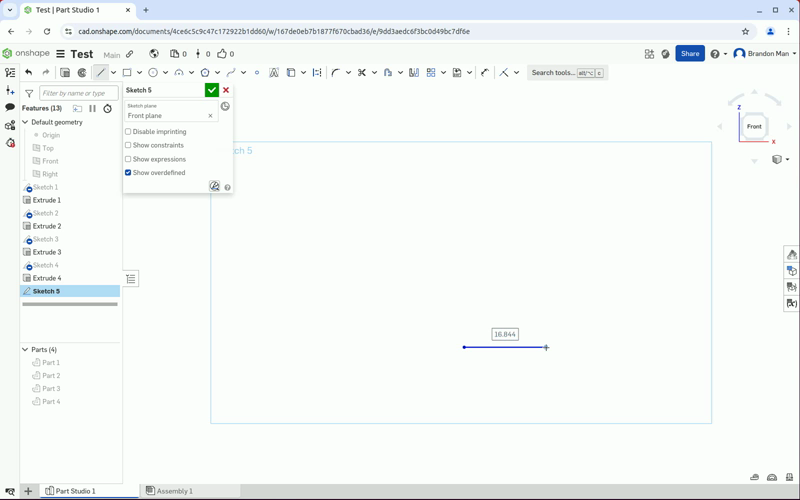
mouse_move(546, 170)
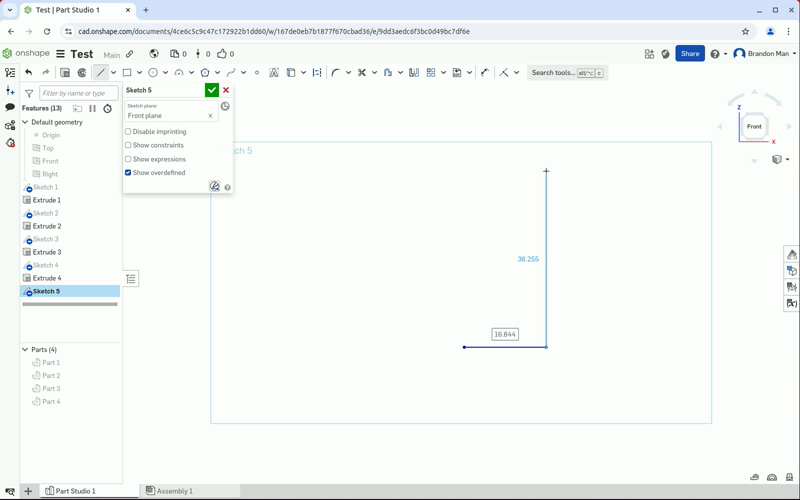
click(546, 170)
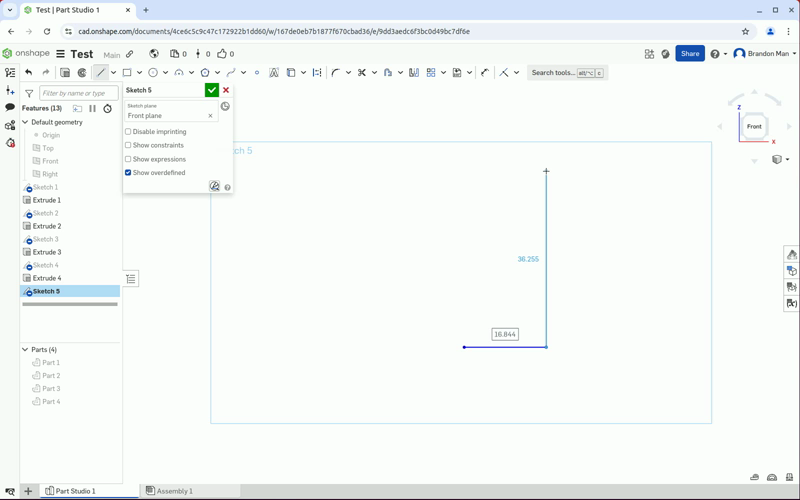
key_up(shift)
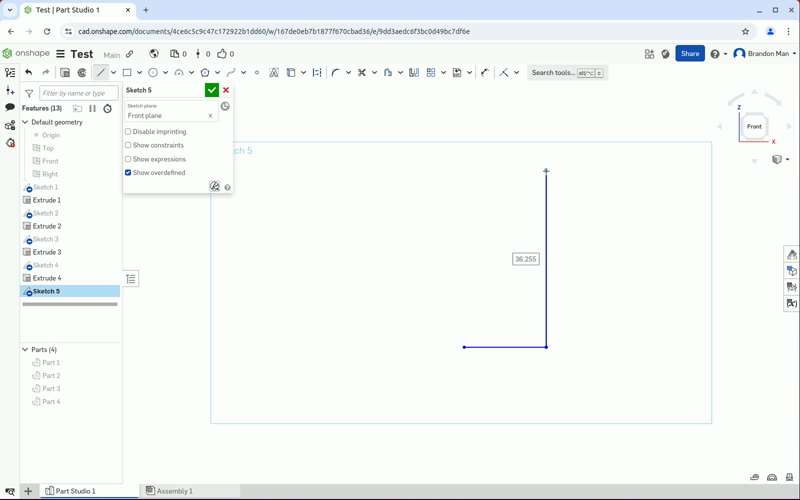
key_down(shift)
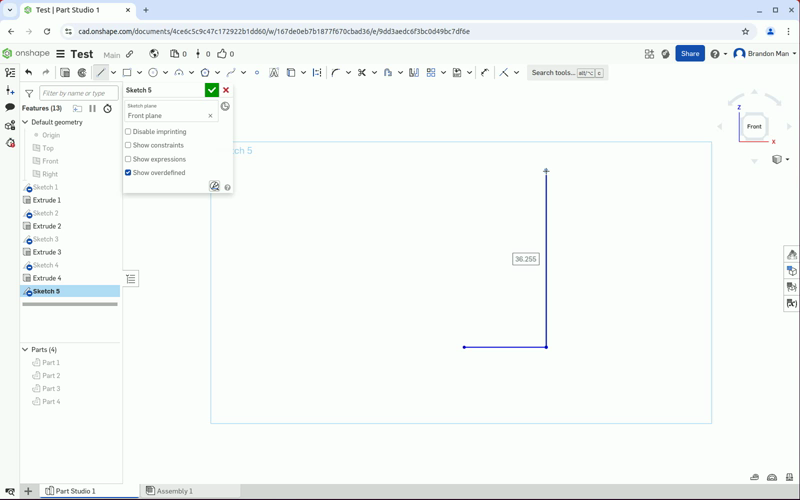
mouse_move(464, 170)
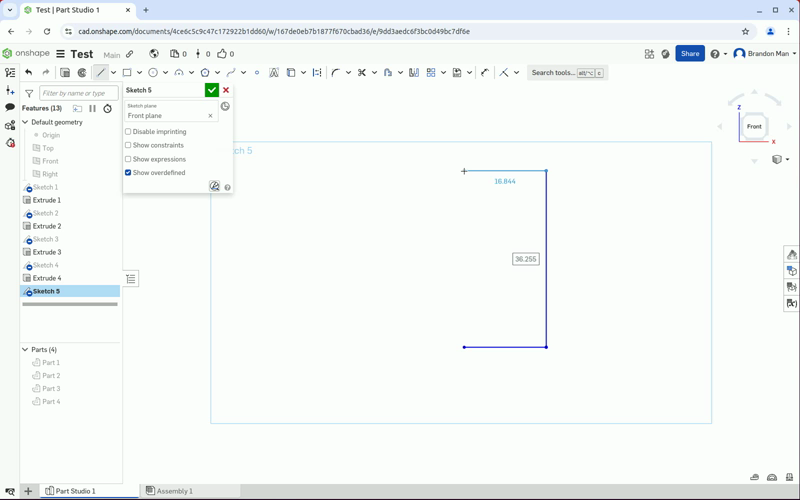
click(464, 170)
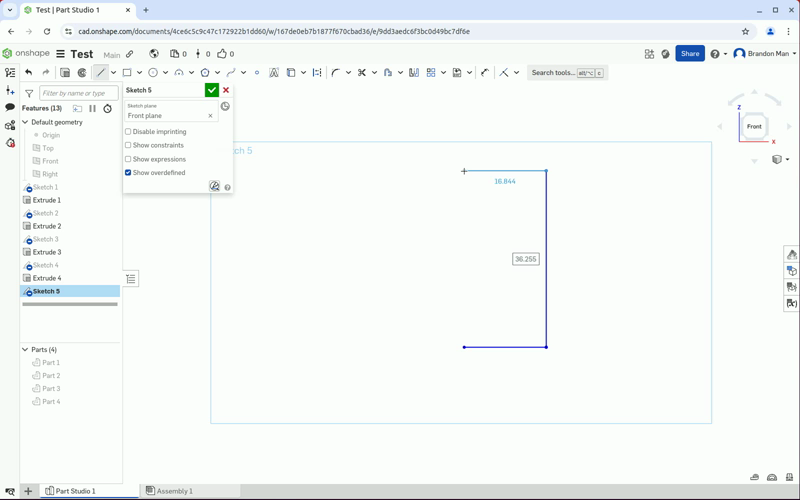
key_up(shift)
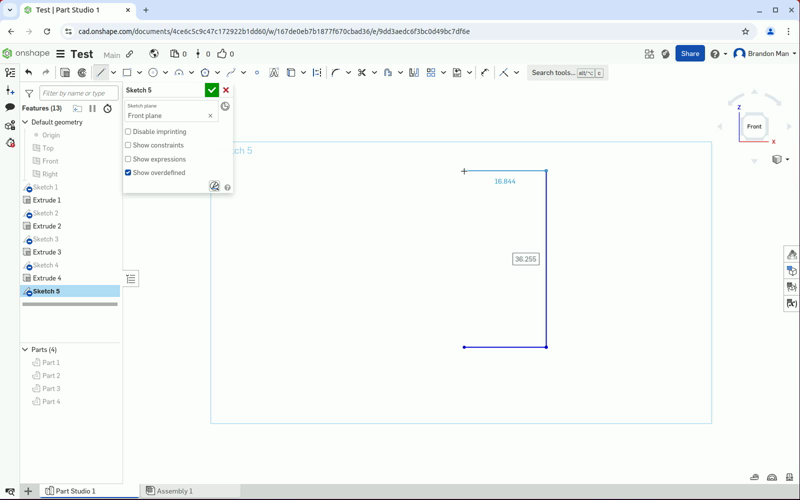
key_down(shift)
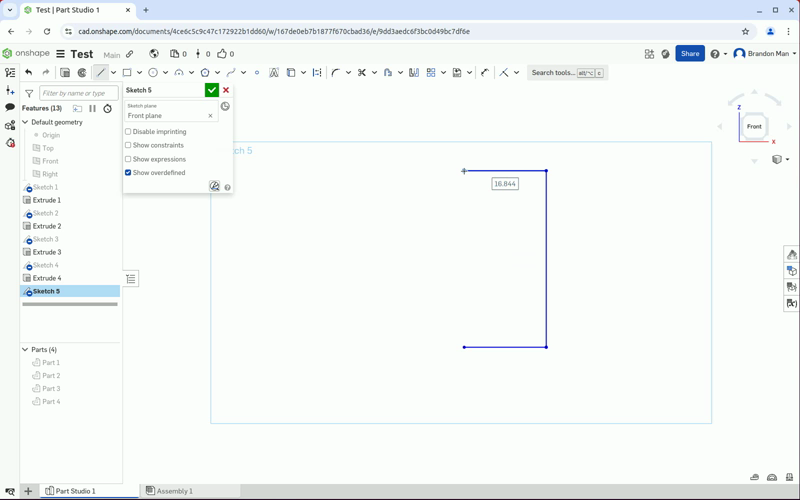
mouse_move(464, 347)
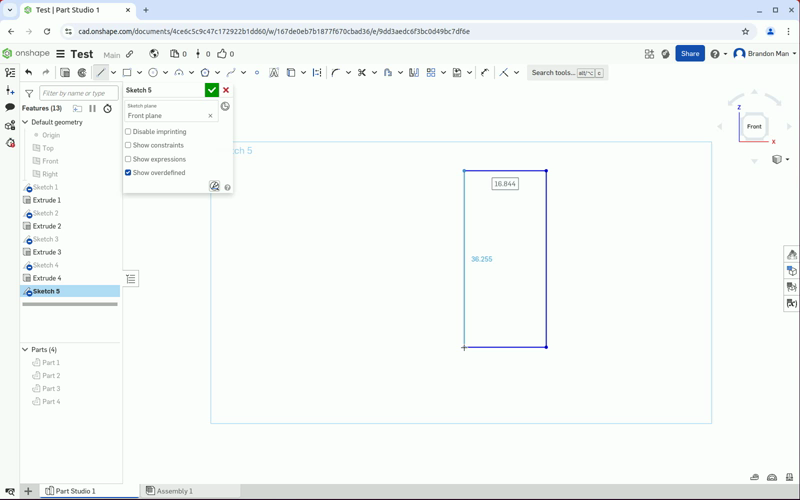
key_up(shift)
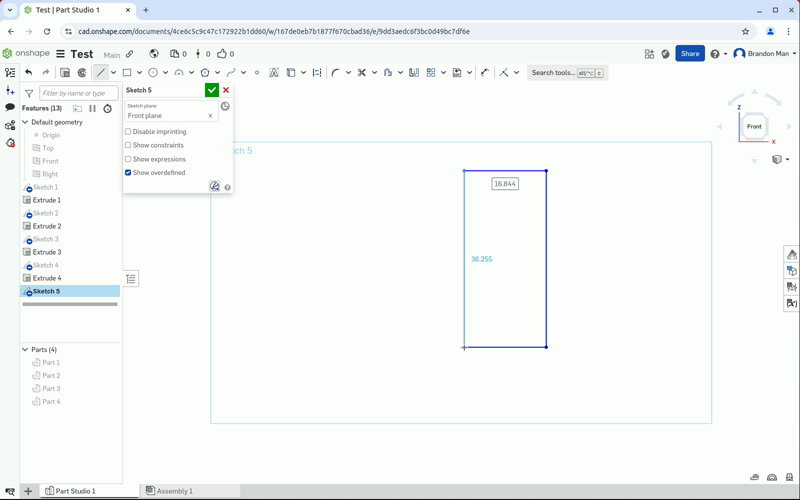
click(464, 347)
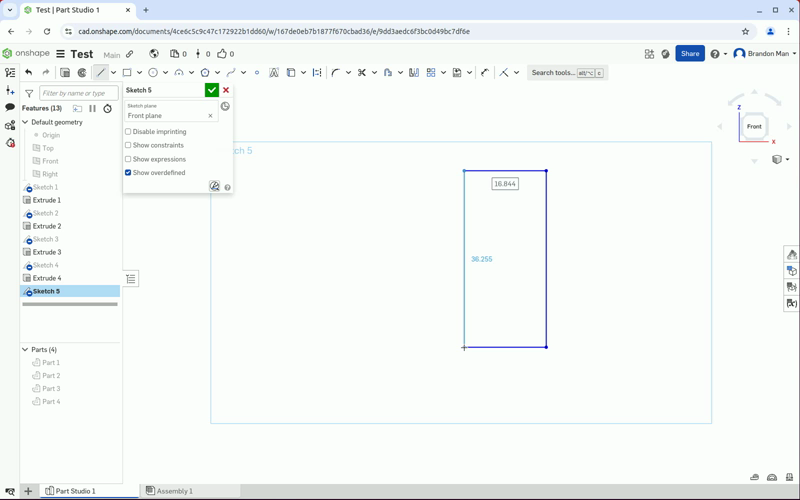
key(esc)
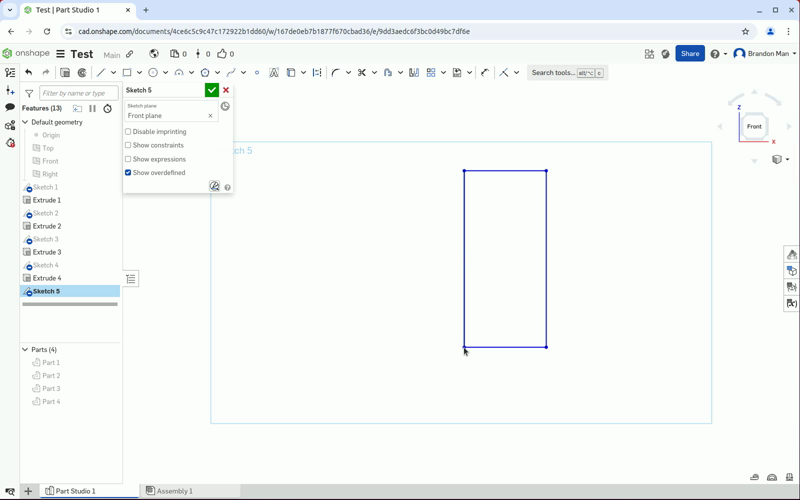
mouse_move(503, 336)
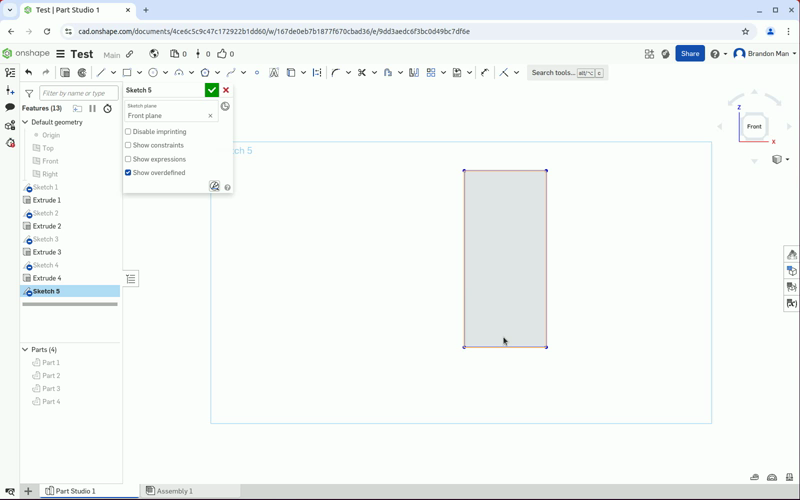
click(503, 336)
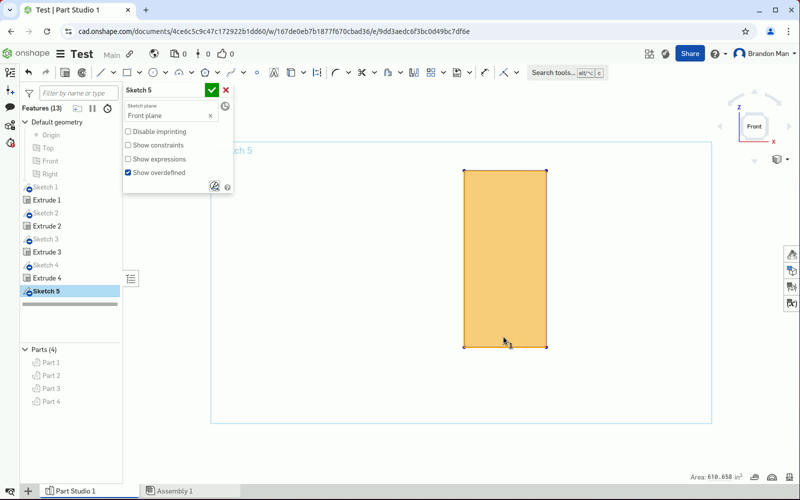
mouse_move(73, 352)
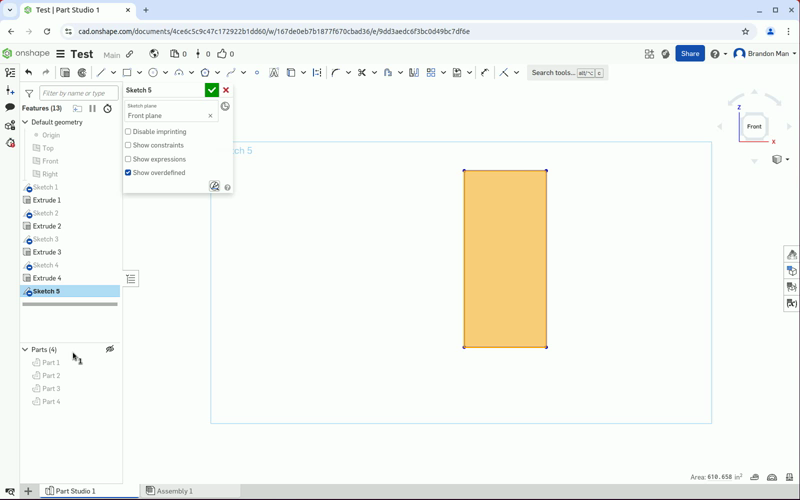
key(shift+y)
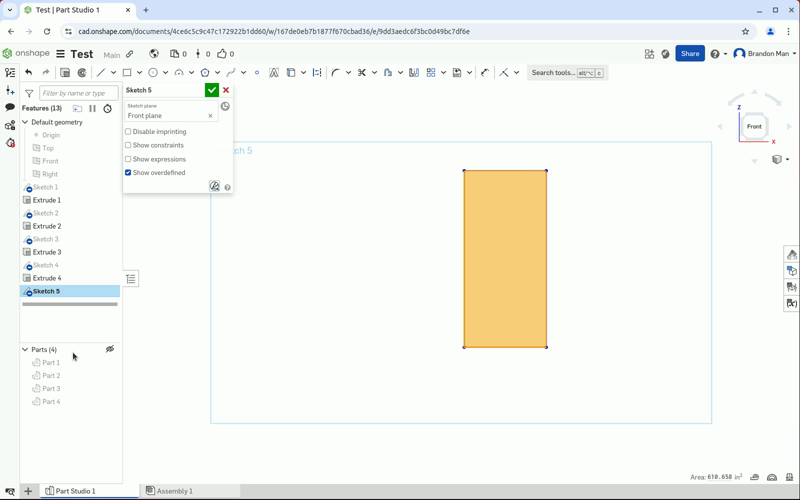
key(shift+e)
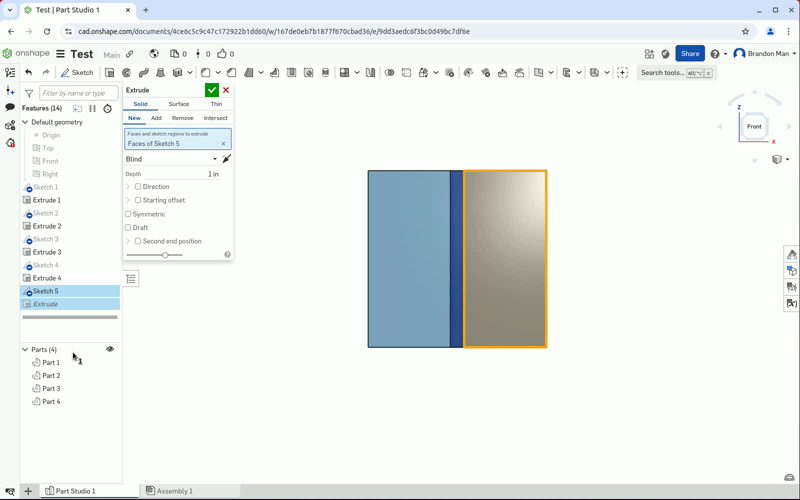
mouse_move(143, 106)
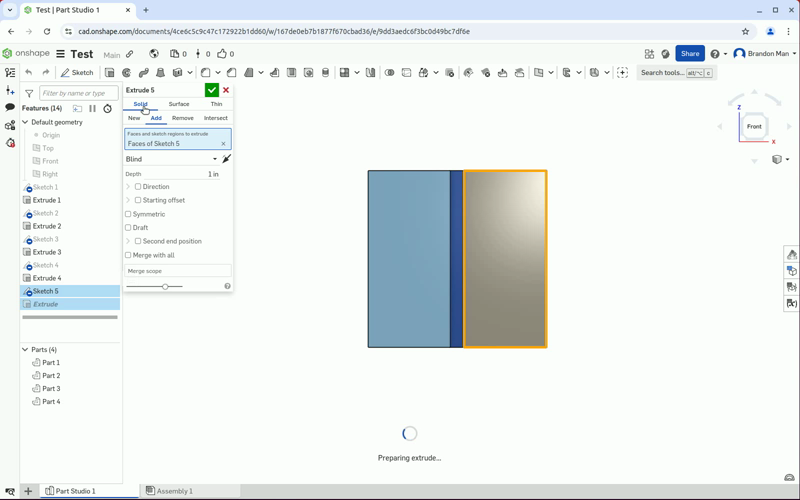
click(143, 106)
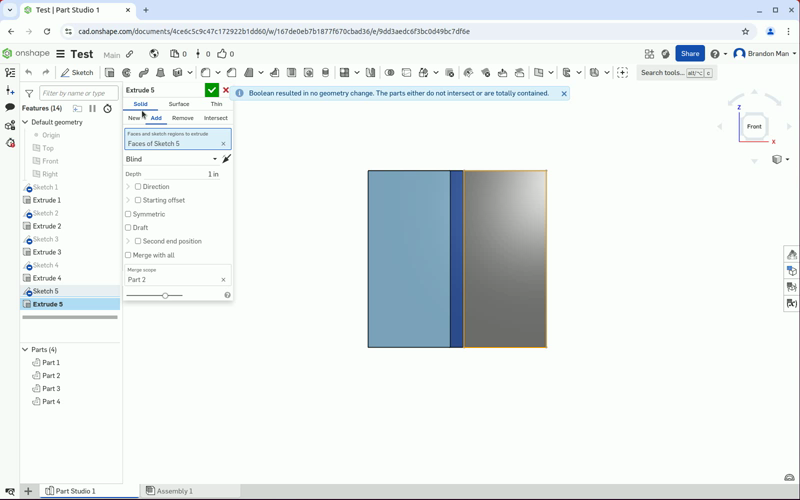
mouse_move(137, 120)
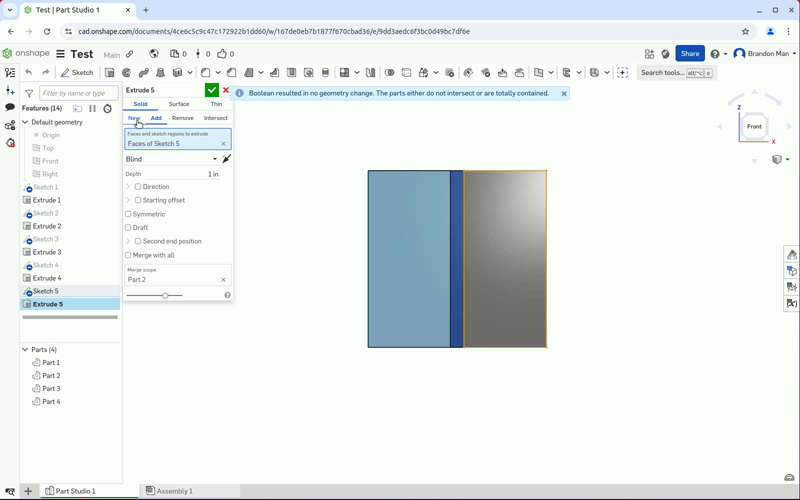
click(137, 120)
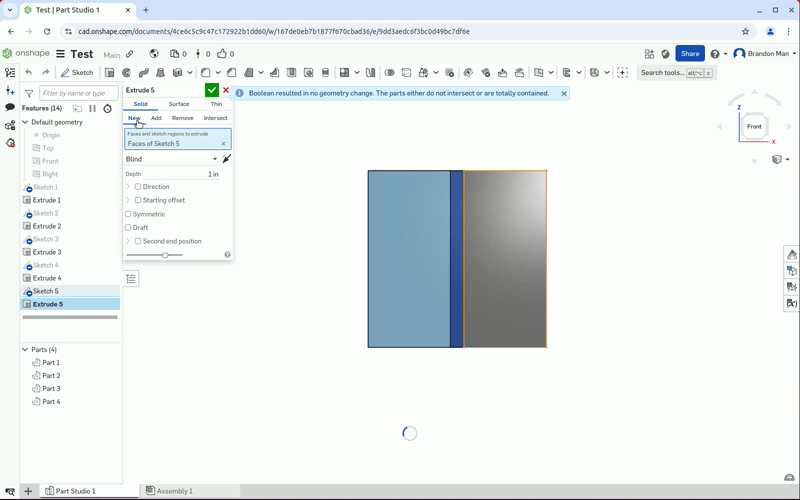
key(tab, 4)
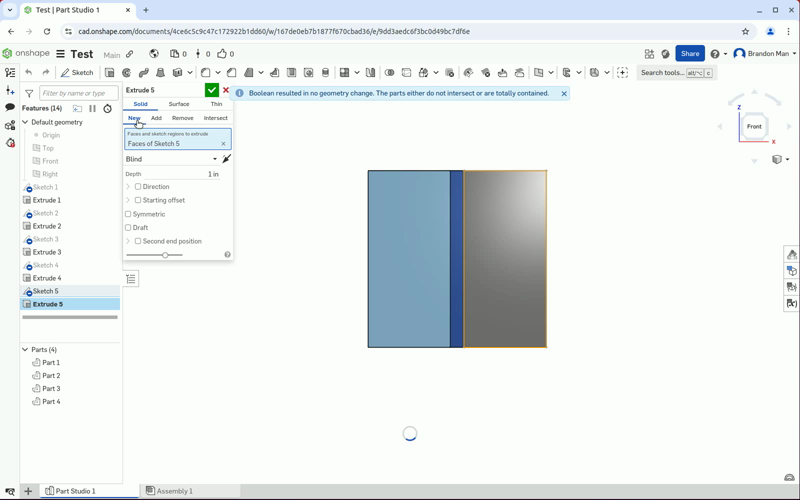
text(-0.722)
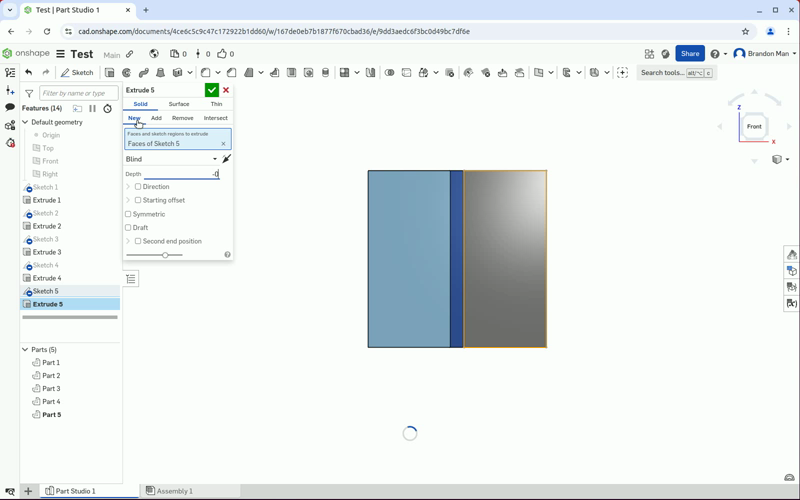
key(enter)
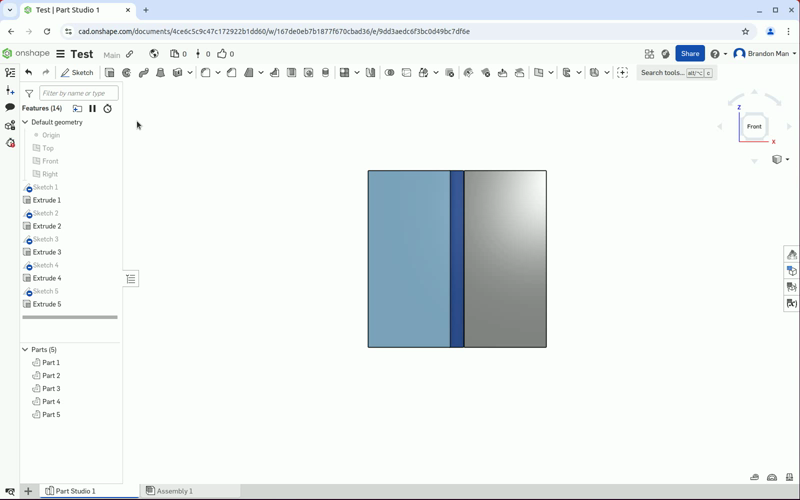
key(shift+h)
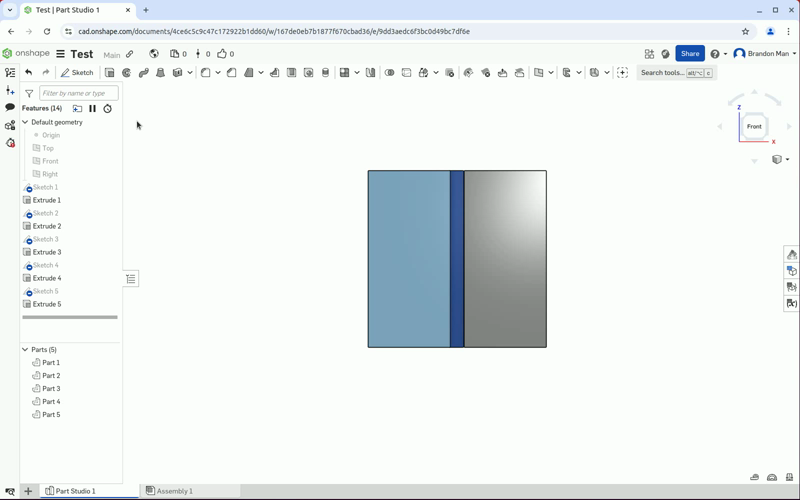
key(shift+h)
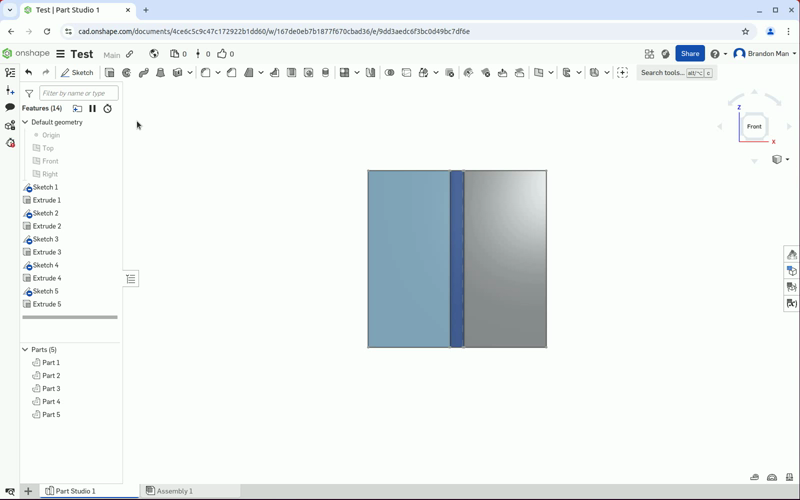
key(shift+7)
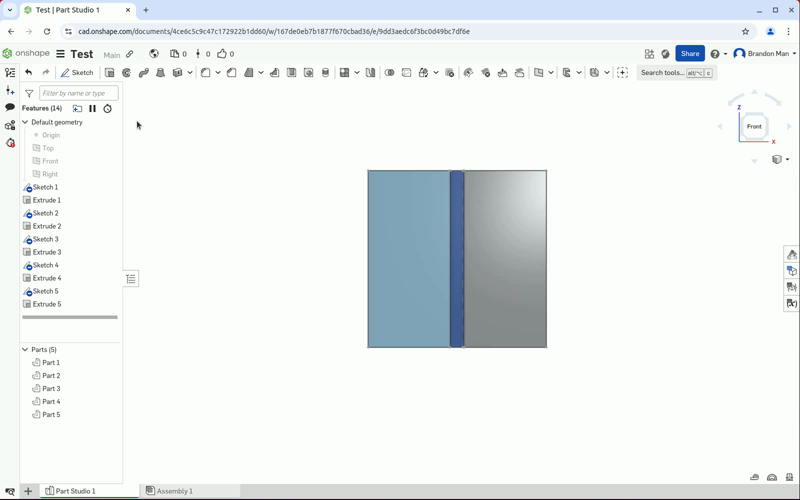
key(left, 2)
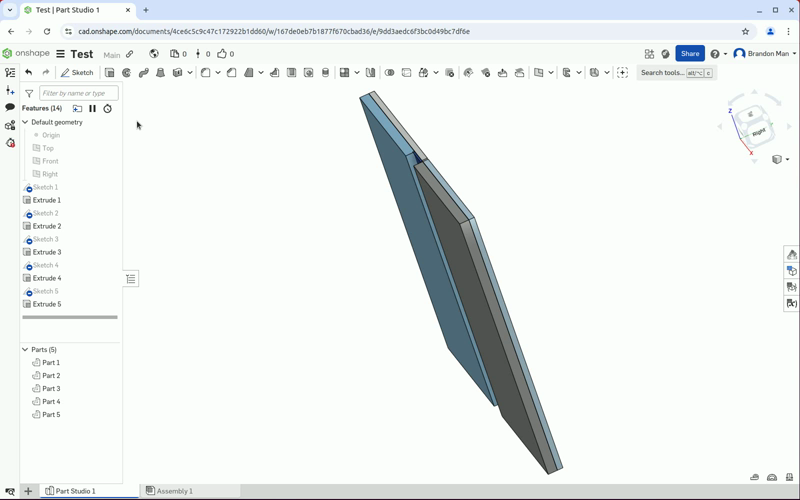
key(down, 2)
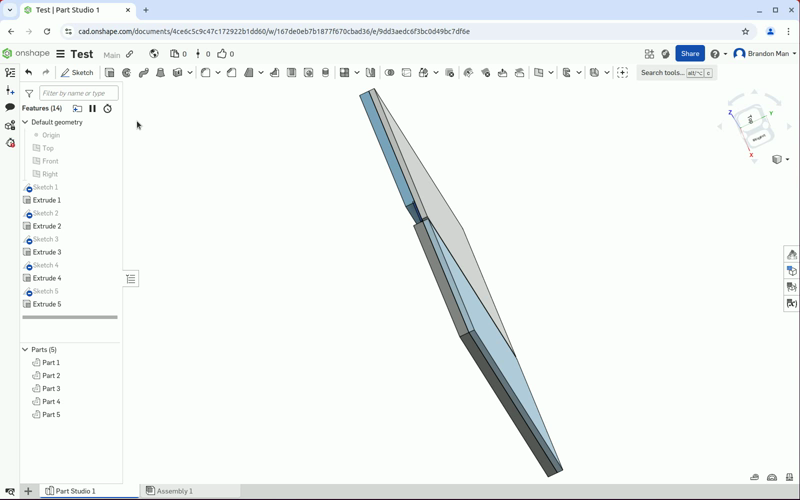
key(up, 2)
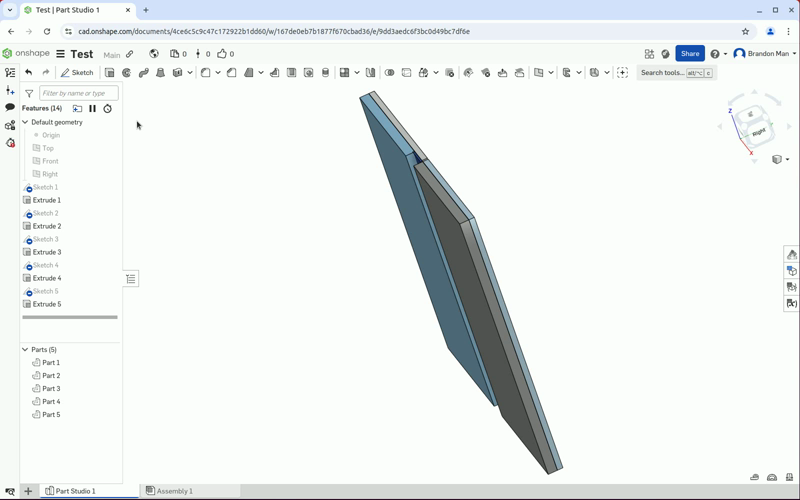
key(right, 2)
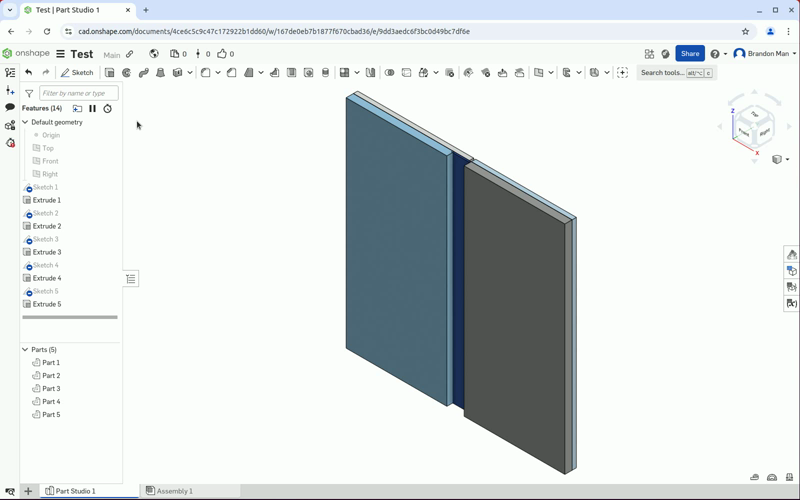
mouse_move(73, 189)
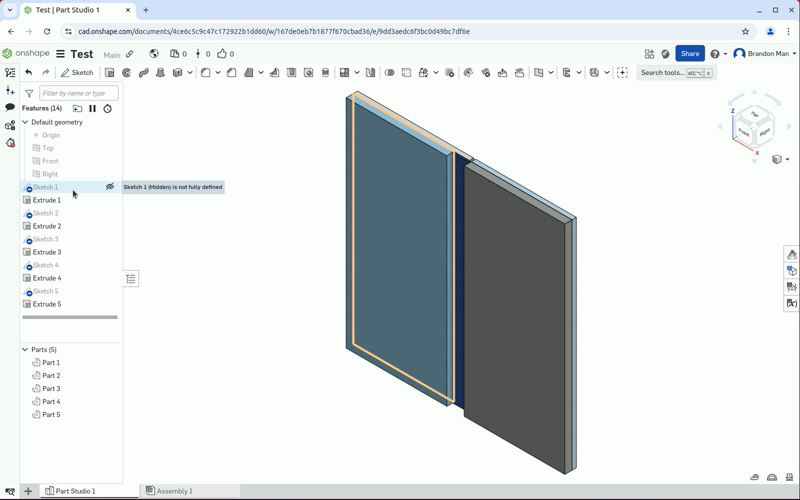
click(73, 189)